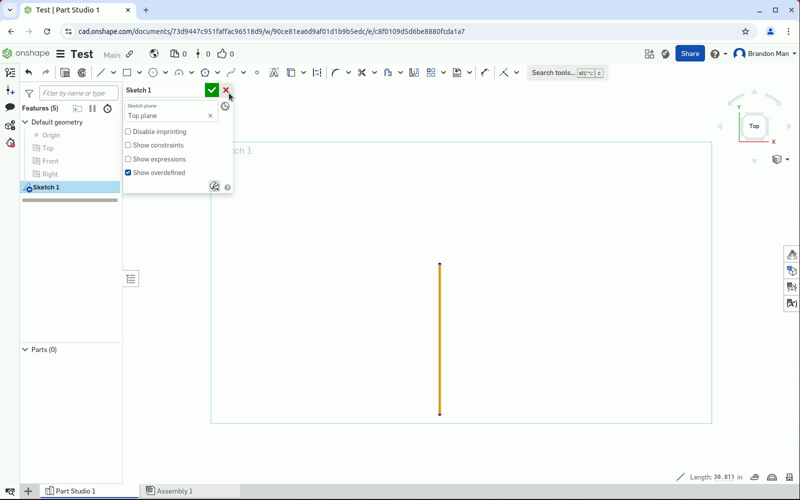
key(shift+h)
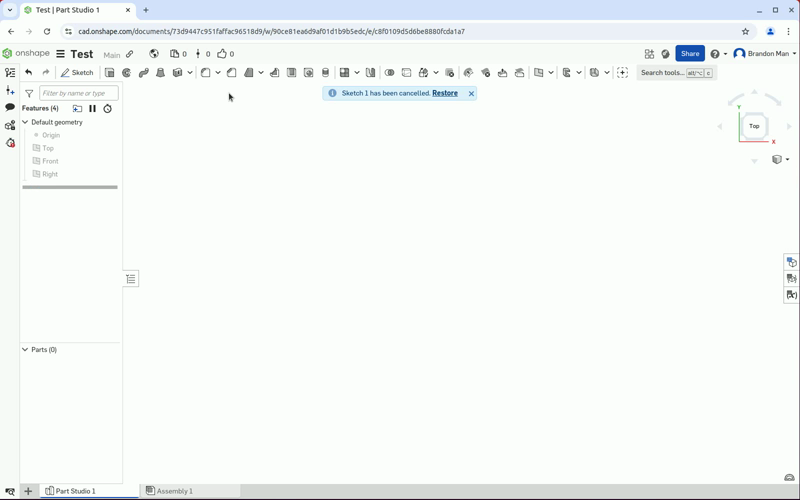
mouse_move(73, 352)
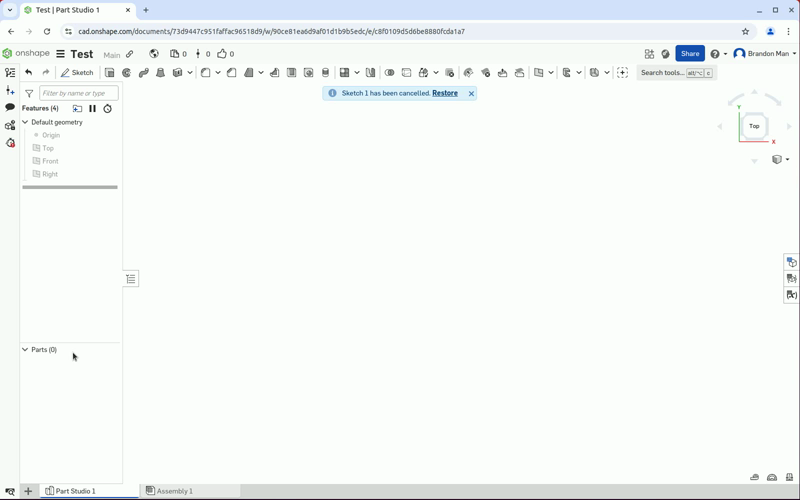
key(y)
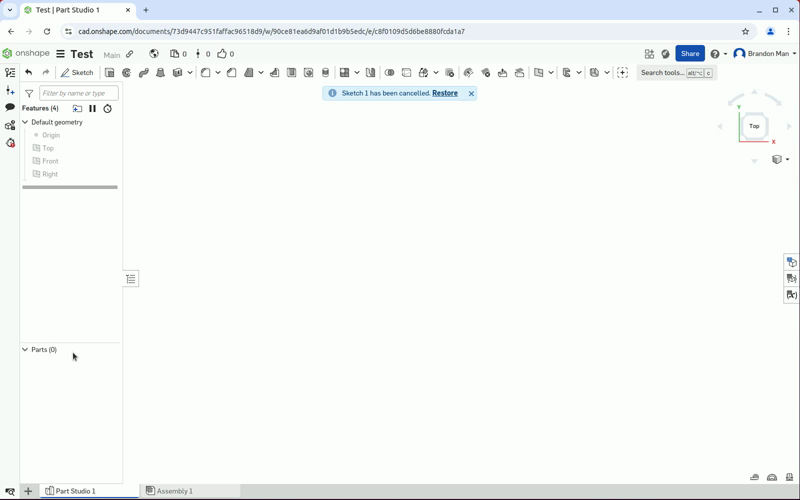
key(shift+p)
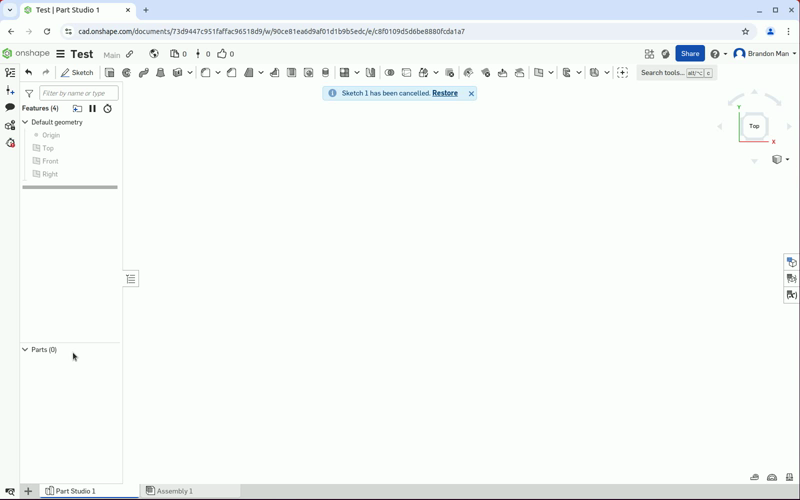
key(space)
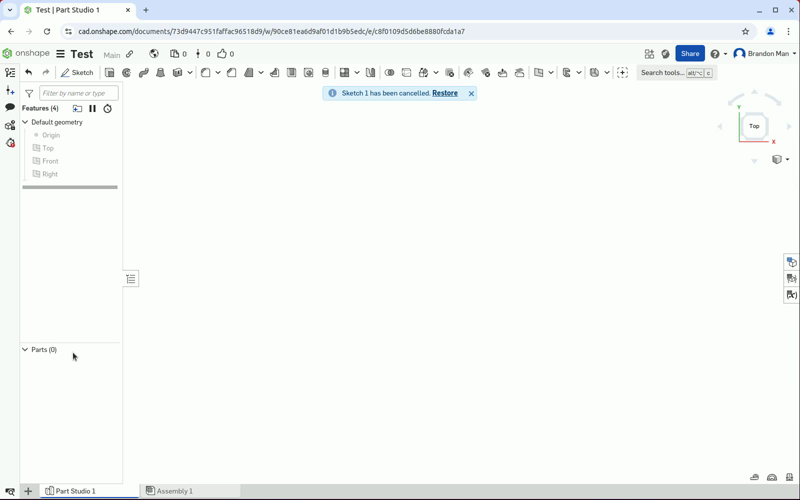
key_down(shift)
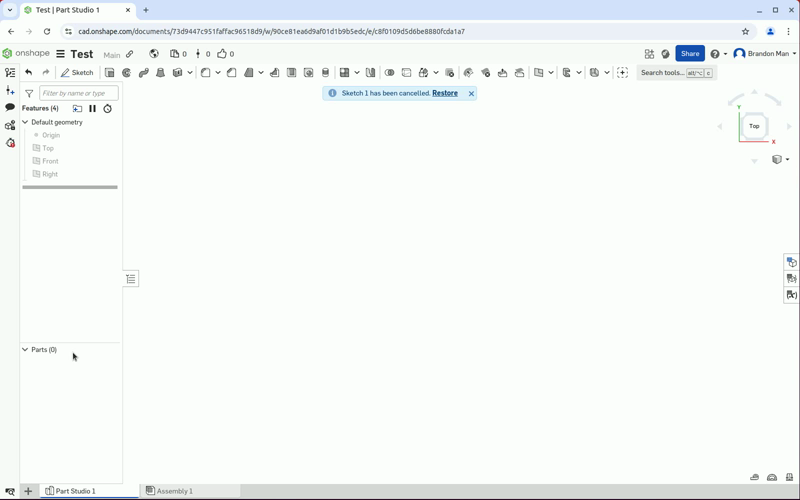
key(up)
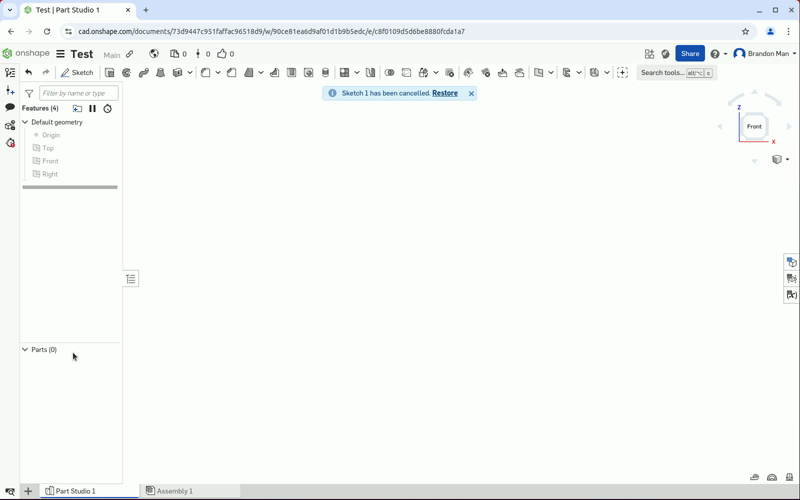
key_up(shift)
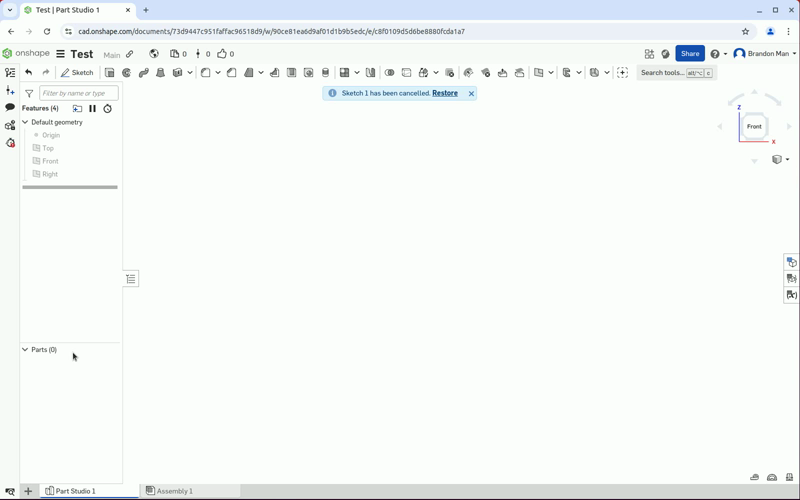
mouse_move(73, 352)
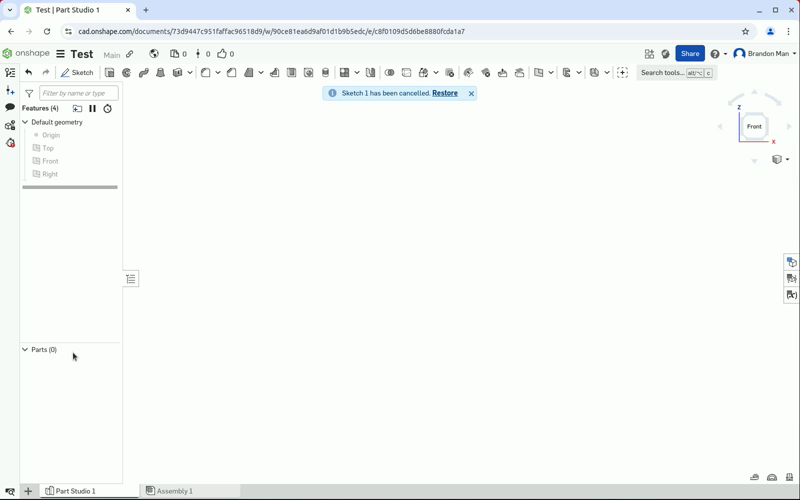
key(shift+y)
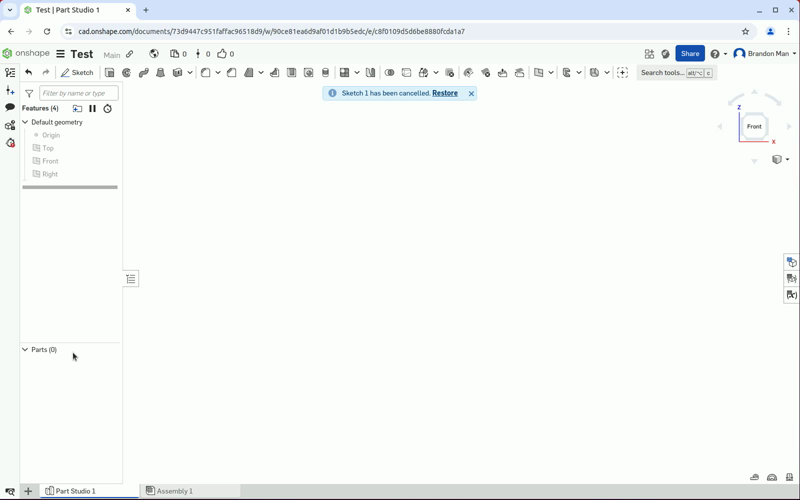
key(shift+s)
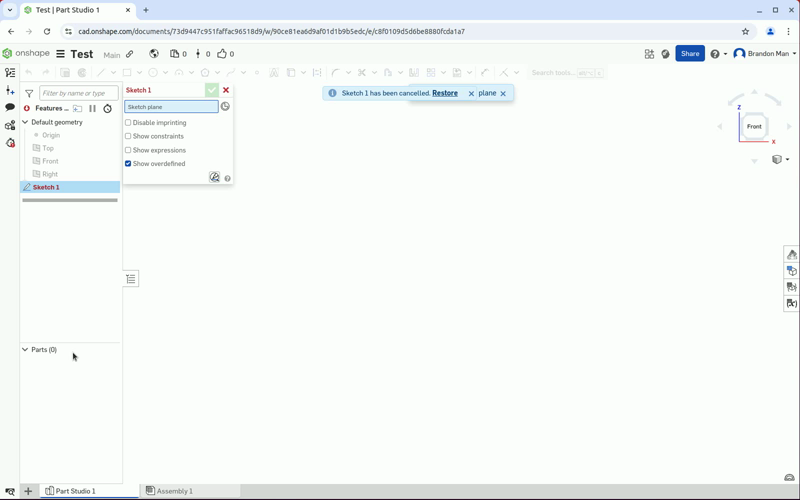
mouse_move(73, 163)
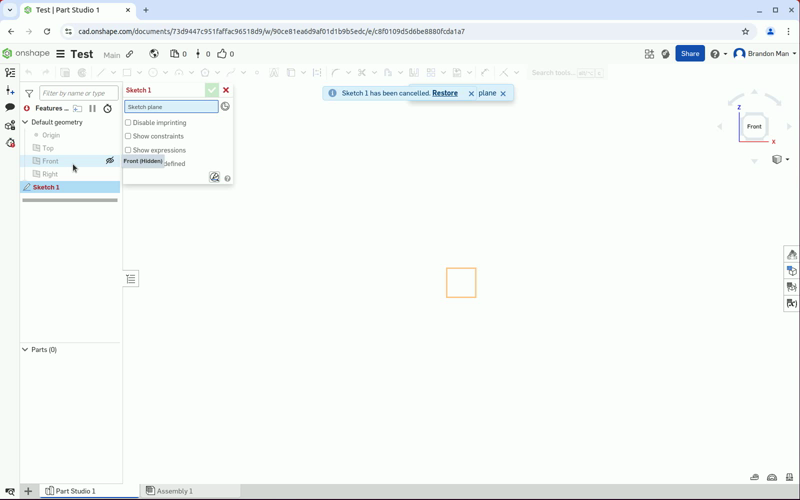
click(73, 163)
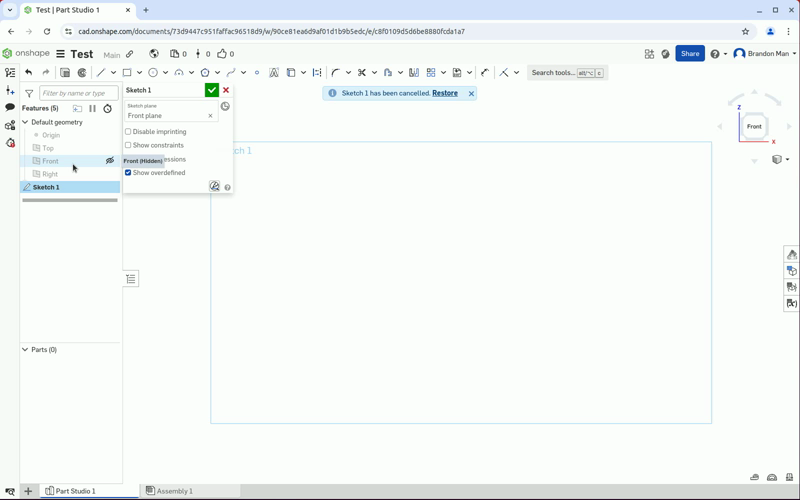
mouse_move(73, 352)
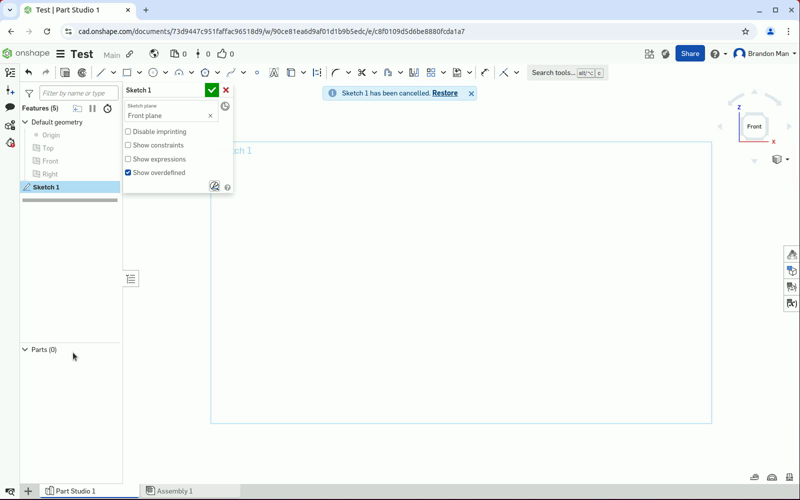
key(y)
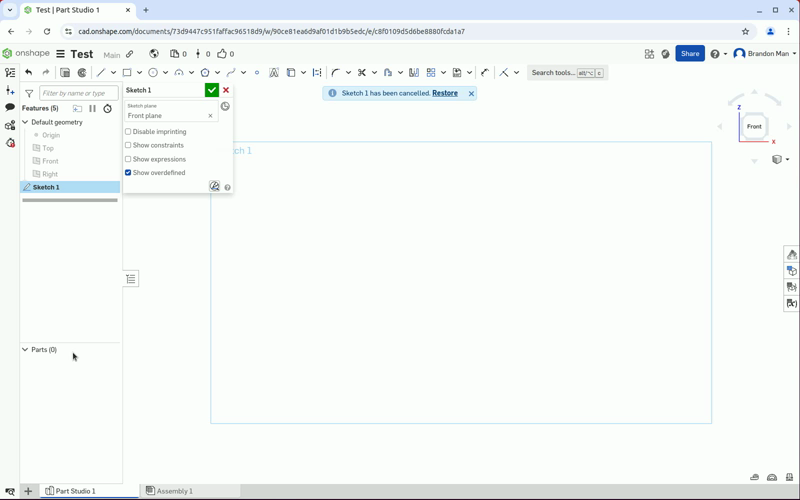
key(l)
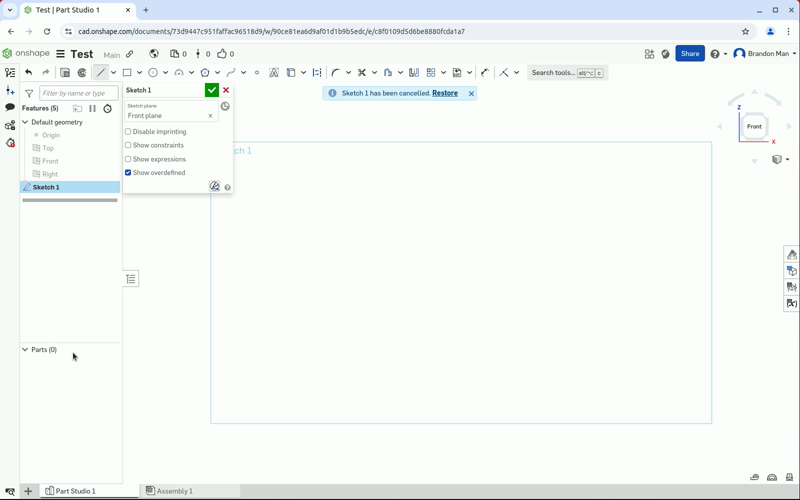
key_down(shift)
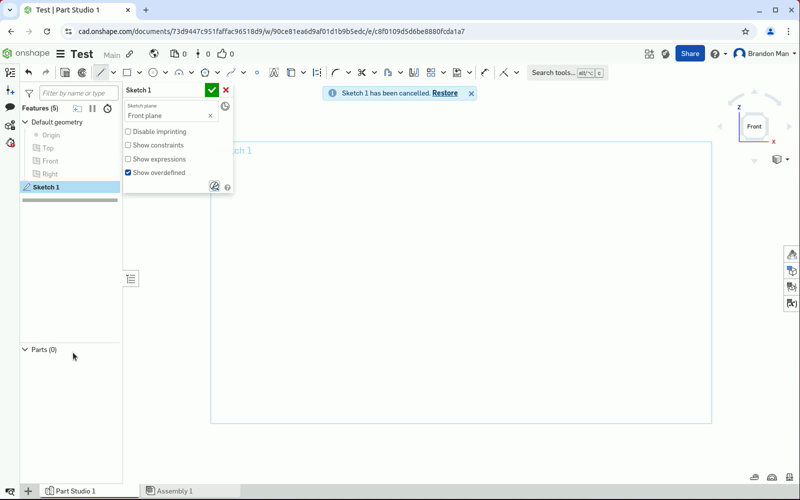
mouse_move(454, 270)
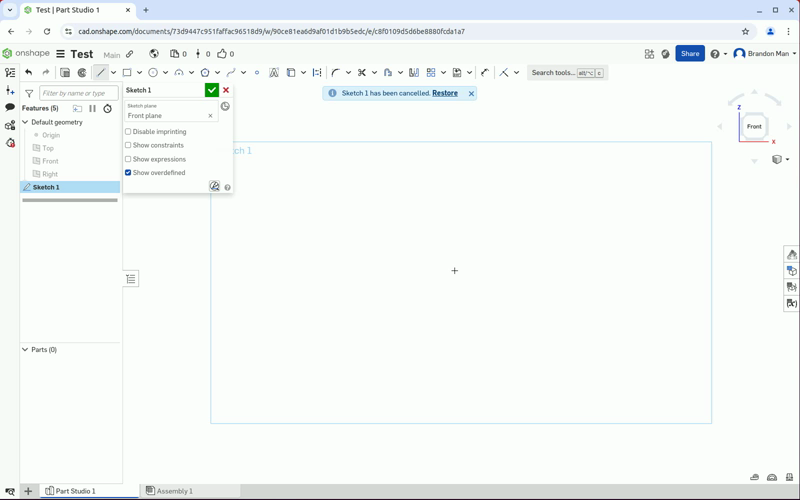
click(454, 270)
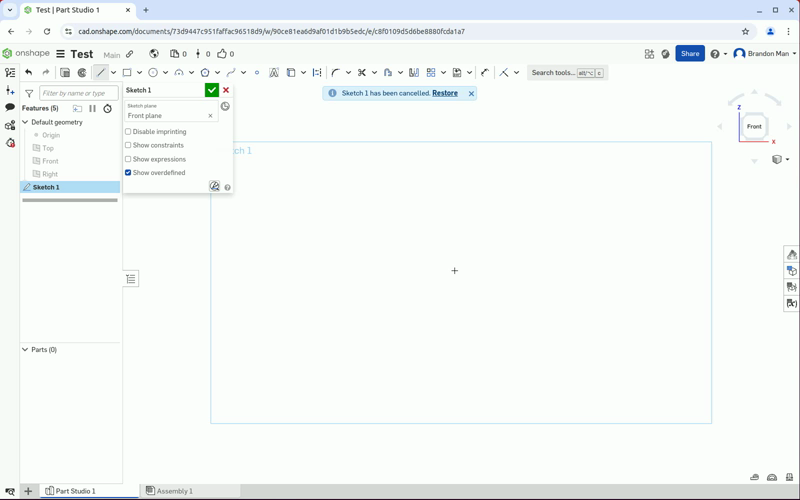
key_up(shift)
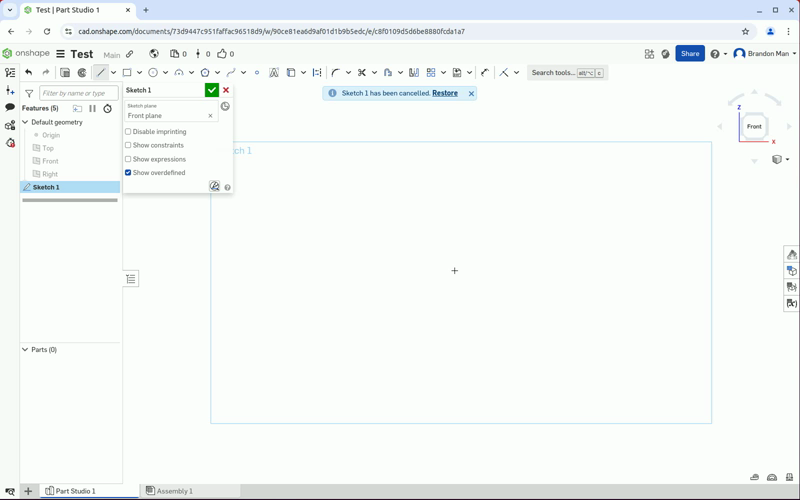
key_down(shift)
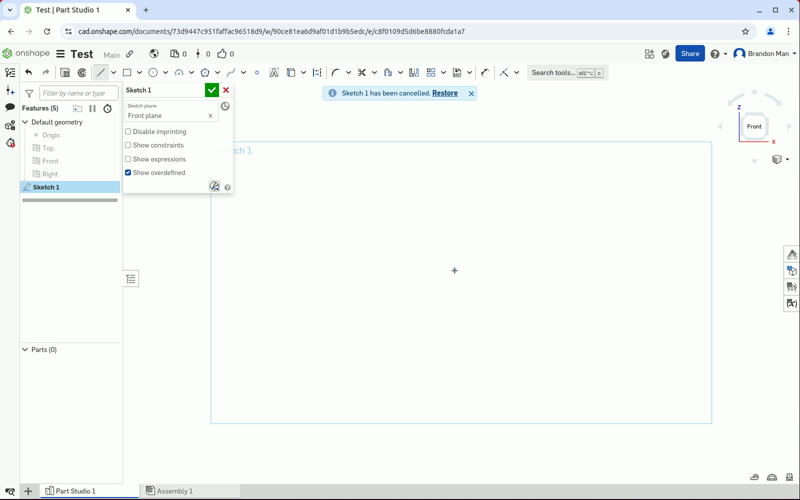
mouse_move(484, 270)
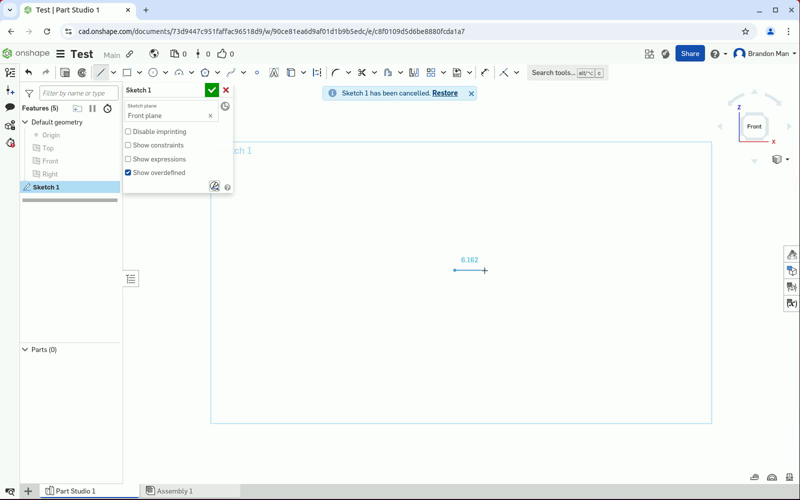
mouse_move(461, 270)
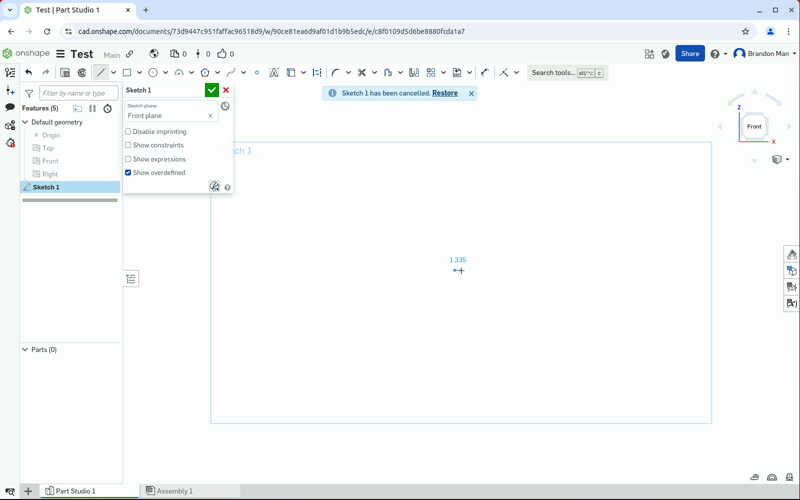
scroll(6)
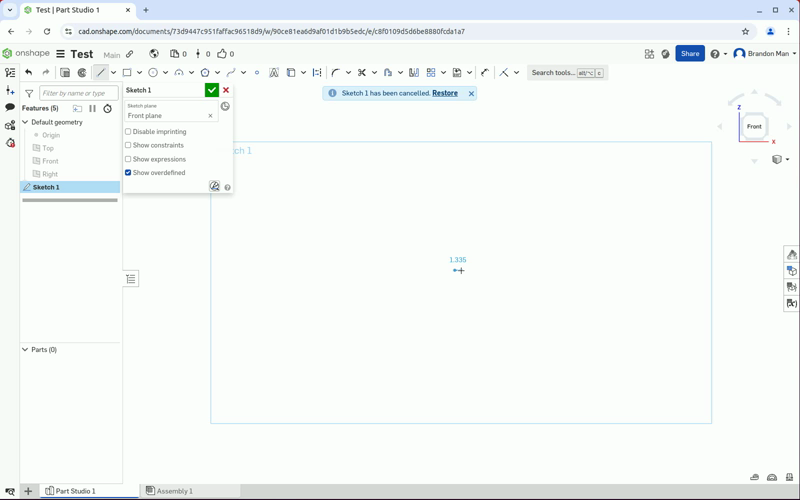
scroll(6)
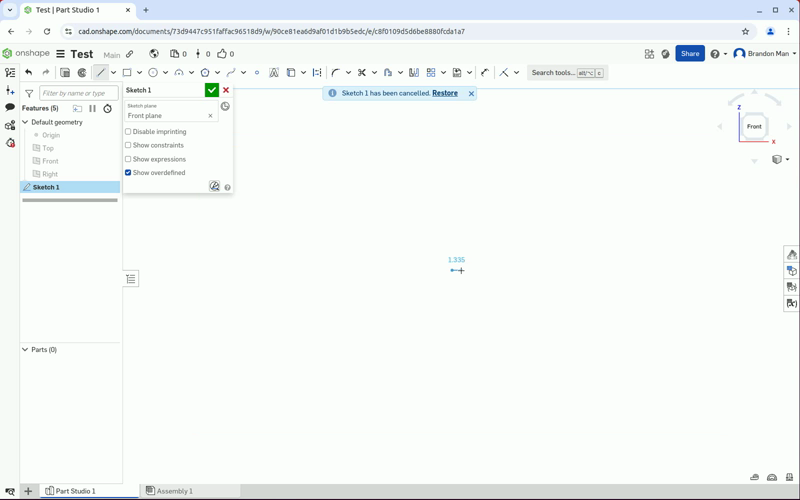
scroll(6)
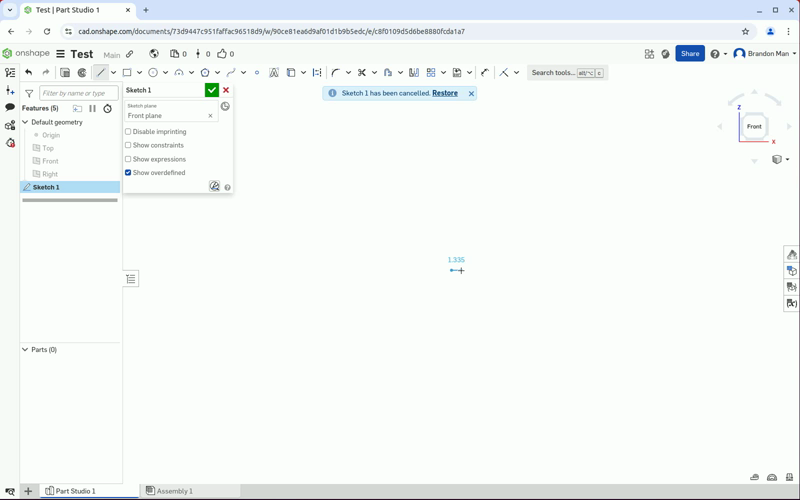
scroll(6)
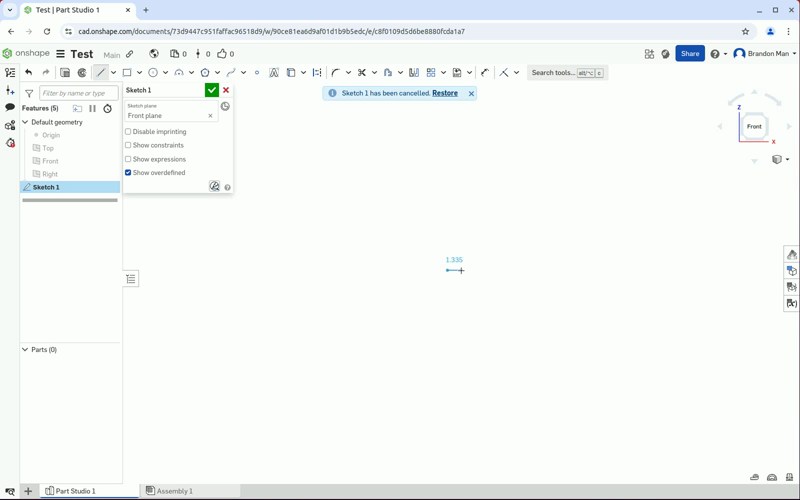
scroll(6)
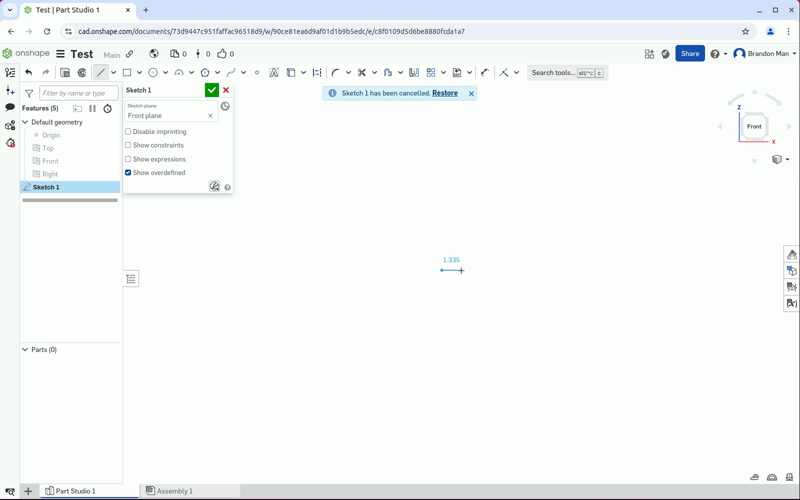
scroll(6)
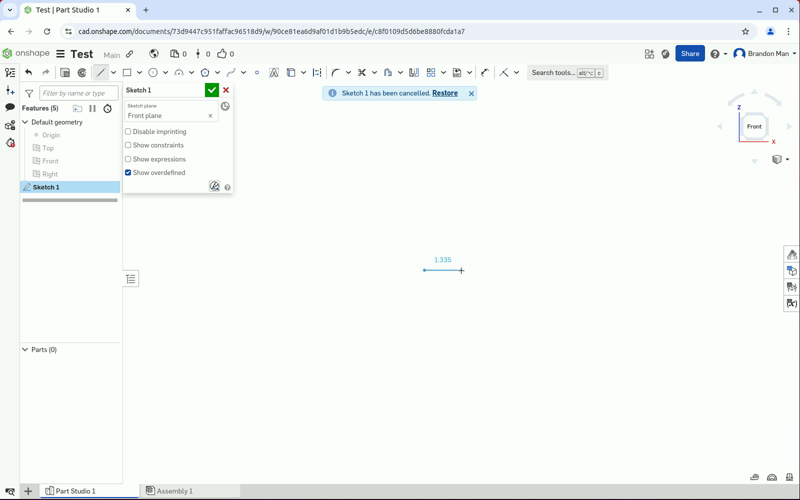
scroll(6)
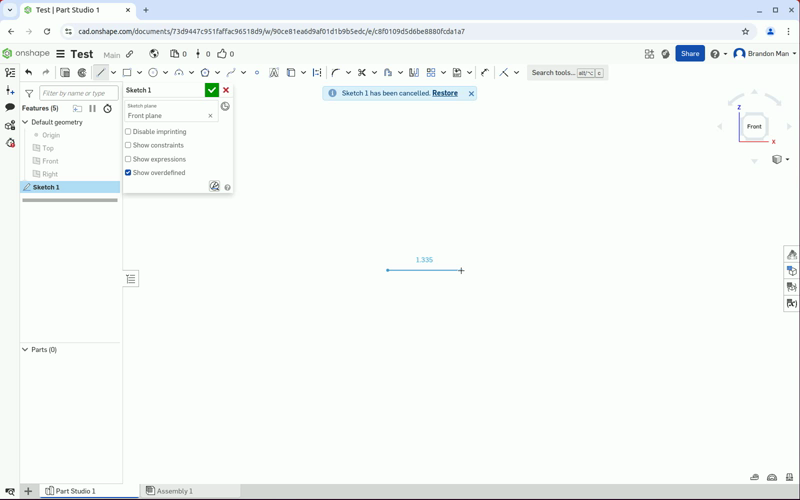
click(461, 270)
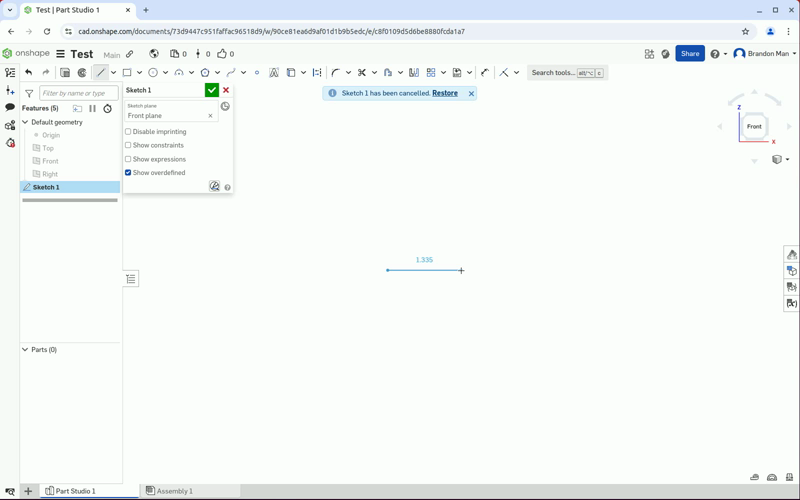
scroll(-6)
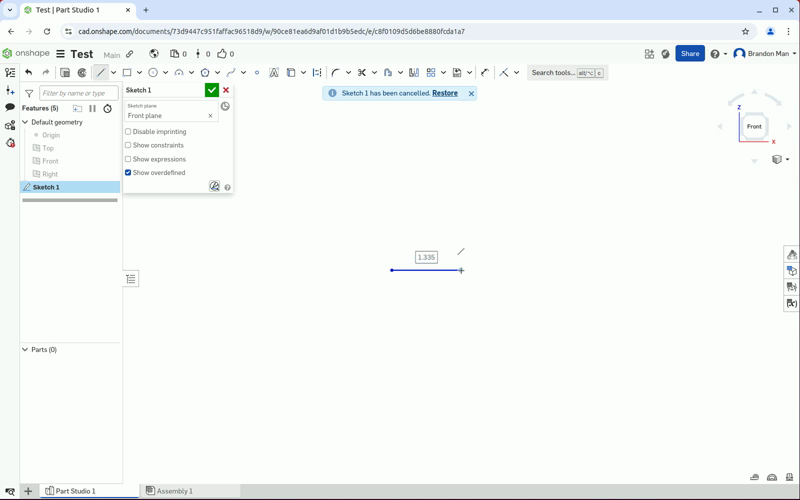
scroll(-6)
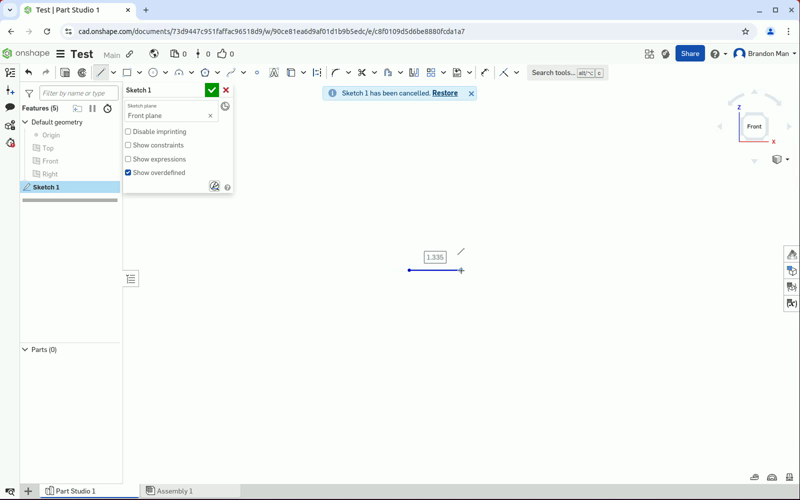
scroll(-6)
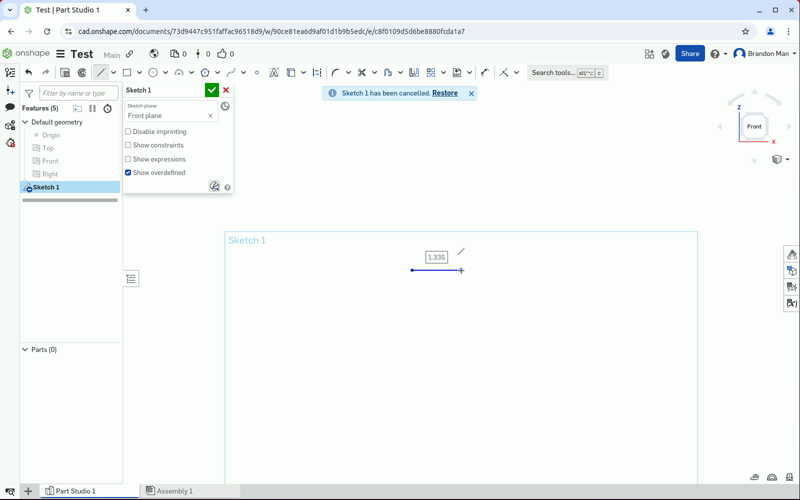
scroll(-6)
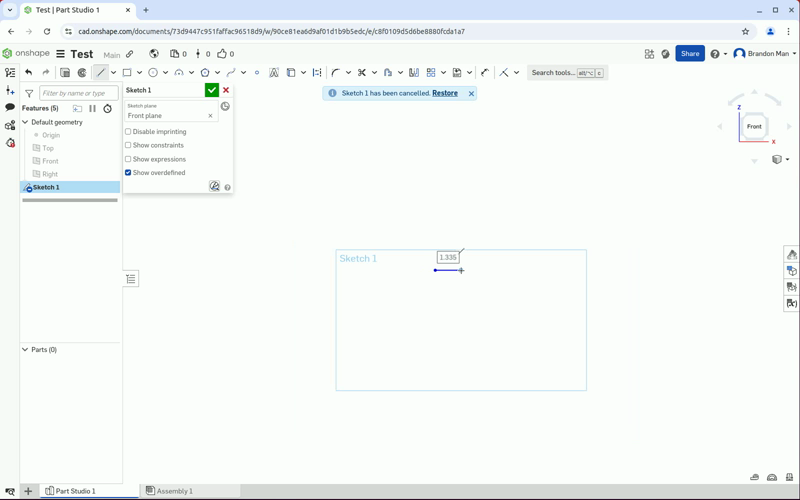
scroll(-6)
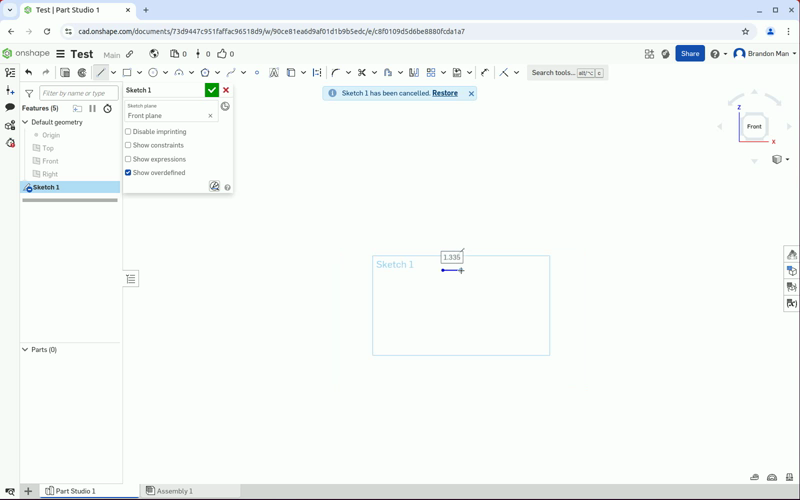
scroll(-6)
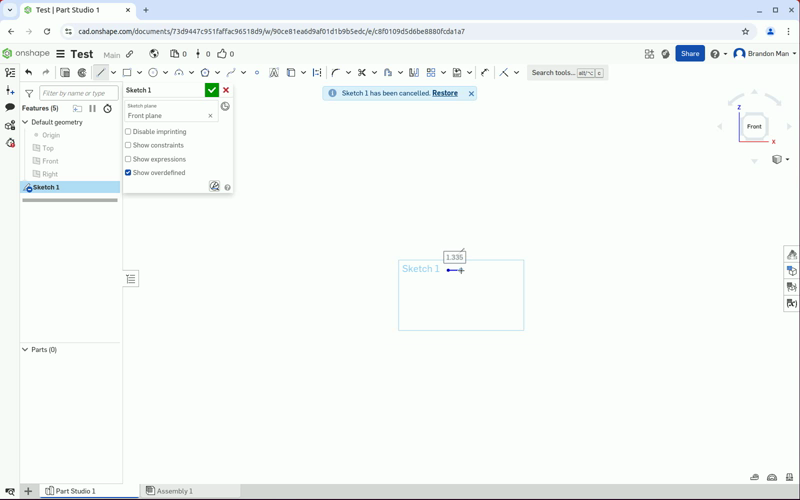
scroll(-6)
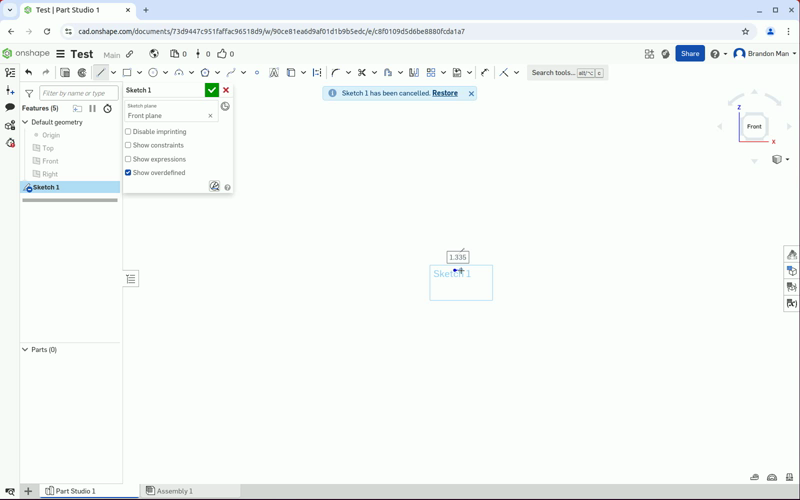
key_up(shift)
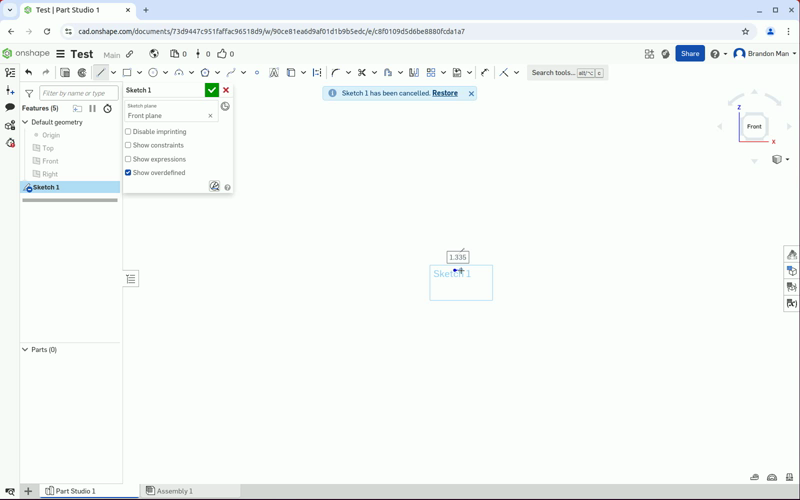
key_down(shift)
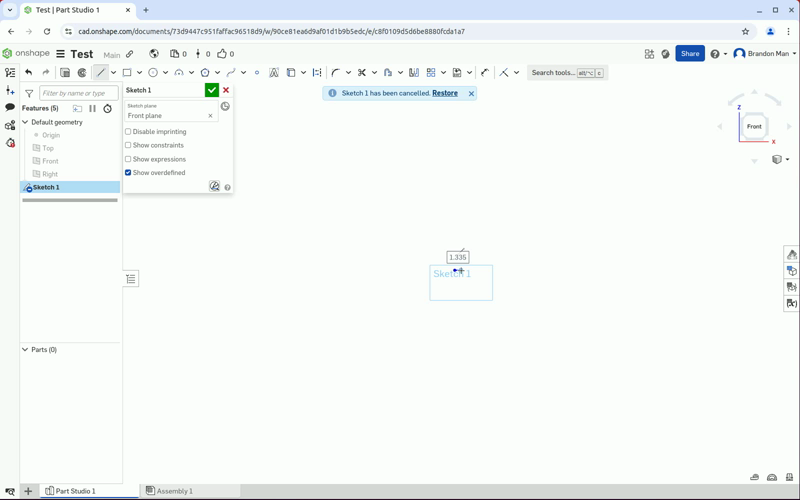
mouse_move(491, 270)
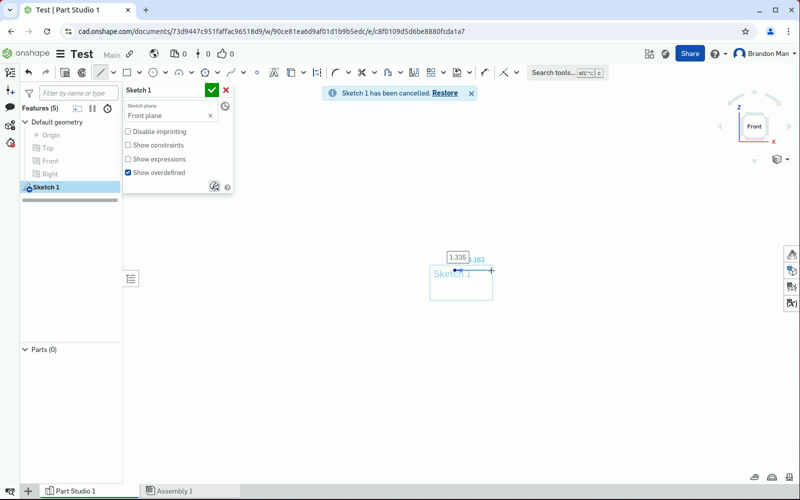
mouse_move(461, 254)
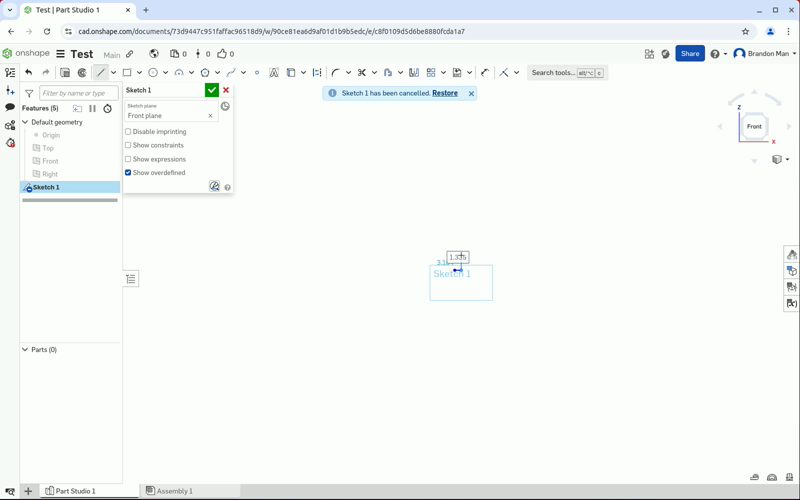
click(461, 254)
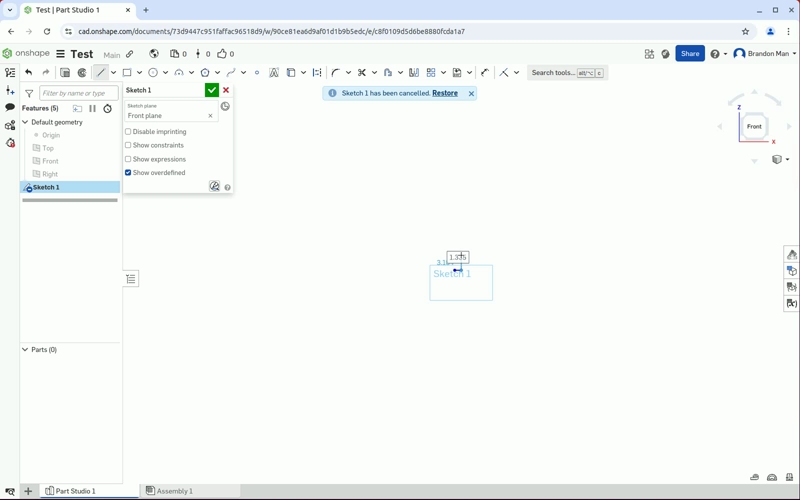
key_up(shift)
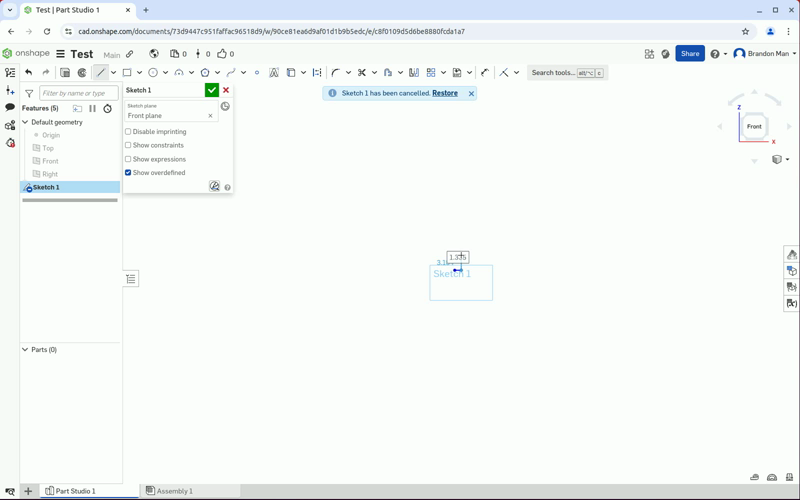
key(esc)
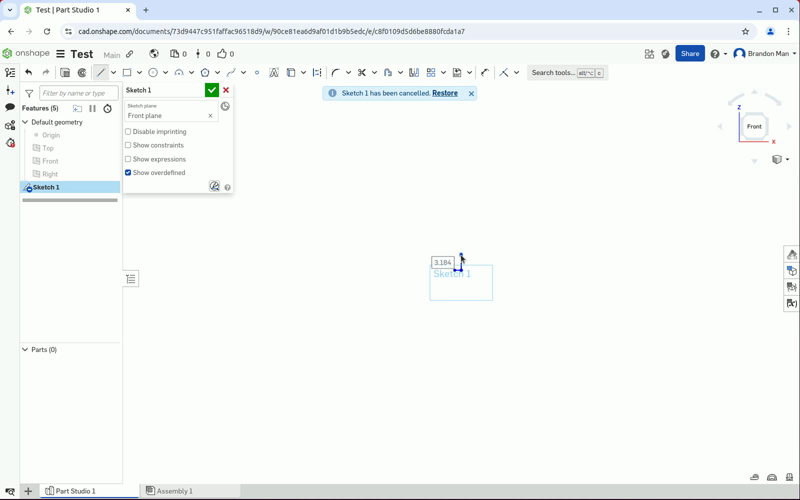
key(a)
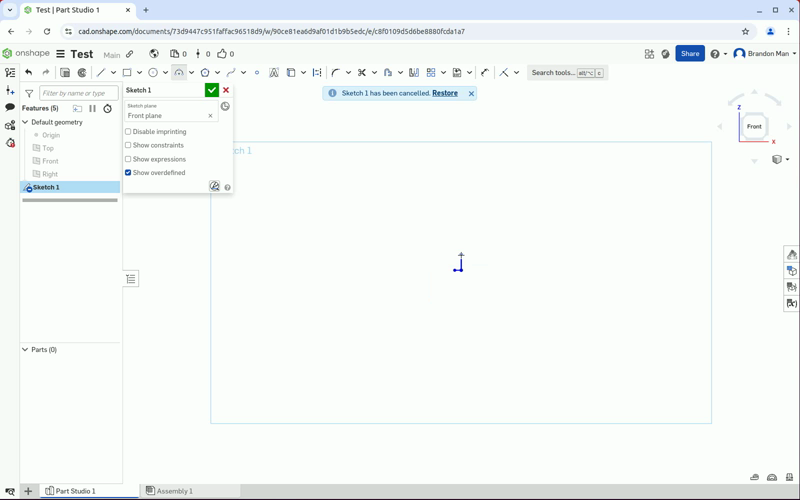
mouse_move(461, 254)
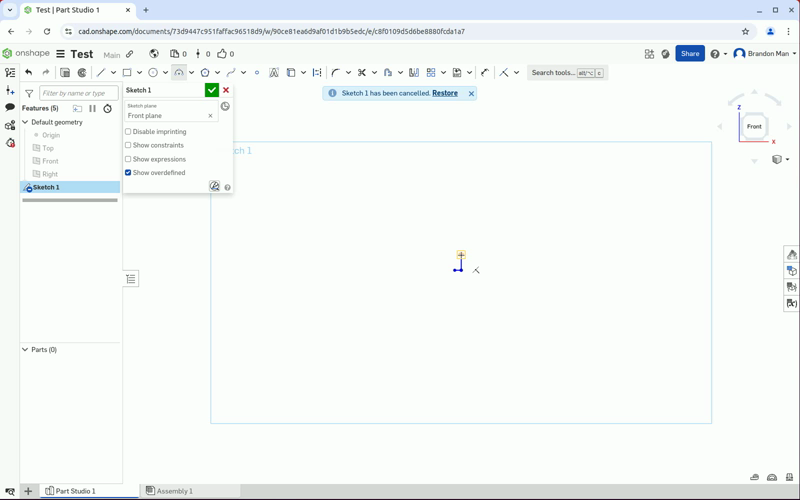
click(461, 254)
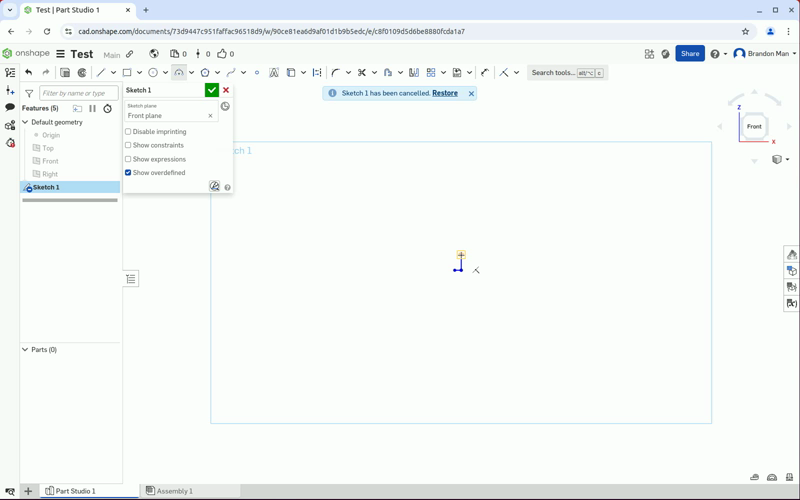
key_down(shift)
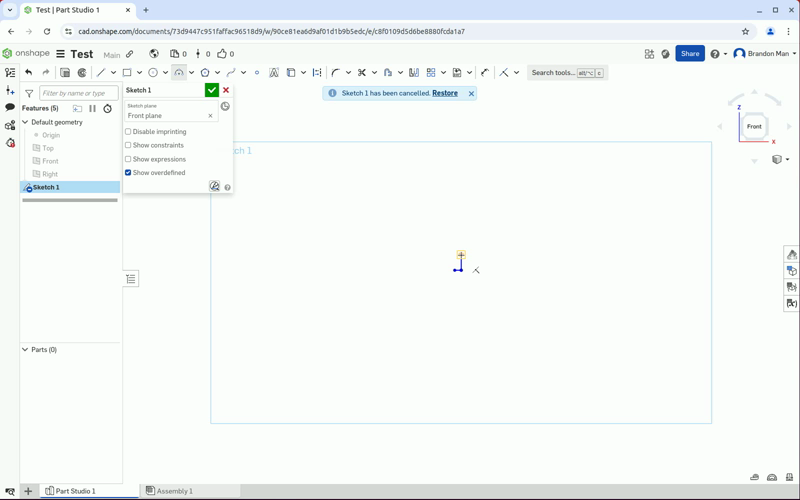
mouse_move(478, 238)
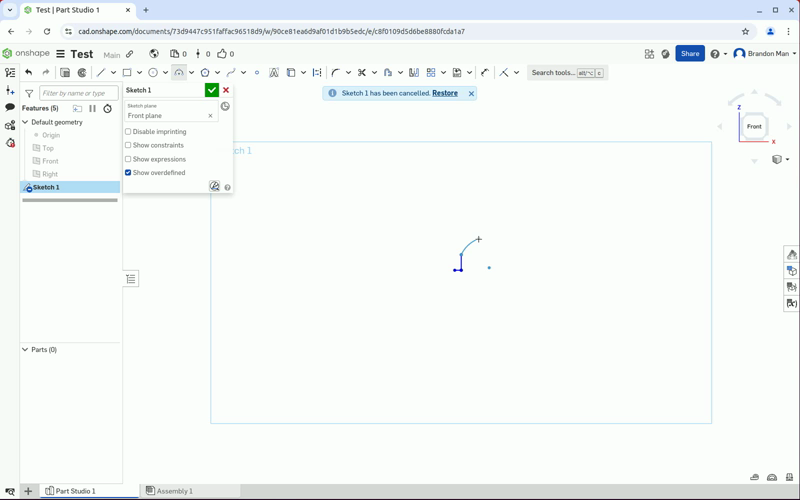
click(478, 238)
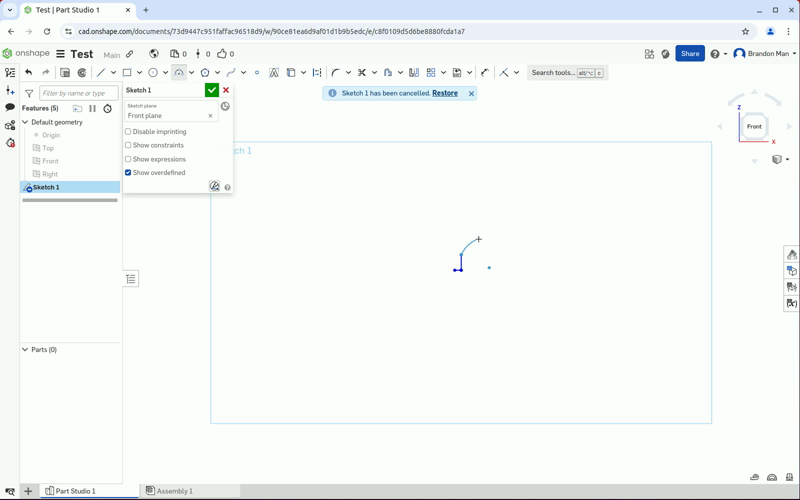
mouse_move(466, 243)
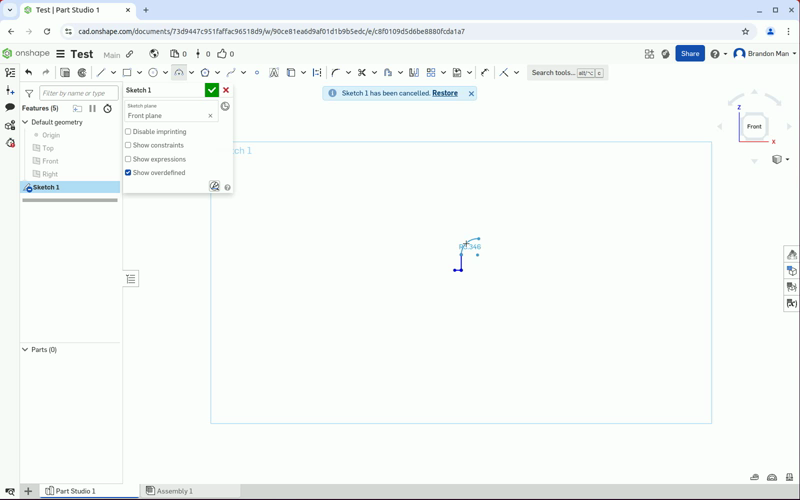
click(466, 243)
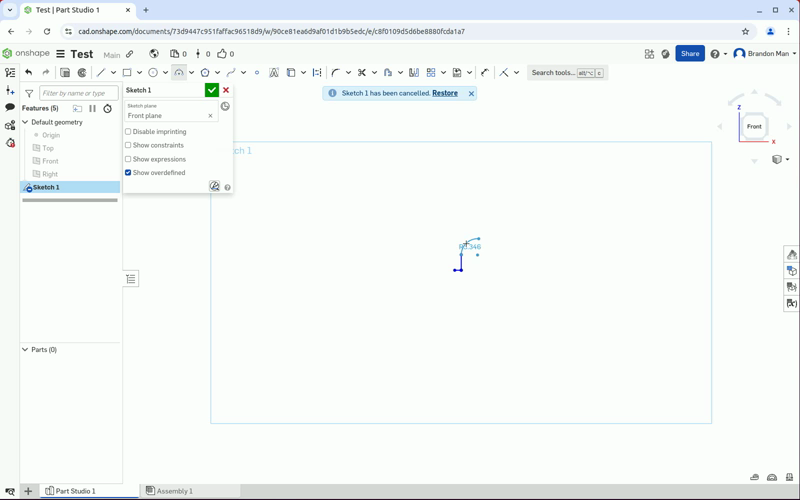
key_up(shift)
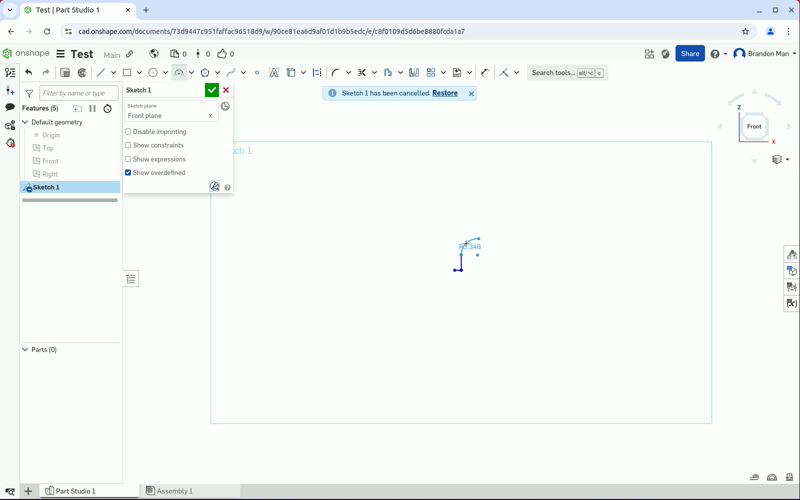
key(esc)
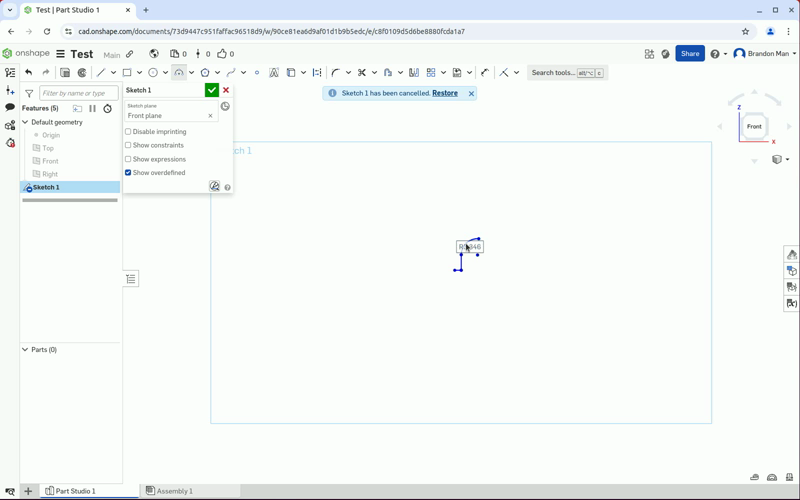
key(l)
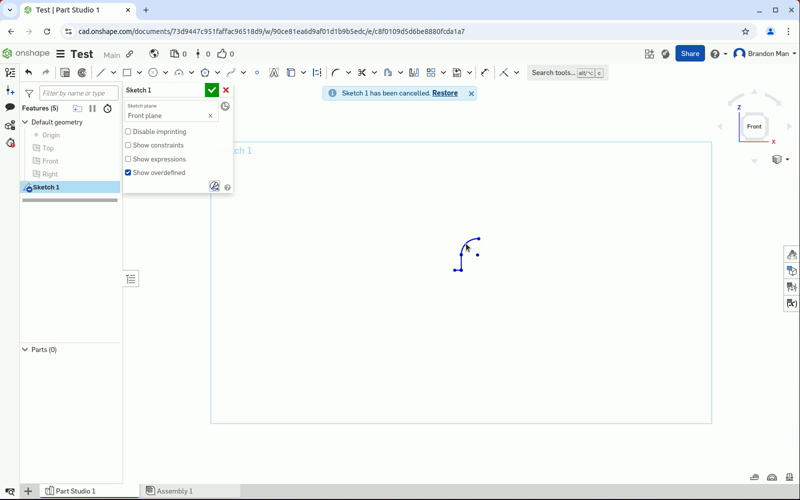
mouse_move(478, 238)
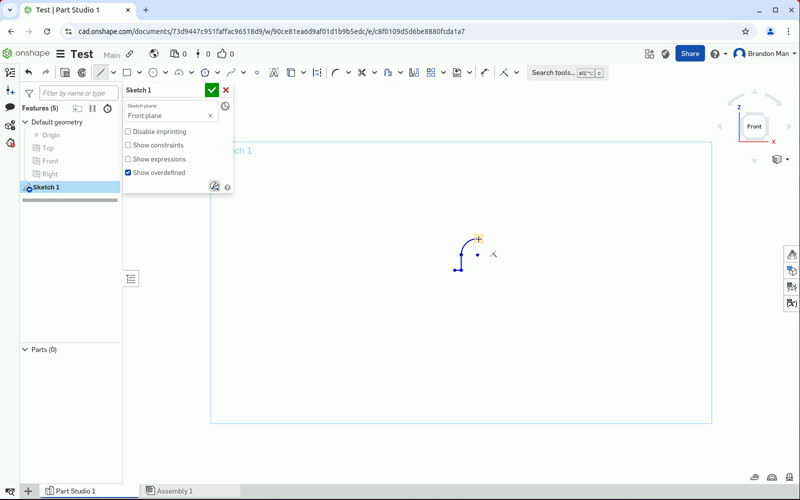
click(478, 238)
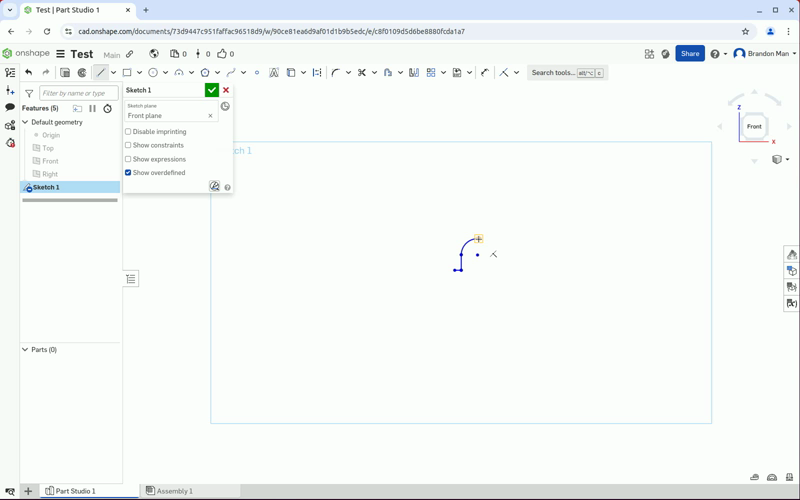
key_down(shift)
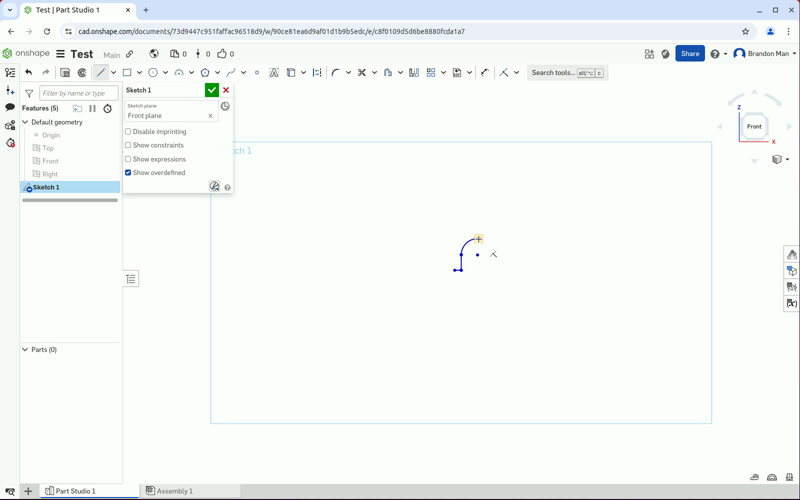
mouse_move(508, 238)
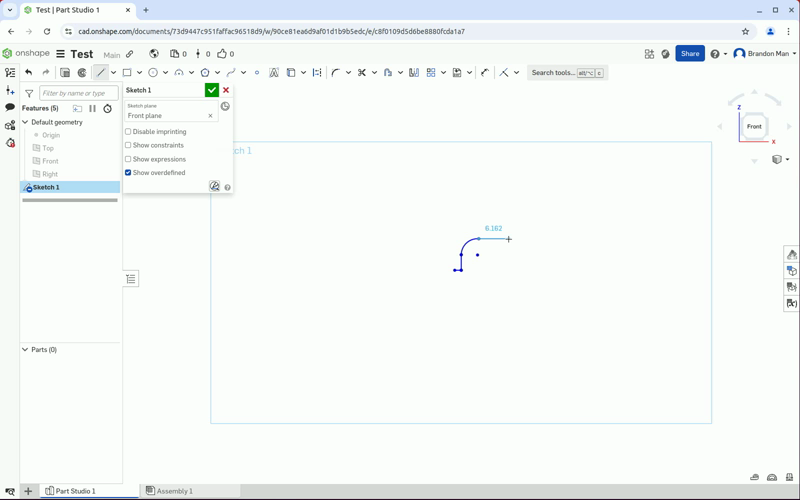
mouse_move(524, 238)
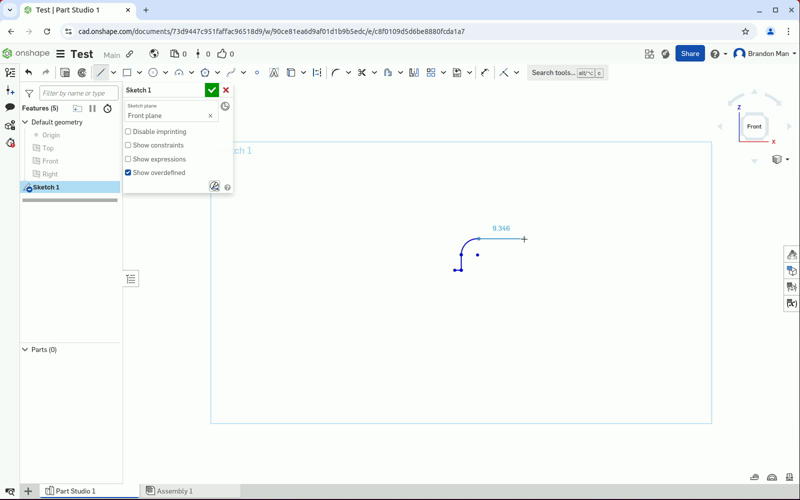
click(524, 238)
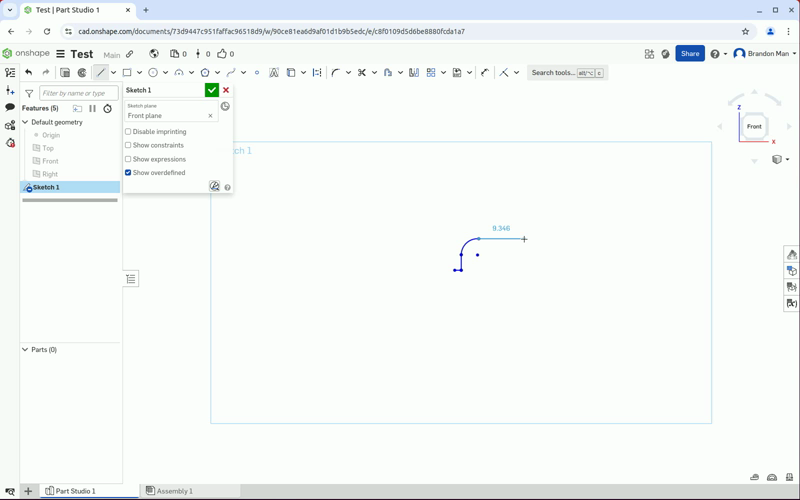
key_up(shift)
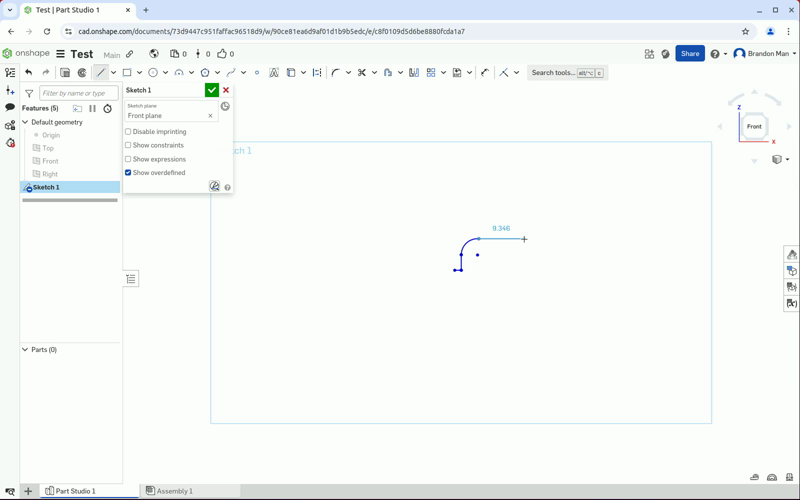
key_down(shift)
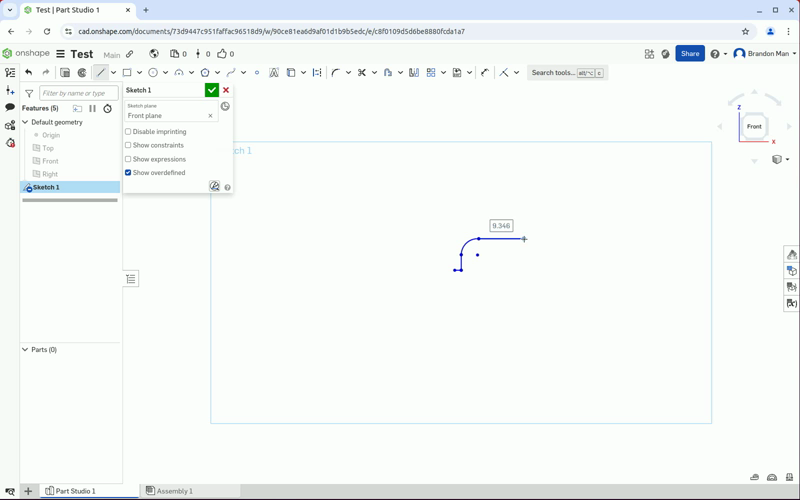
mouse_move(554, 238)
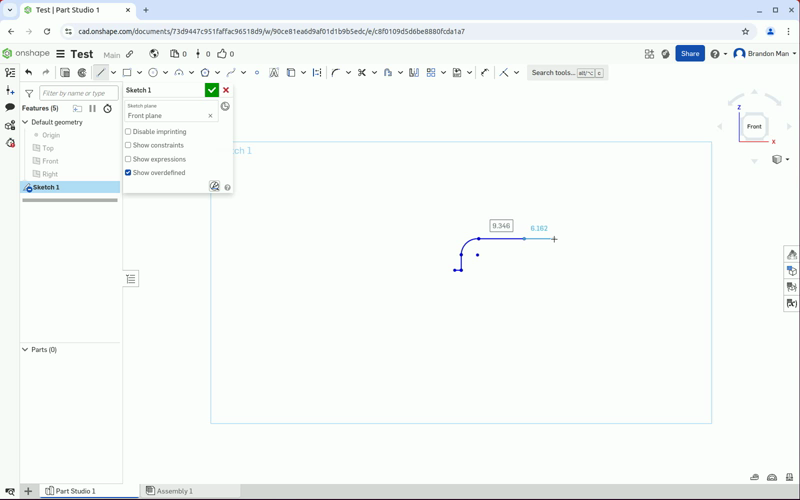
mouse_move(524, 231)
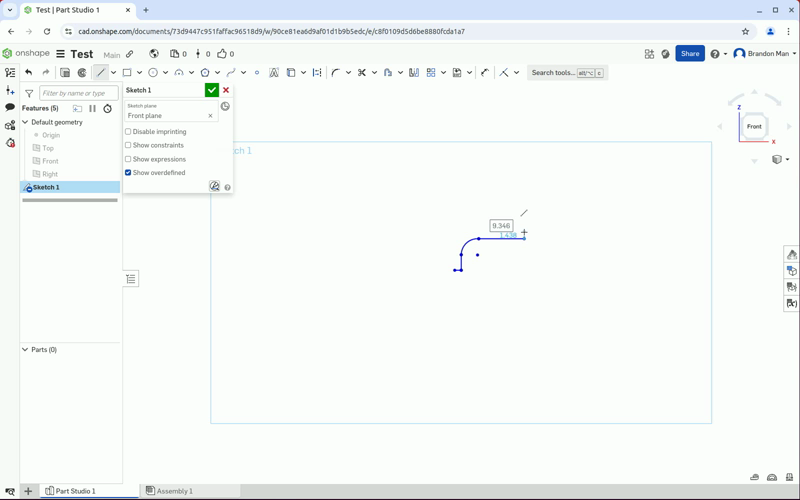
scroll(6)
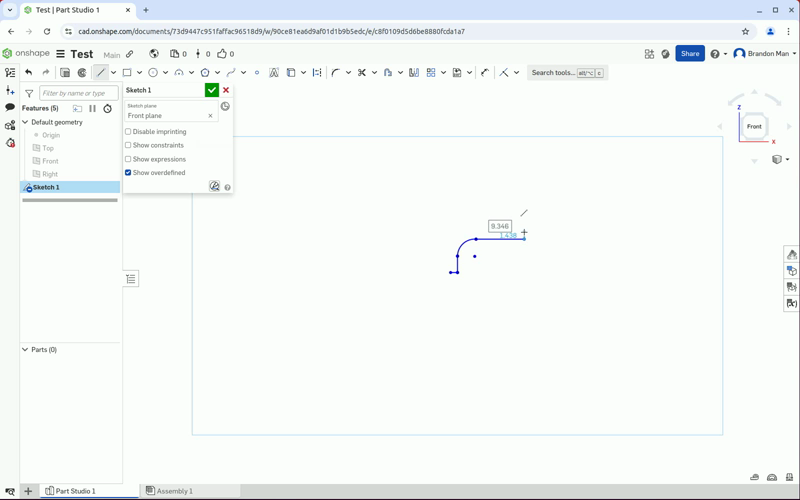
scroll(6)
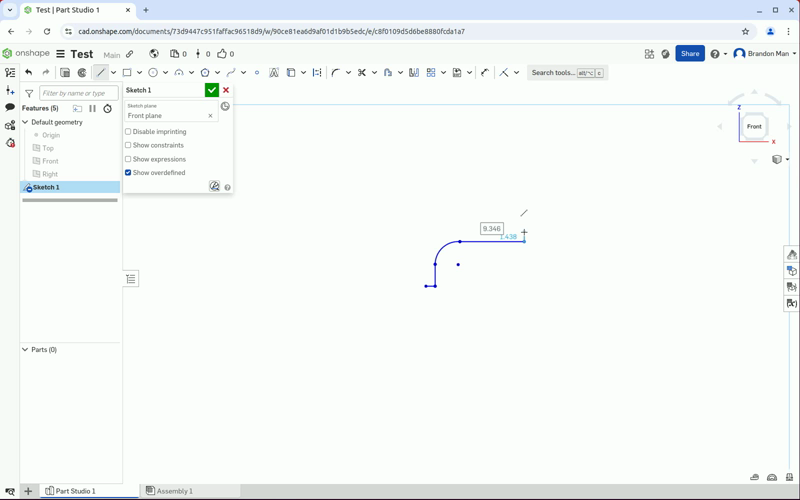
scroll(6)
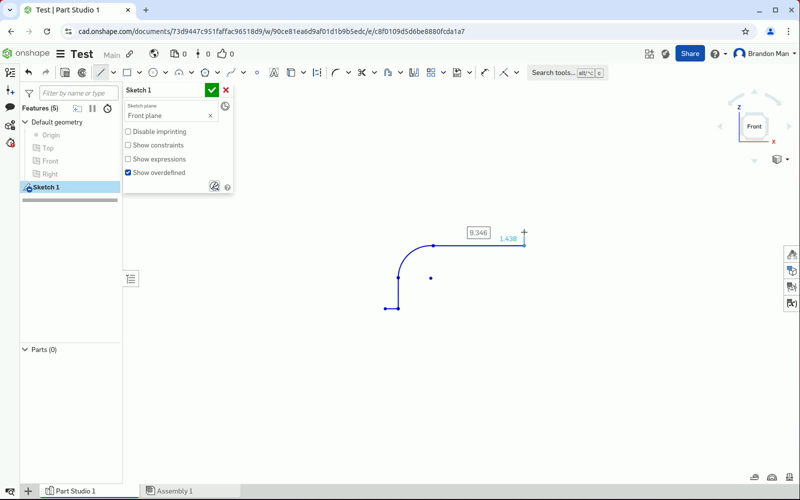
scroll(6)
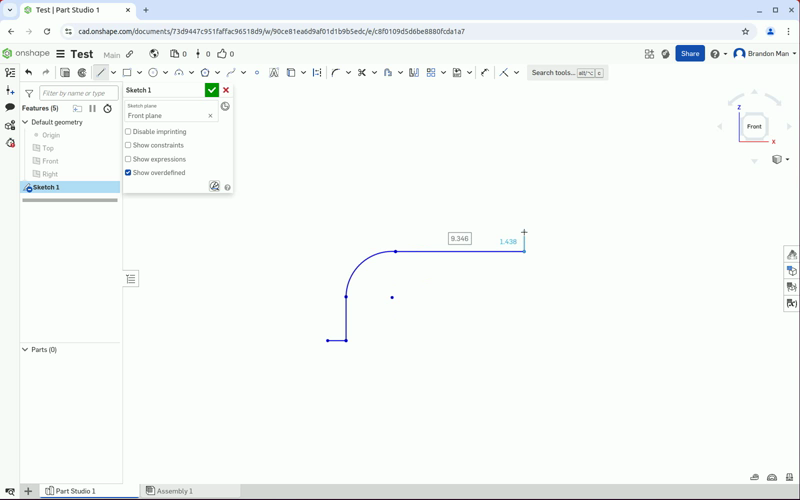
scroll(6)
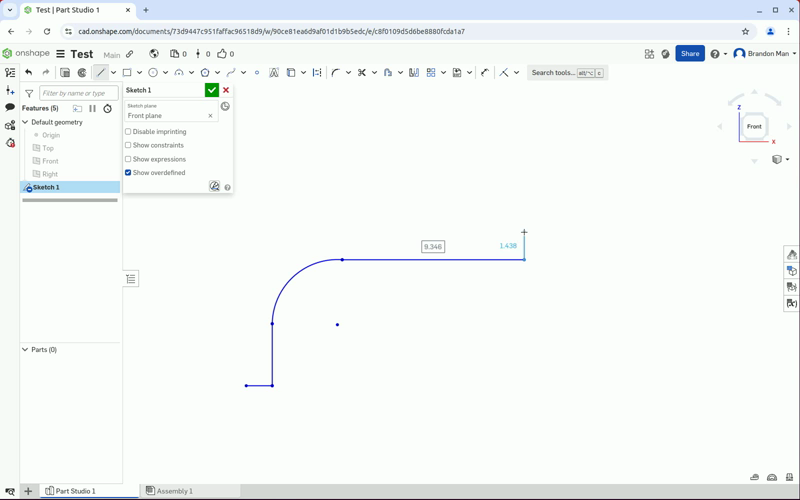
scroll(6)
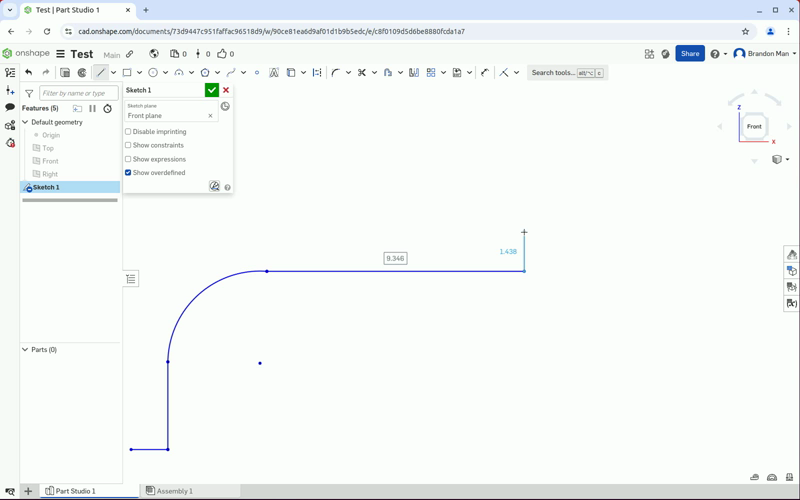
scroll(6)
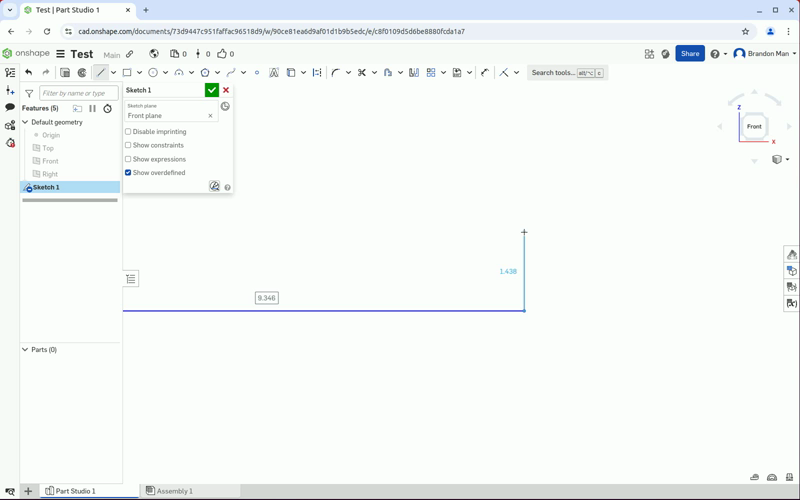
click(524, 231)
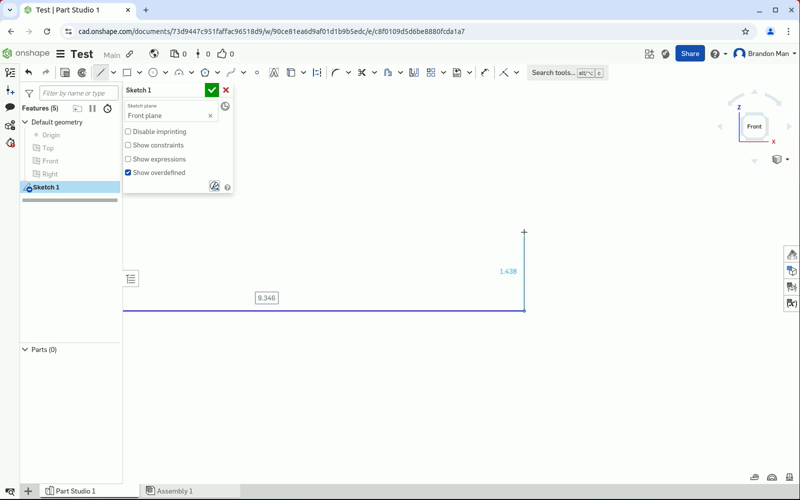
scroll(-6)
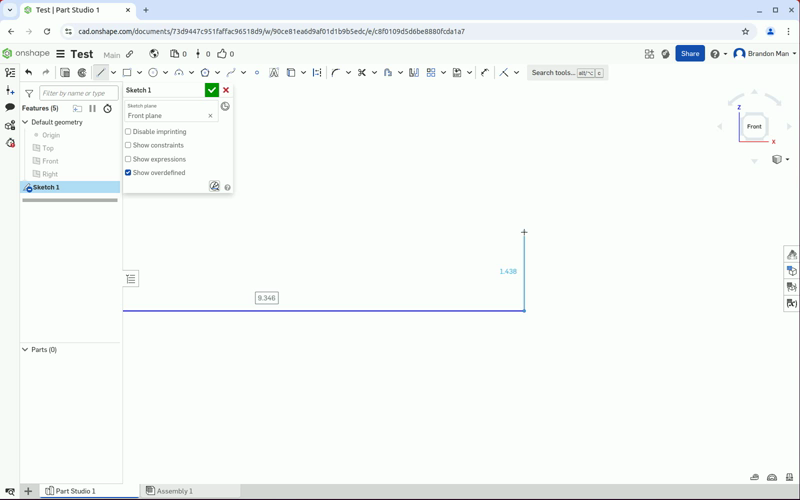
scroll(-6)
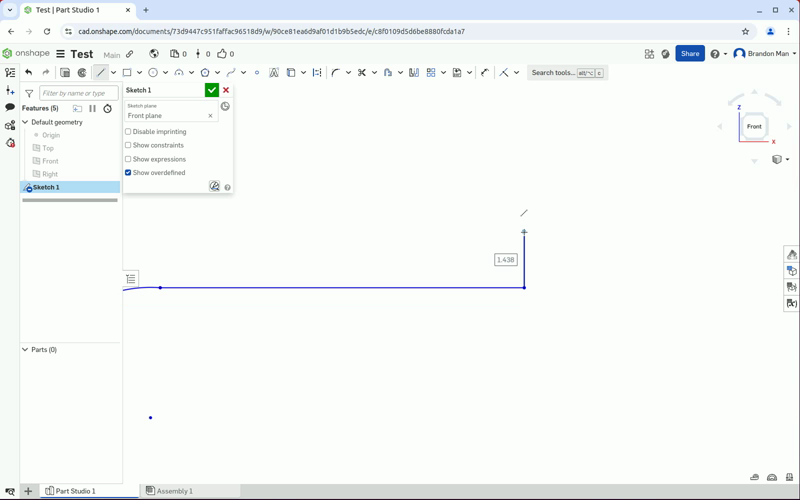
scroll(-6)
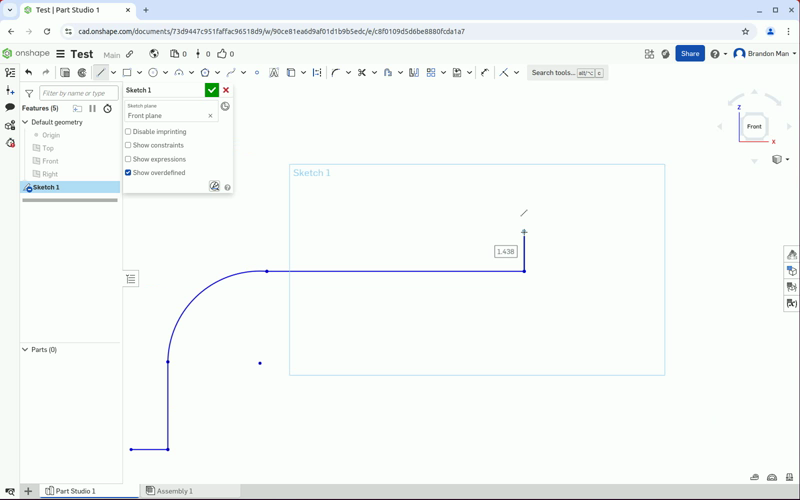
scroll(-6)
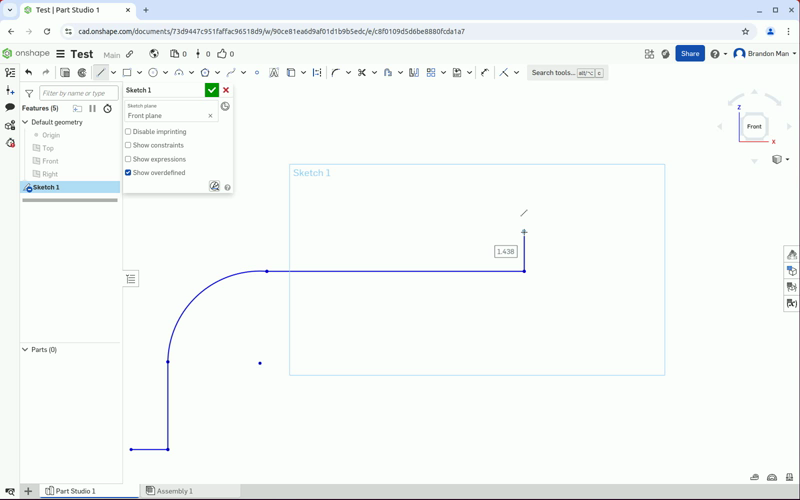
scroll(-6)
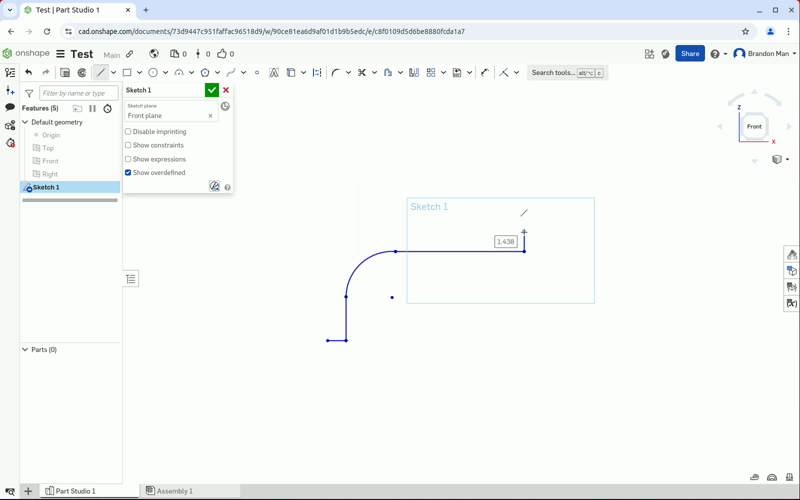
scroll(-6)
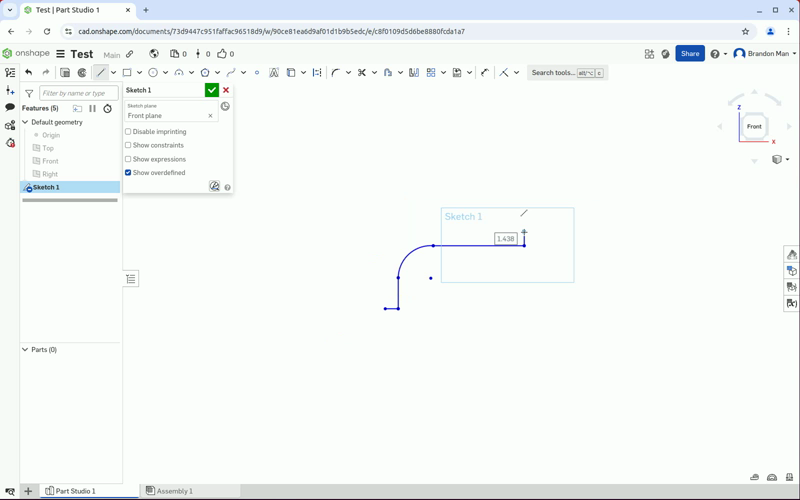
scroll(-6)
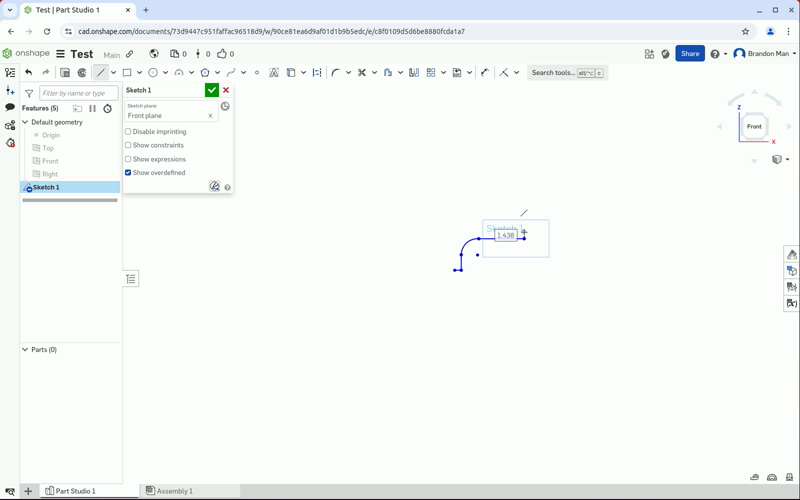
key_up(shift)
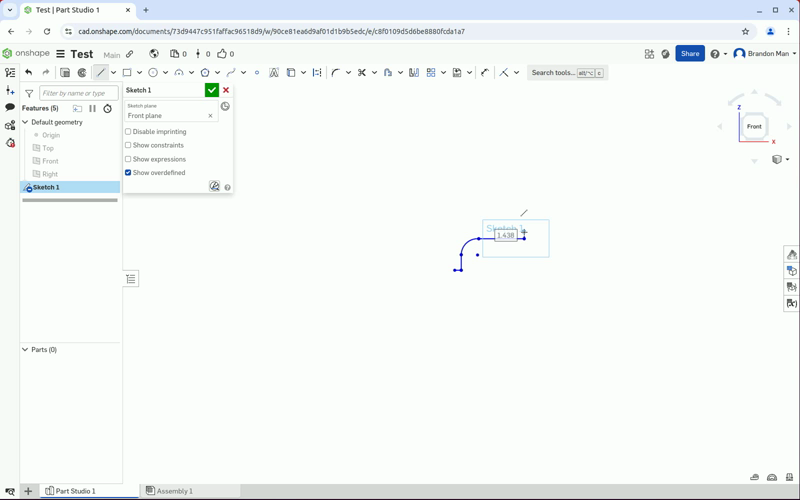
key_down(shift)
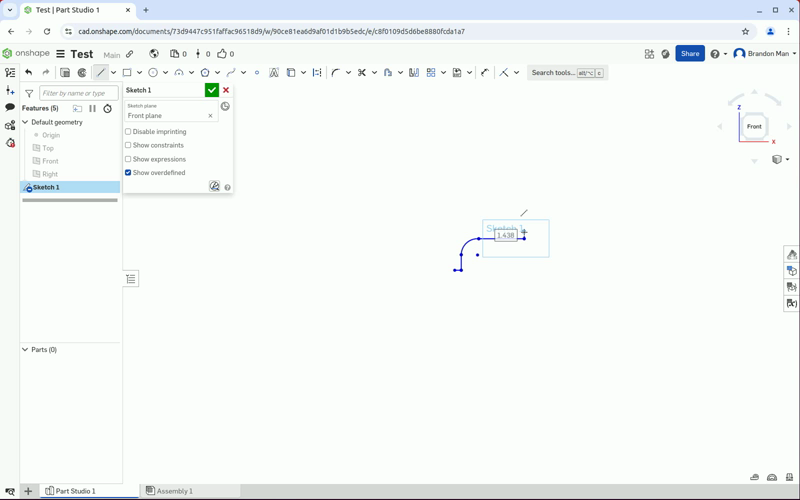
mouse_move(554, 231)
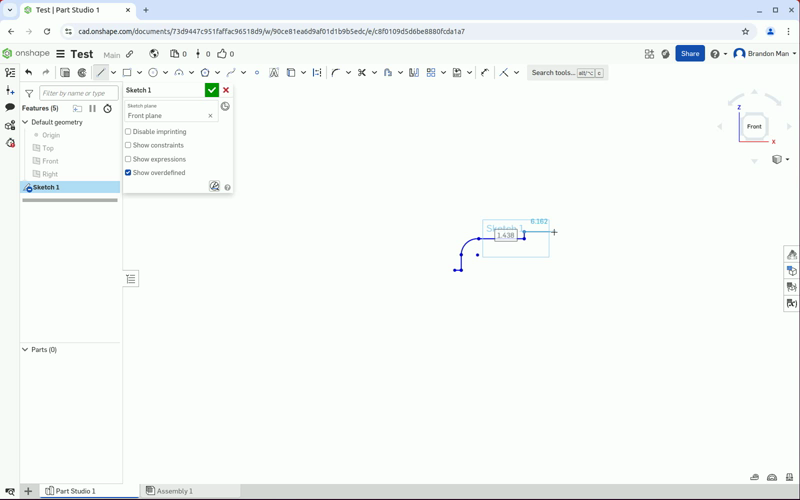
mouse_move(478, 231)
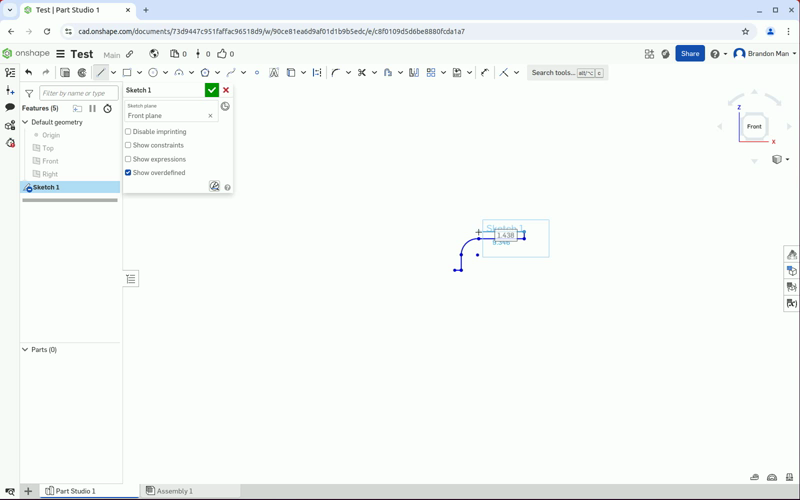
click(478, 231)
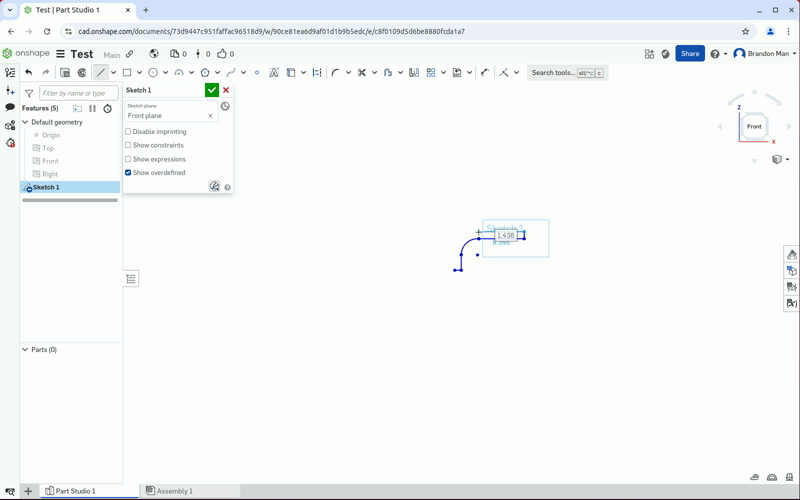
key_up(shift)
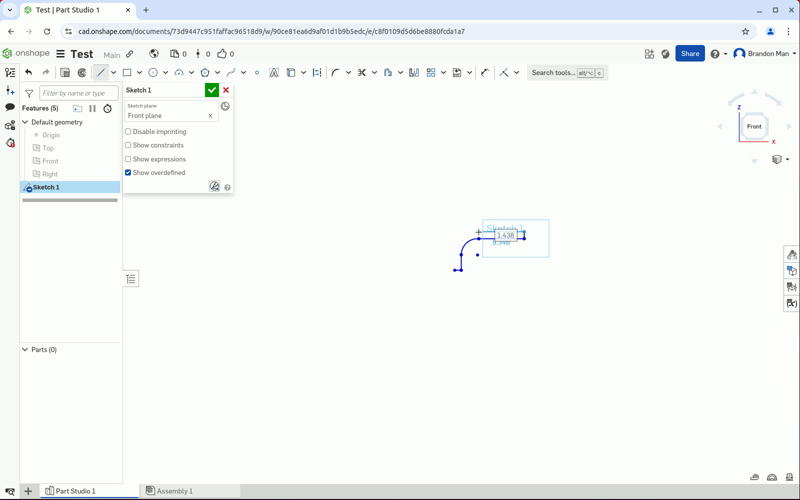
key(esc)
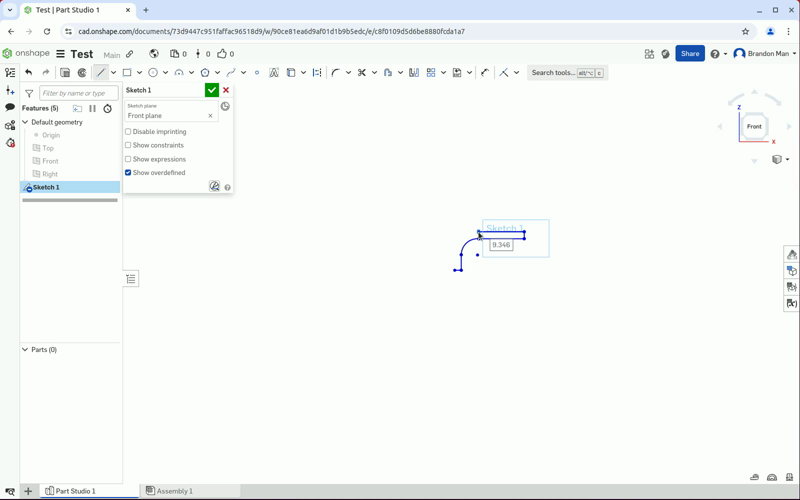
key(a)
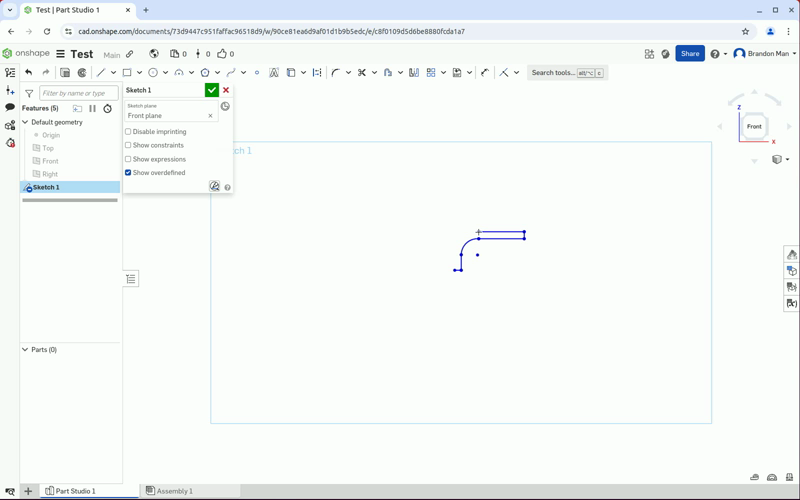
mouse_move(478, 231)
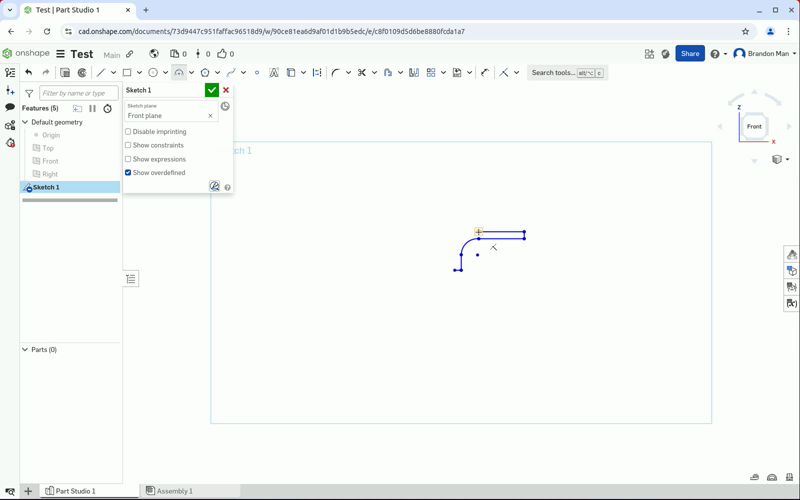
click(478, 231)
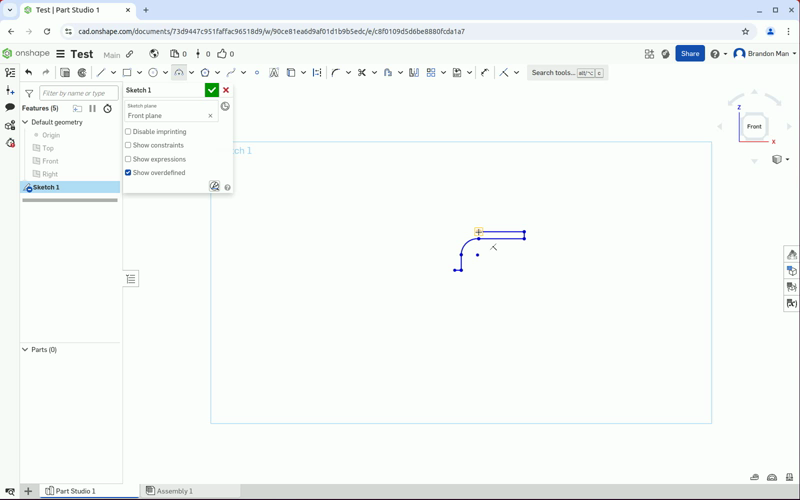
key_down(shift)
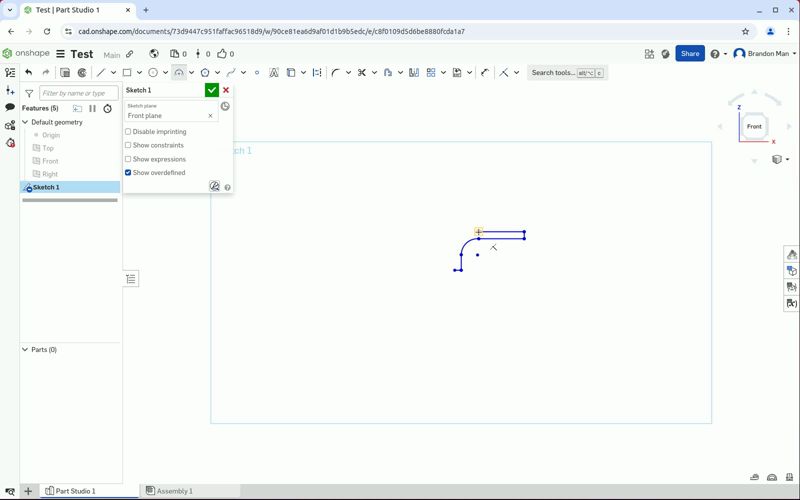
mouse_move(454, 254)
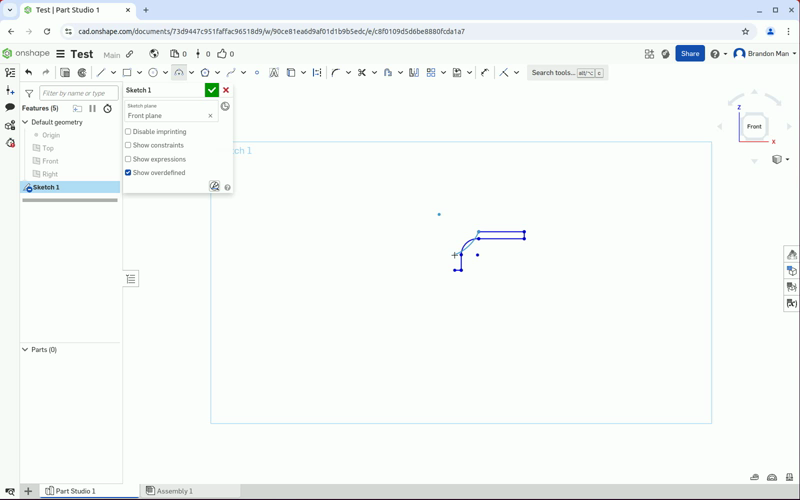
click(454, 254)
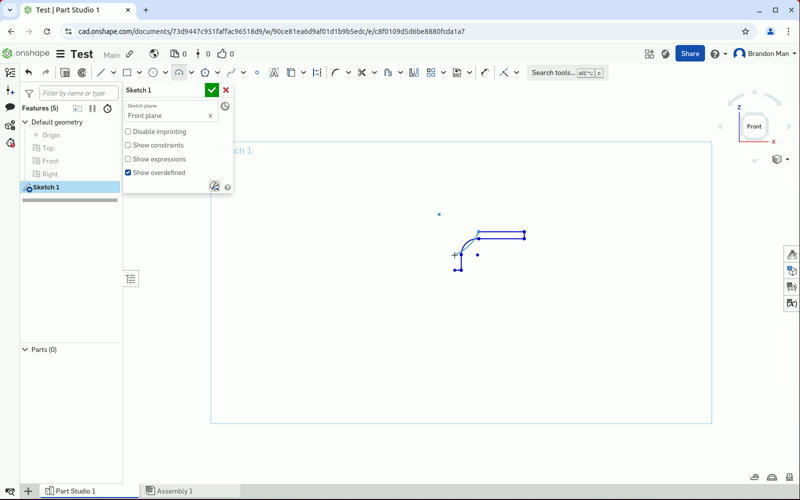
mouse_move(461, 238)
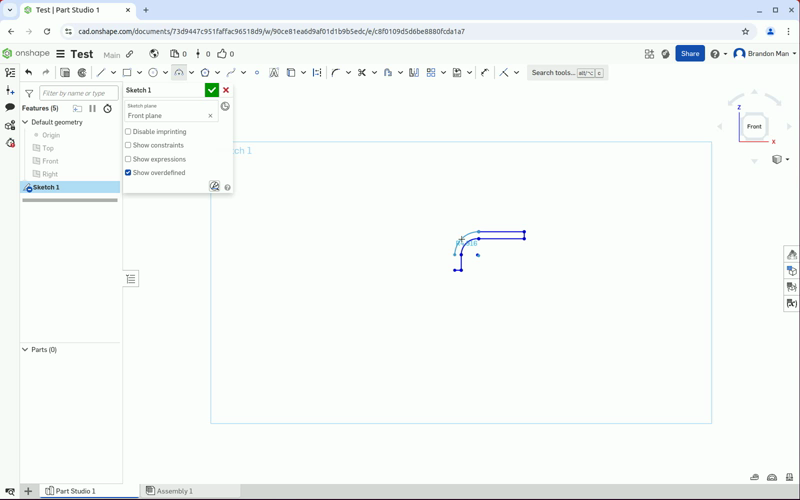
click(461, 238)
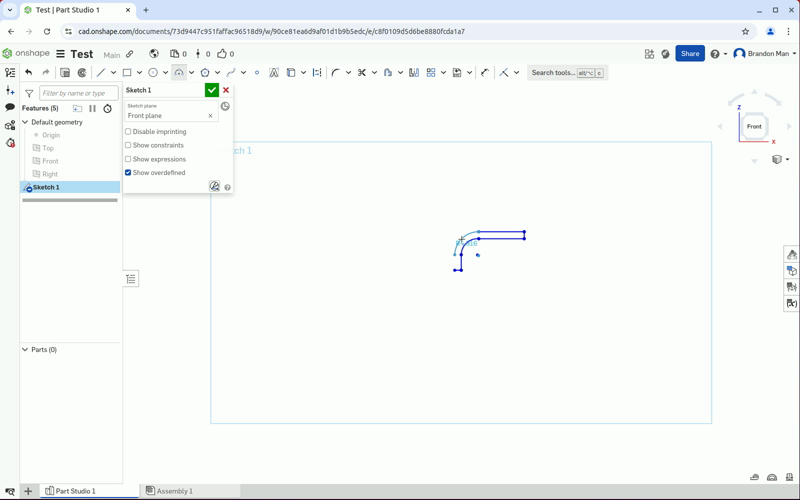
key_up(shift)
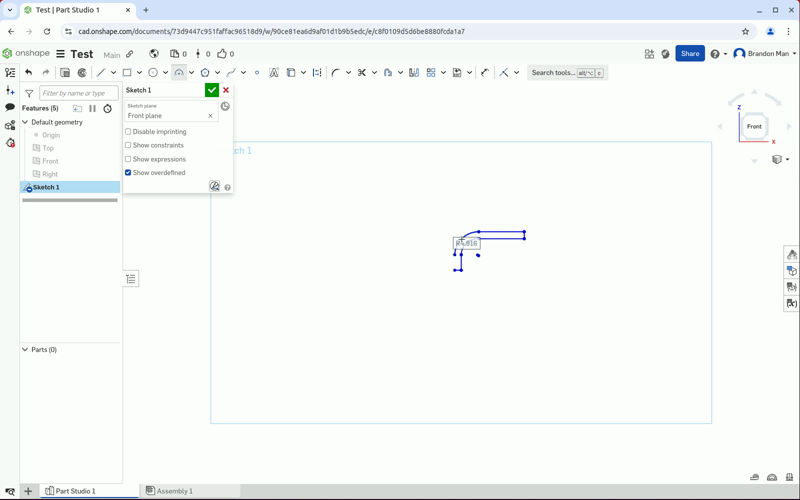
key(esc)
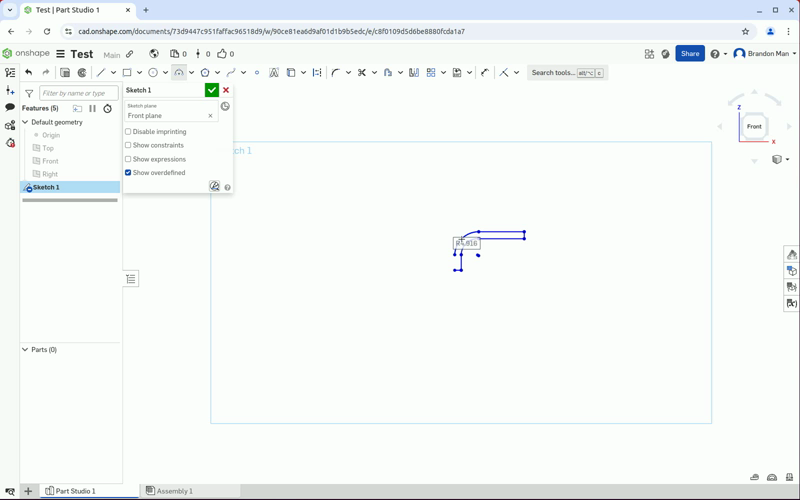
key(l)
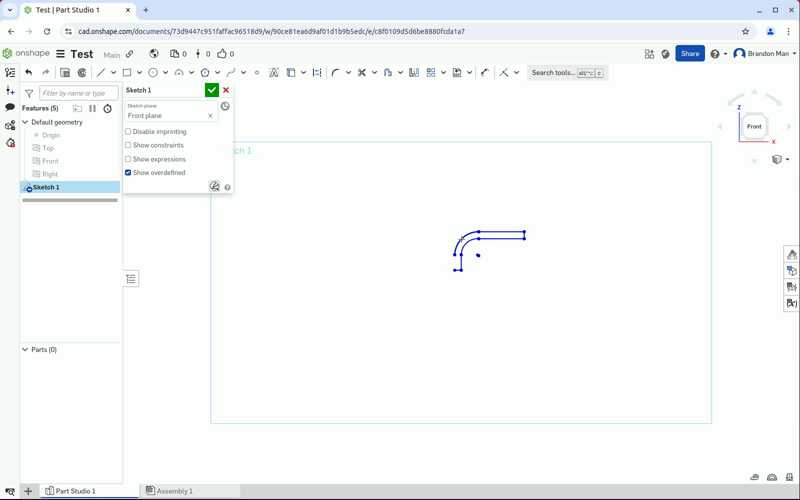
mouse_move(454, 254)
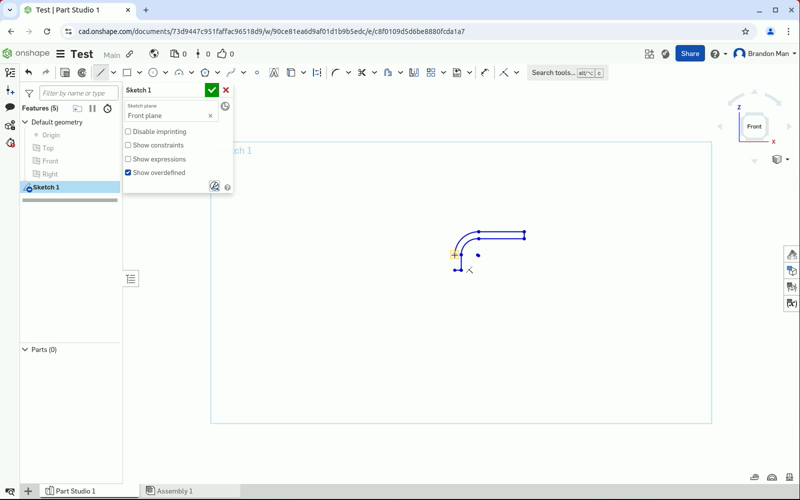
click(454, 254)
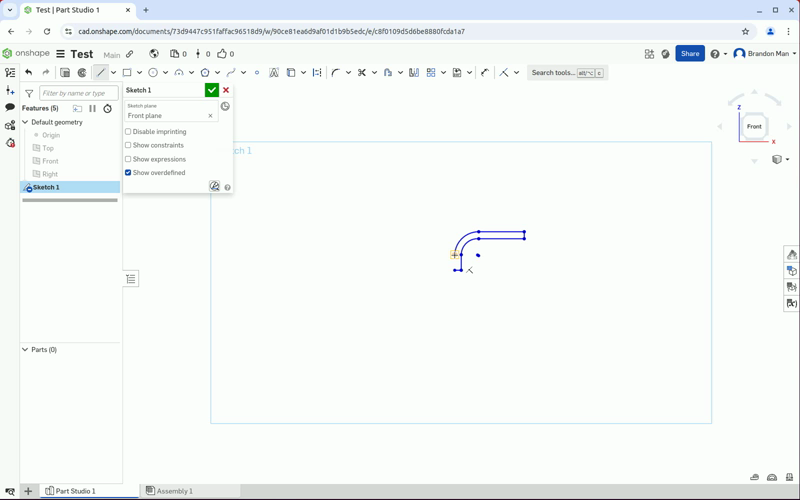
mouse_move(484, 254)
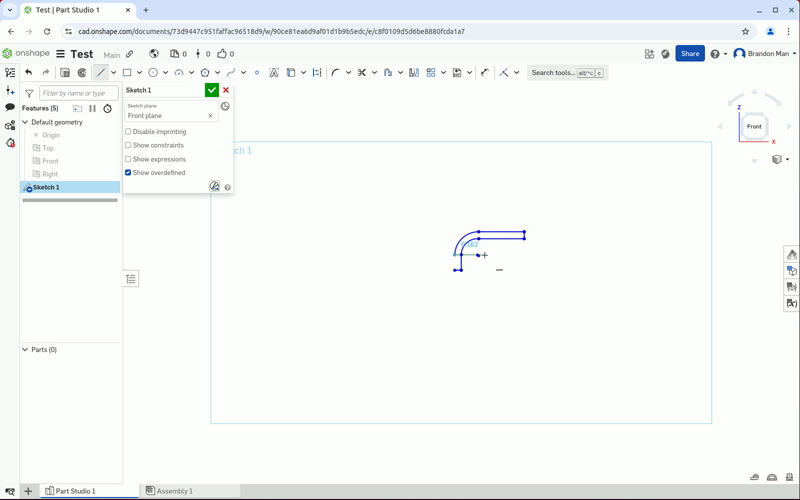
key_down(shift)
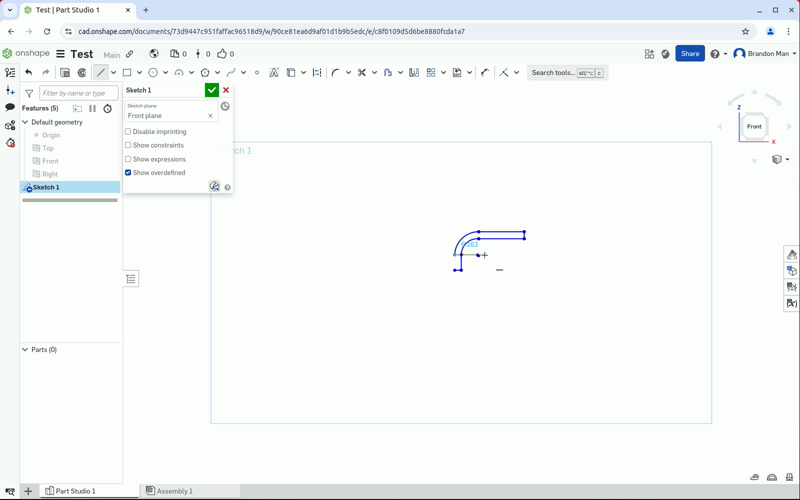
mouse_move(454, 270)
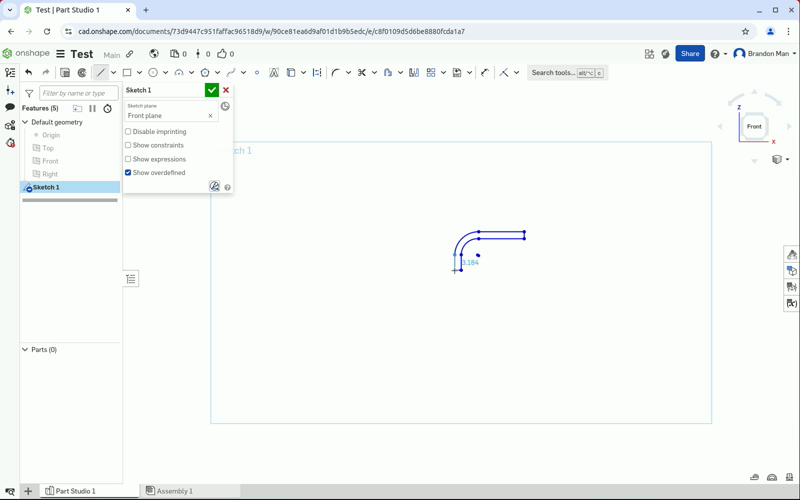
key_up(shift)
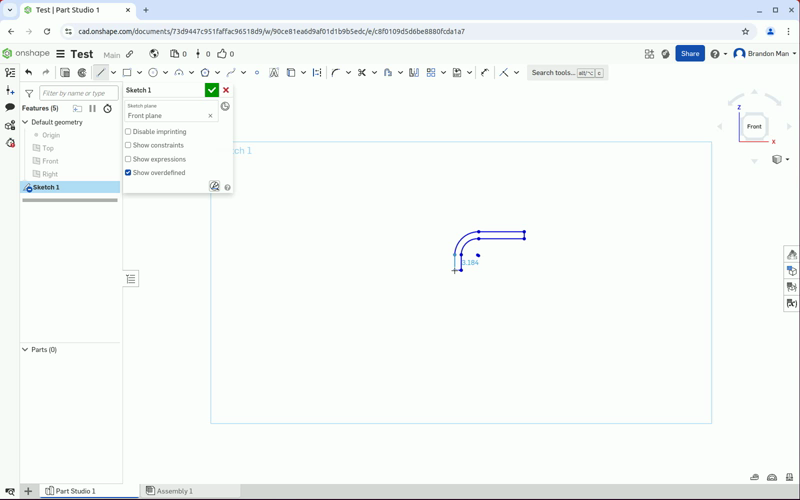
click(454, 270)
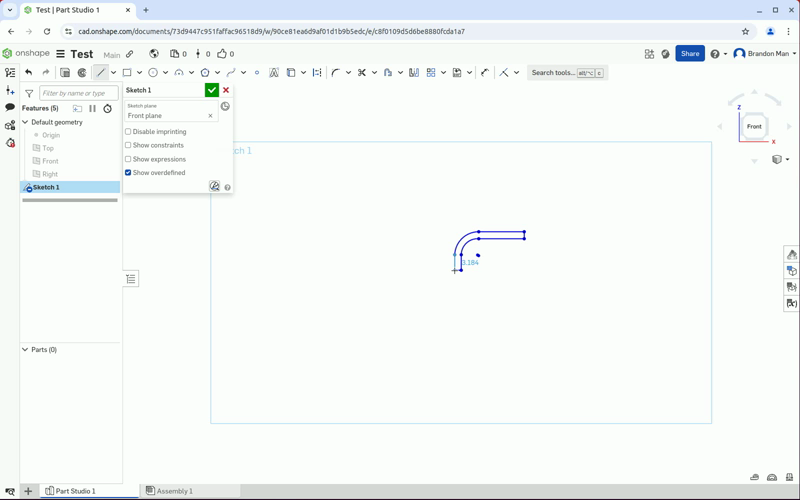
key(esc)
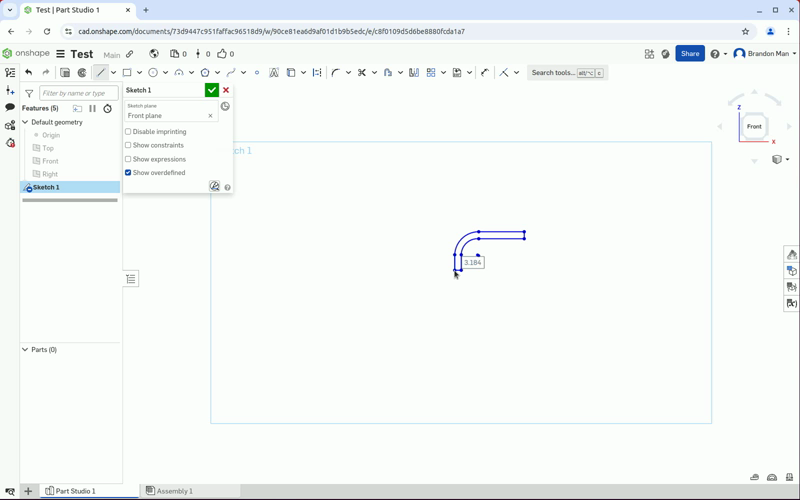
mouse_move(478, 236)
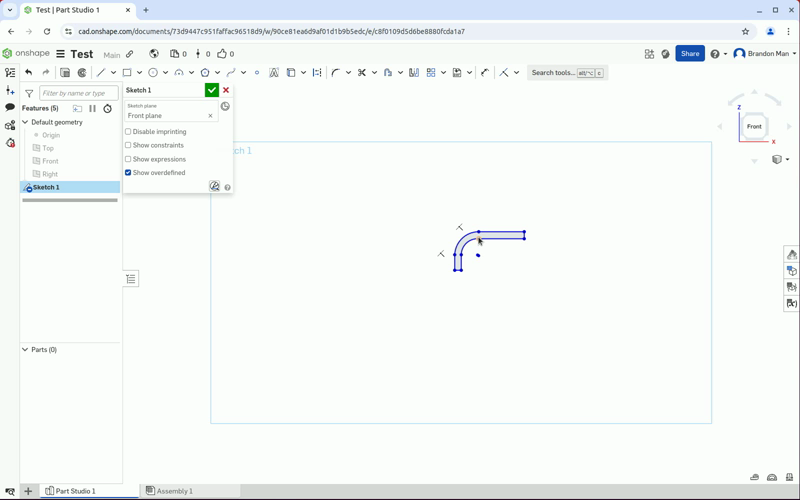
scroll(6)
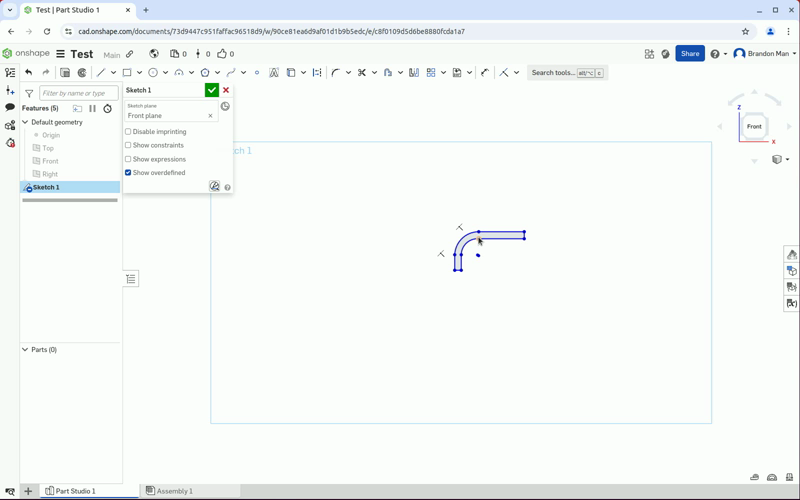
scroll(6)
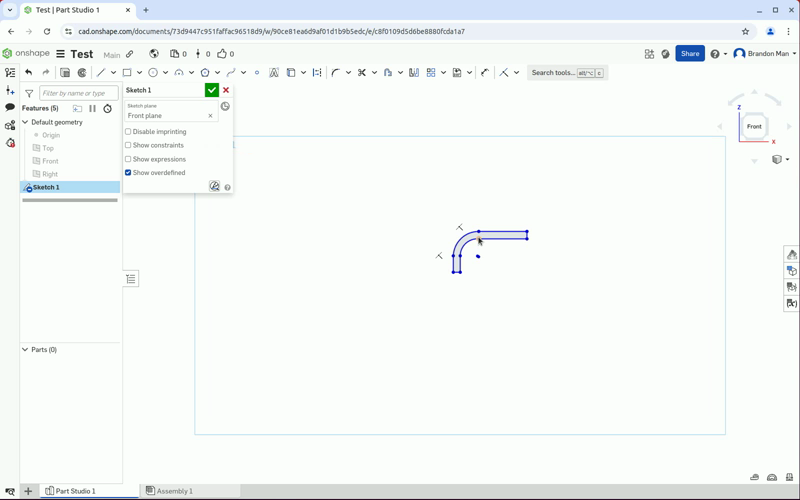
scroll(6)
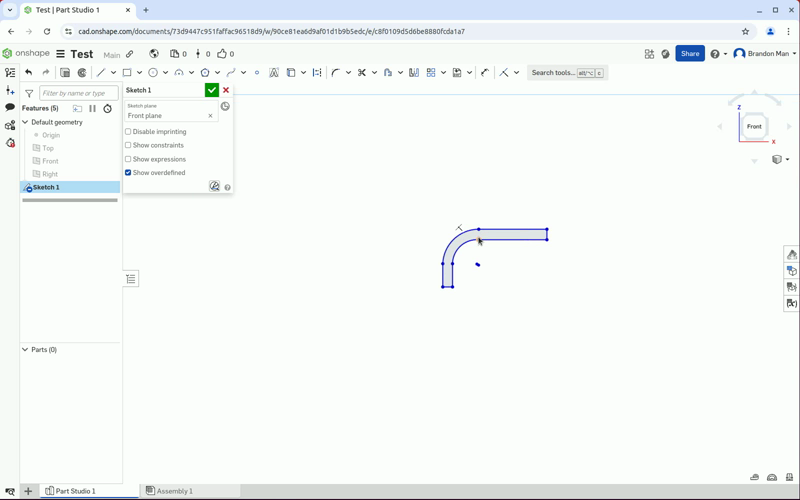
scroll(6)
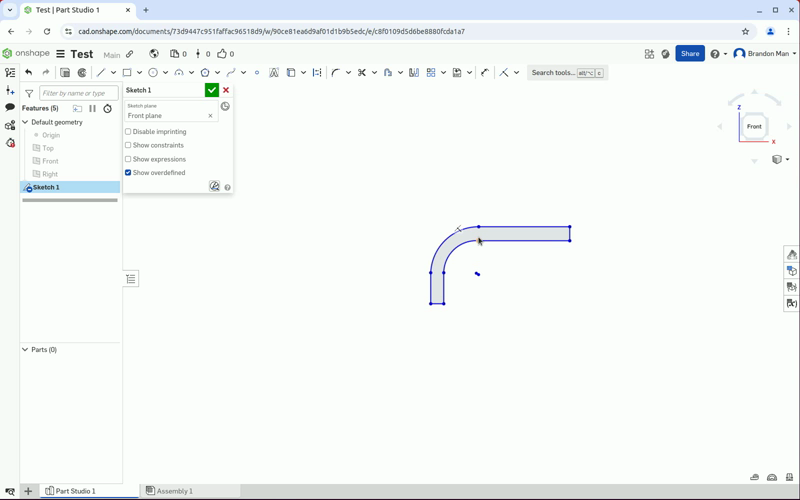
scroll(6)
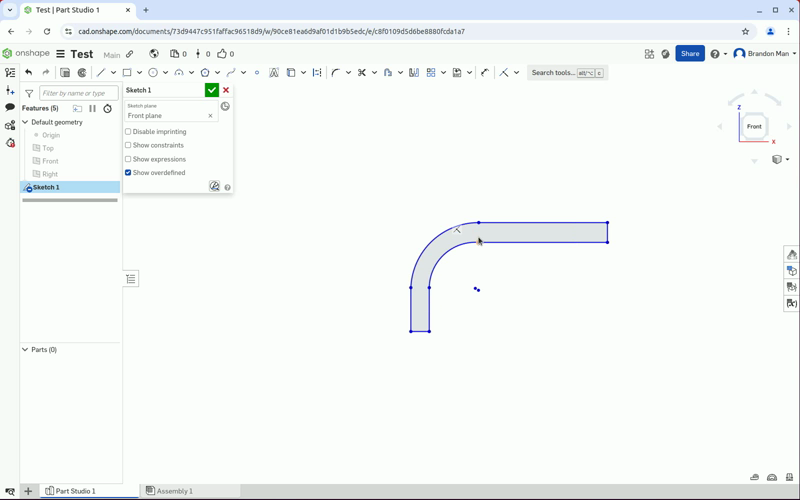
scroll(6)
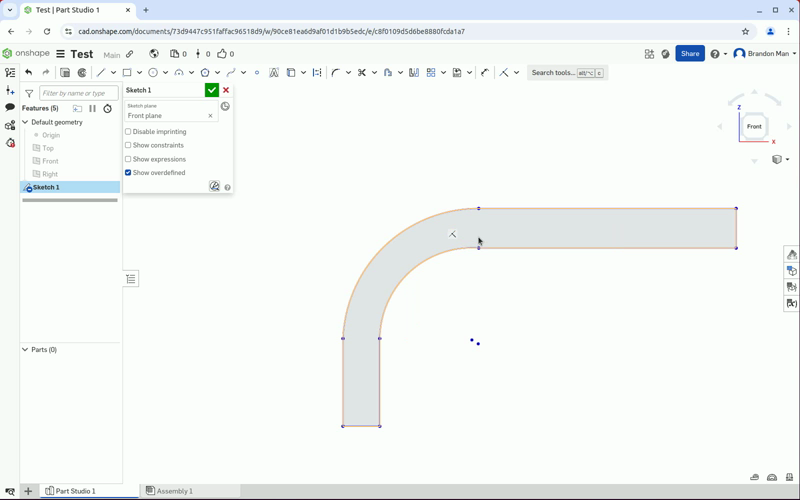
scroll(6)
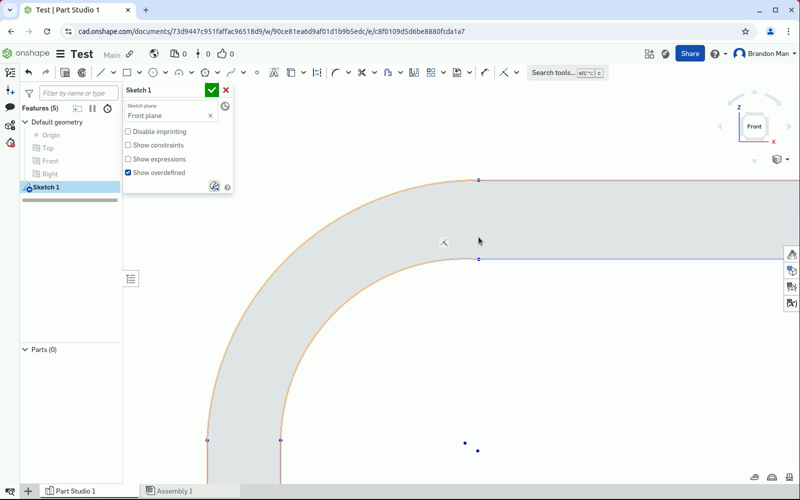
click(478, 236)
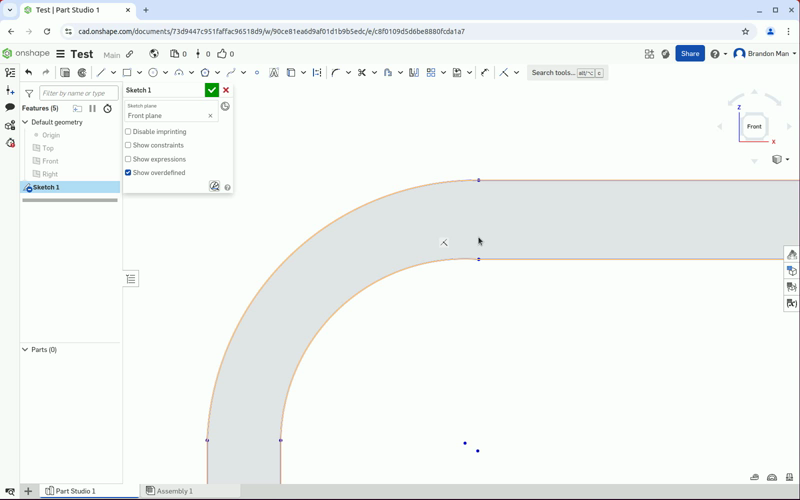
scroll(-6)
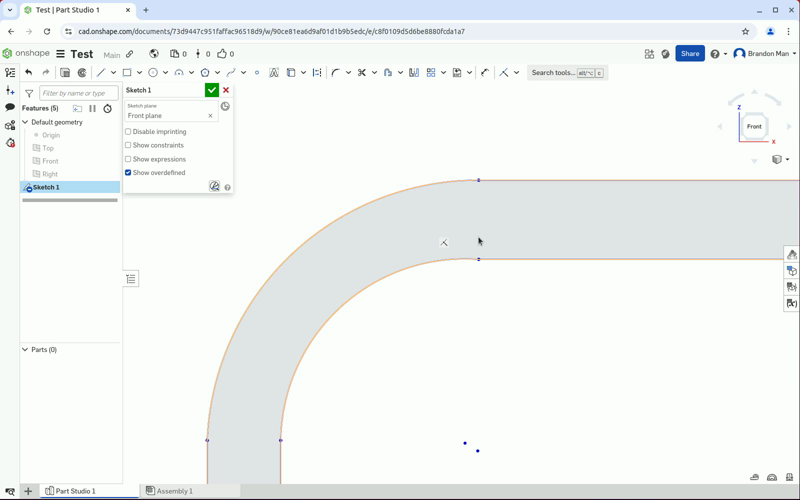
scroll(-6)
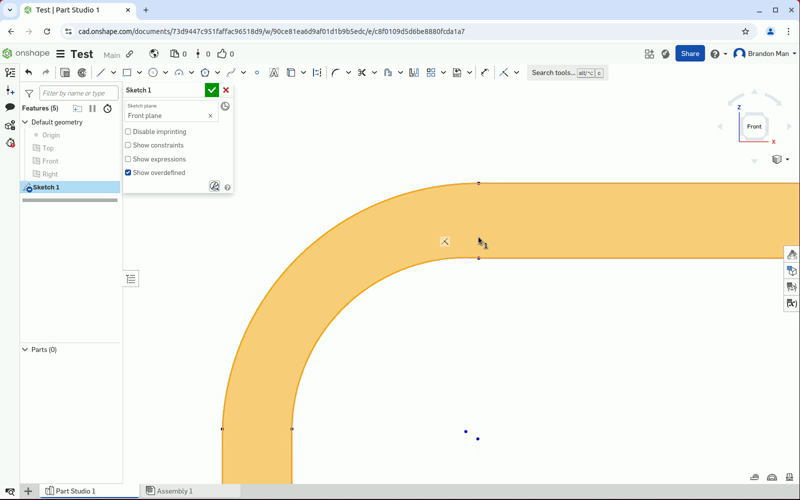
scroll(-6)
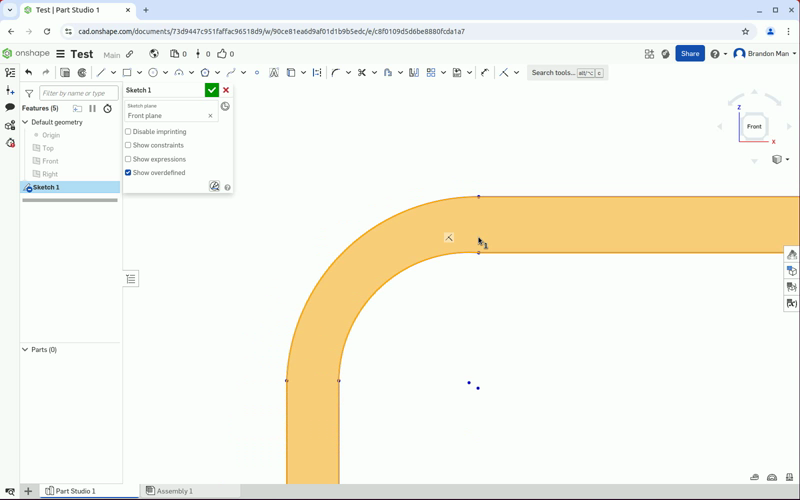
scroll(-6)
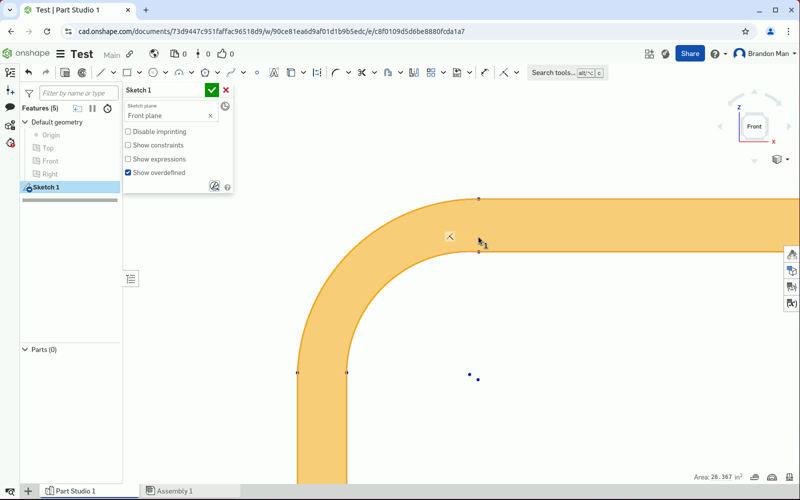
scroll(-6)
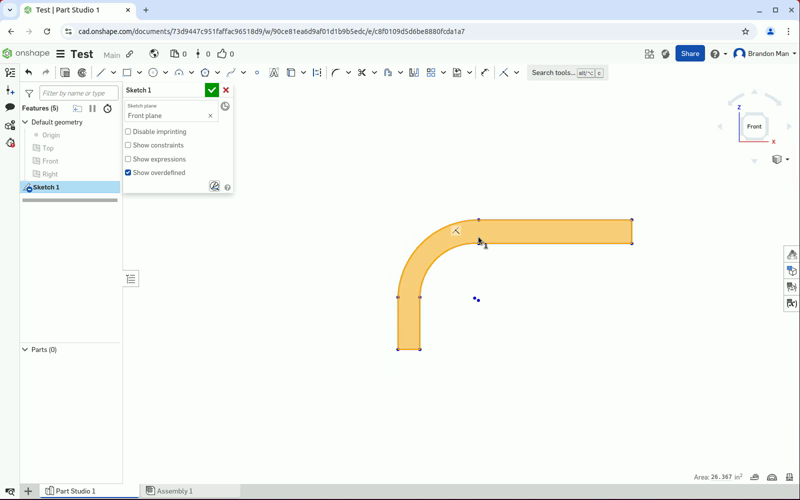
scroll(-6)
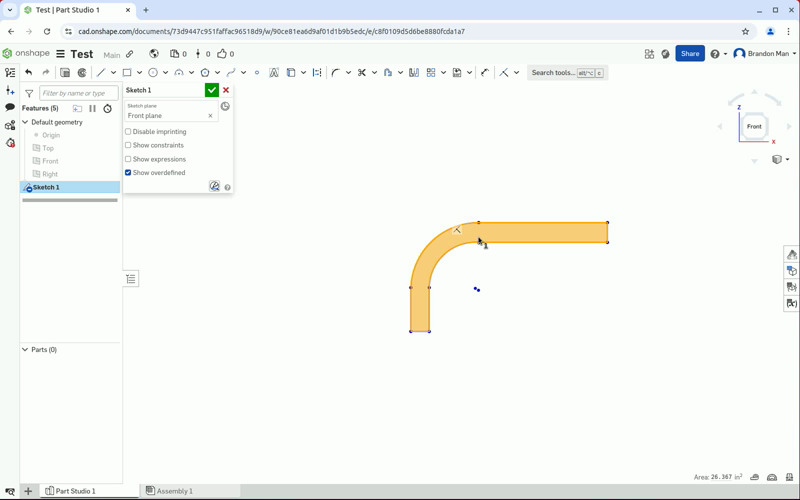
scroll(-6)
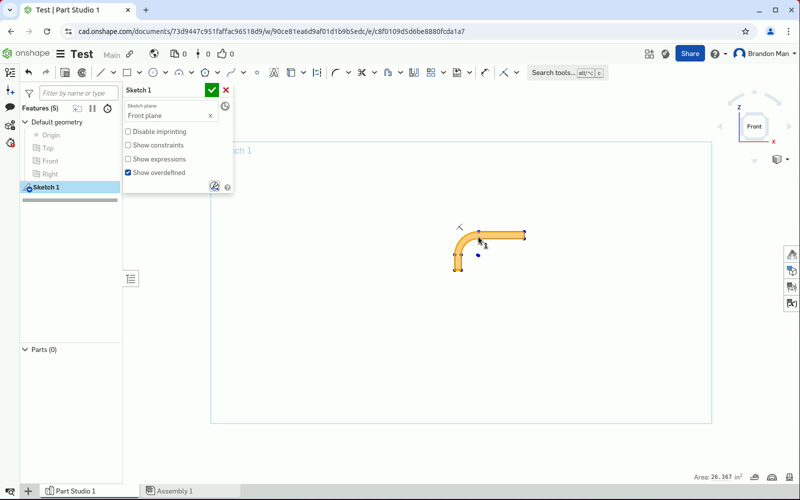
mouse_move(73, 352)
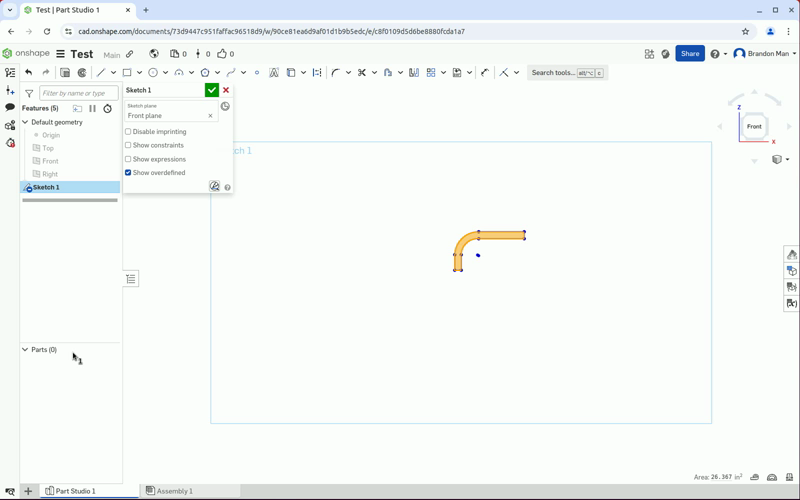
key(shift+y)
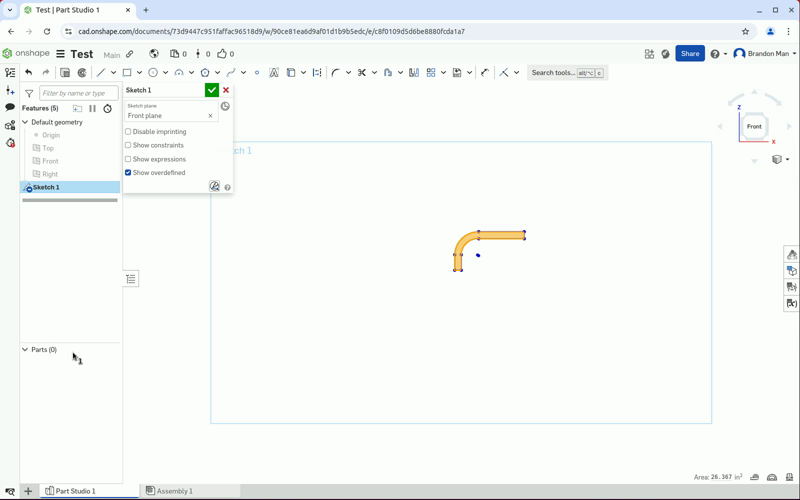
key(shift+e)
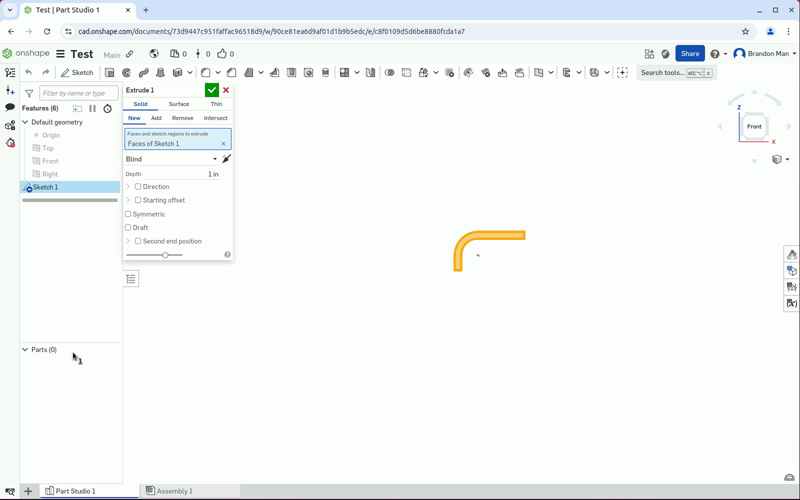
mouse_move(143, 106)
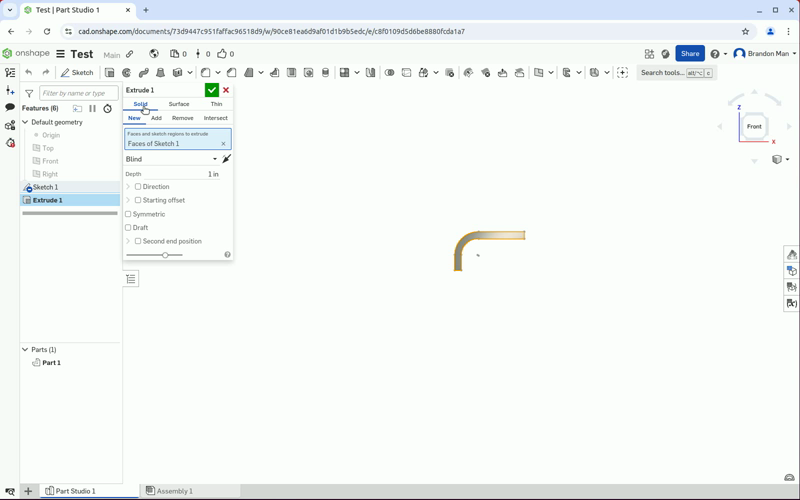
click(143, 106)
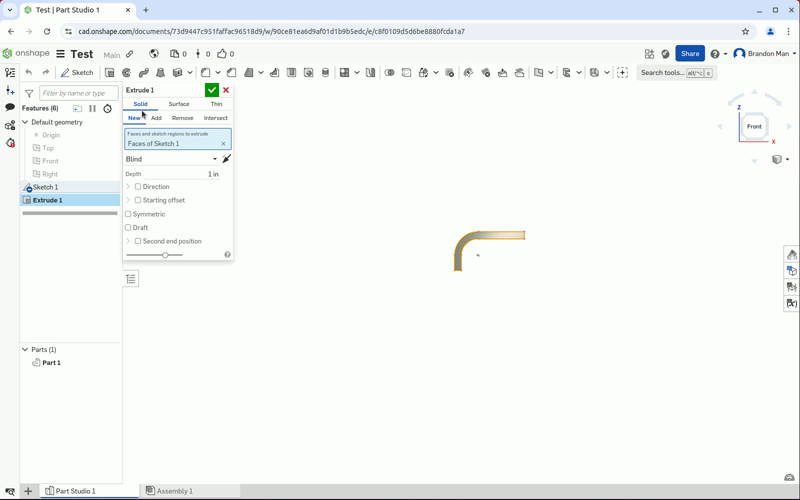
mouse_move(137, 120)
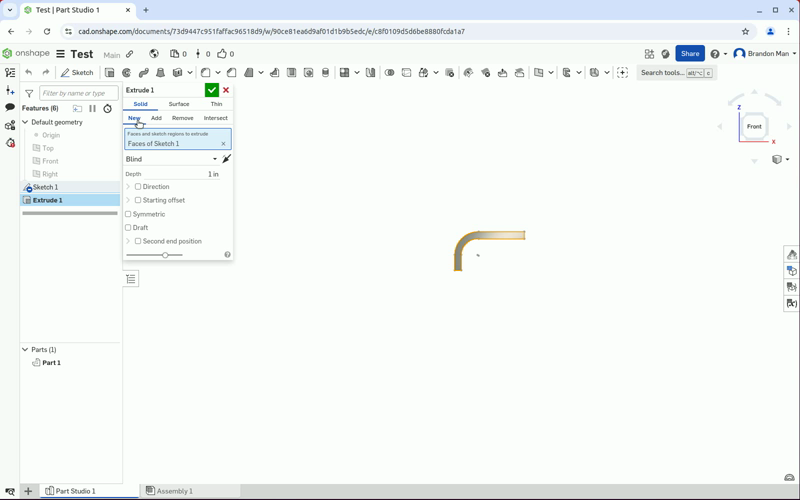
click(137, 120)
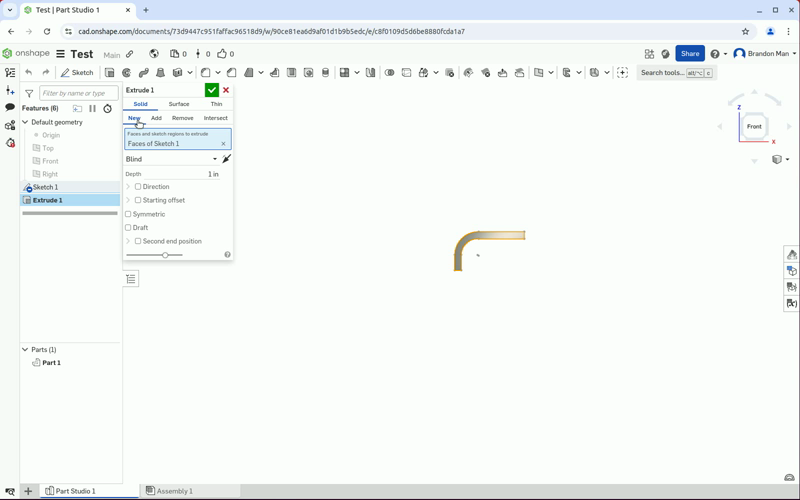
key(tab, 4)
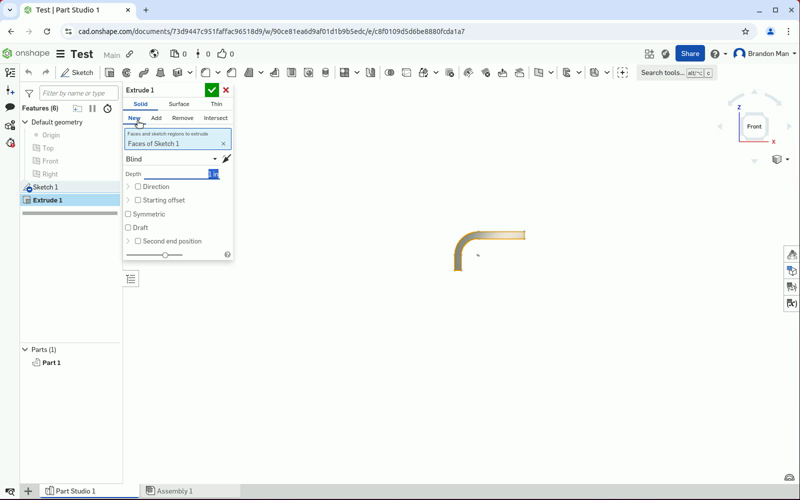
text(-17.332)
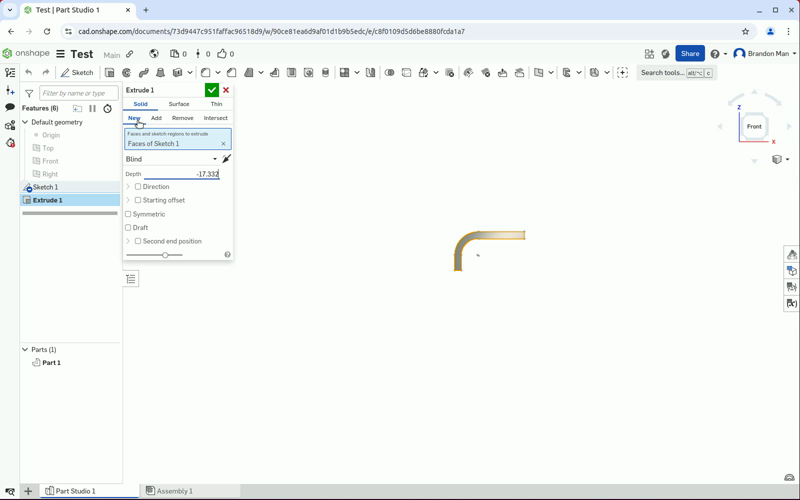
key(tab, 3)
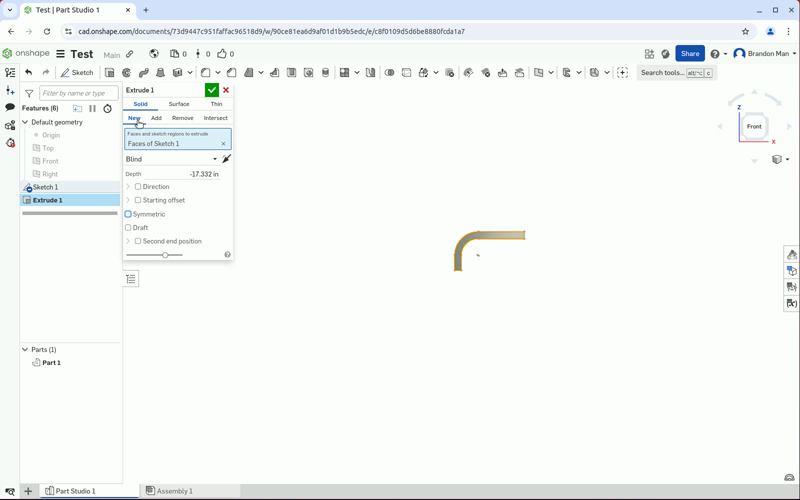
key(space)
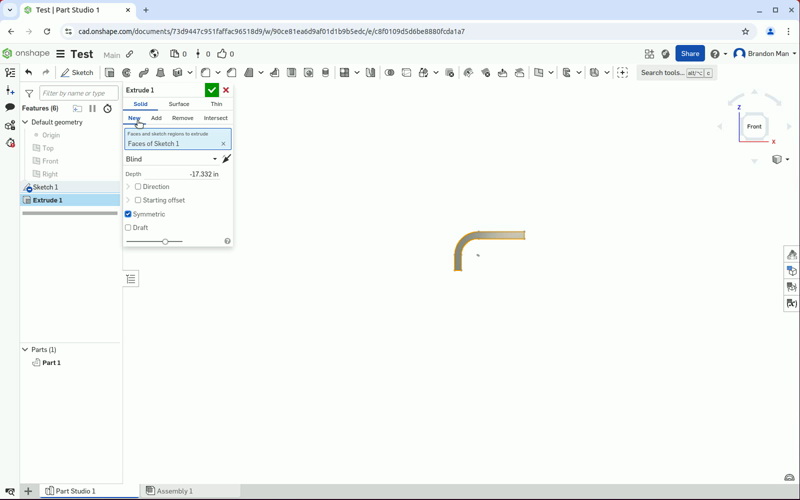
key(enter)
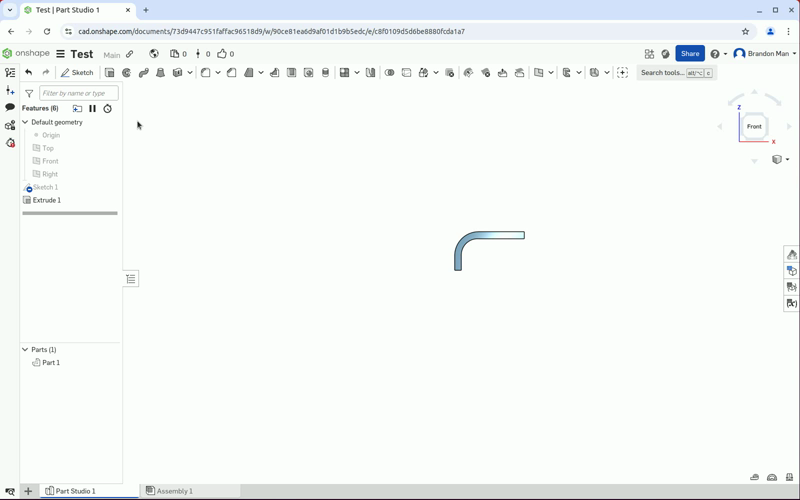
key(shift+h)
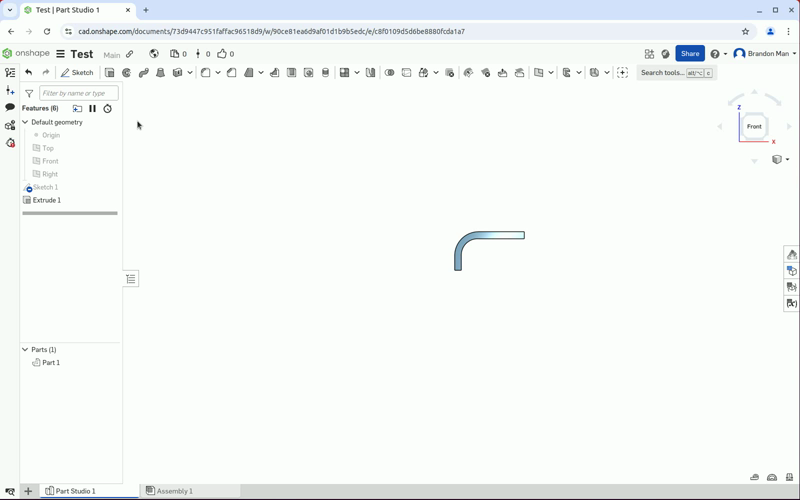
key(shift+h)
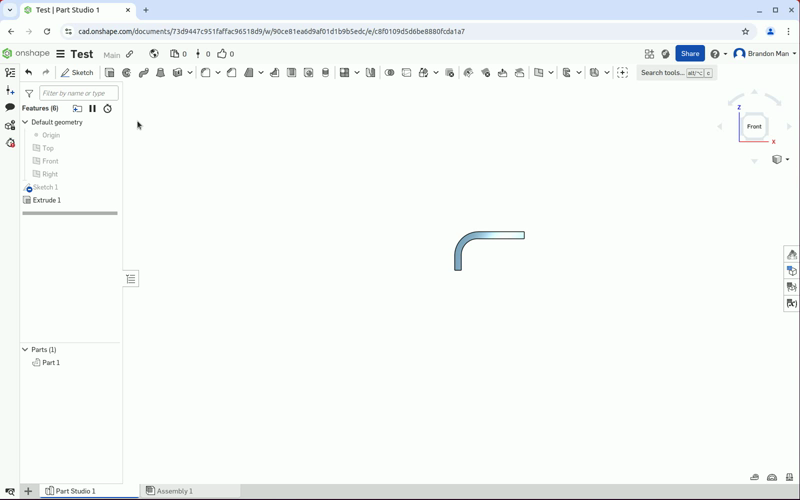
mouse_move(73, 189)
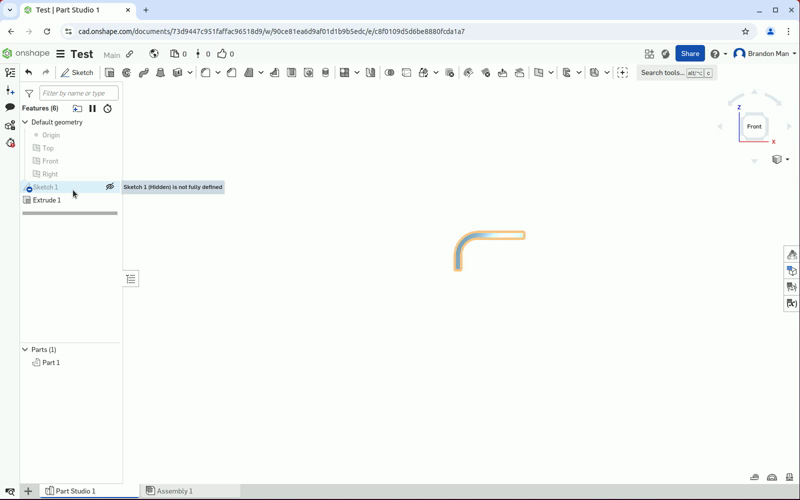
click(73, 189)
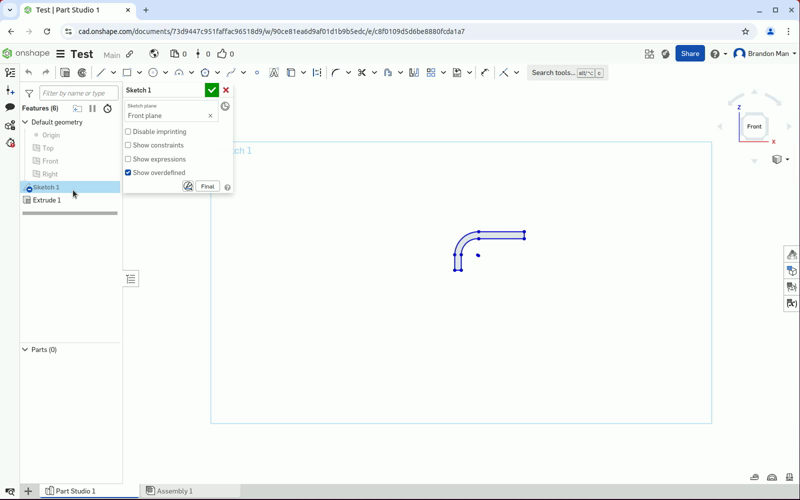
mouse_move(229, 92)
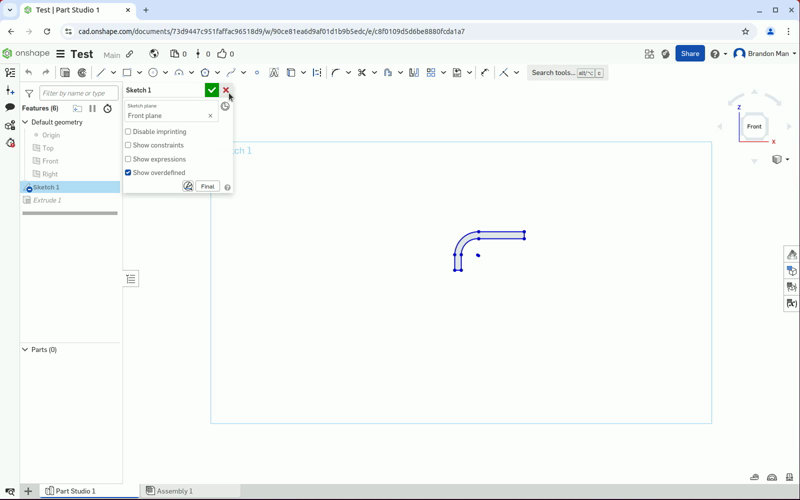
click(229, 92)
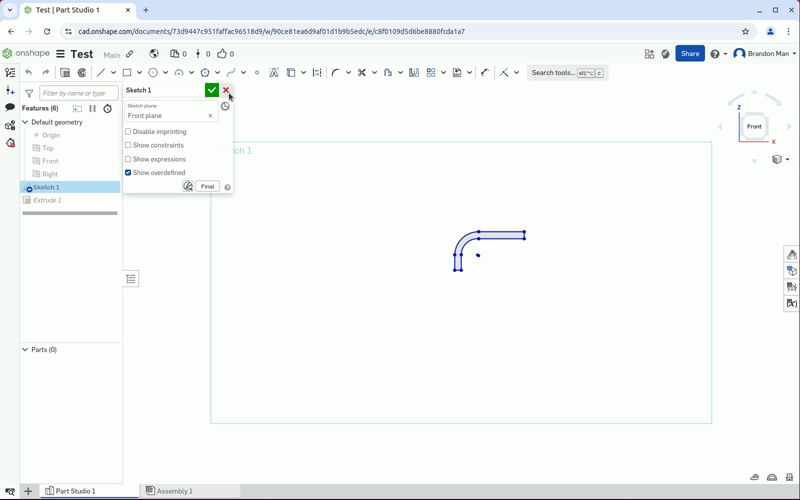
key(shift+s)
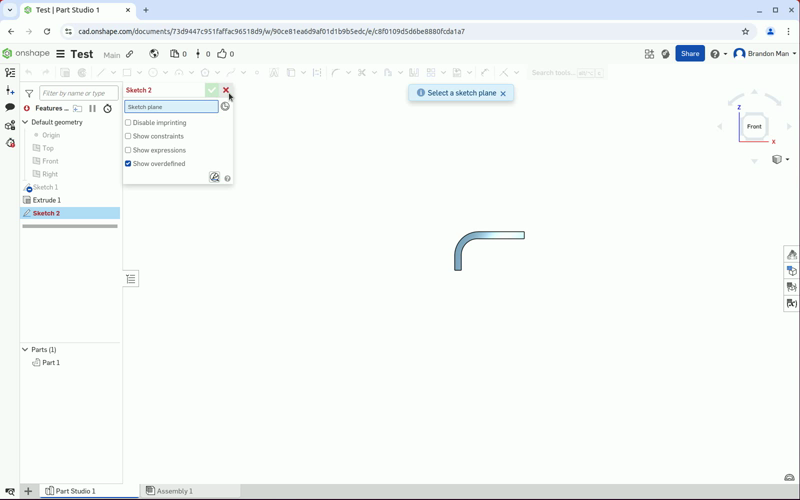
mouse_move(73, 163)
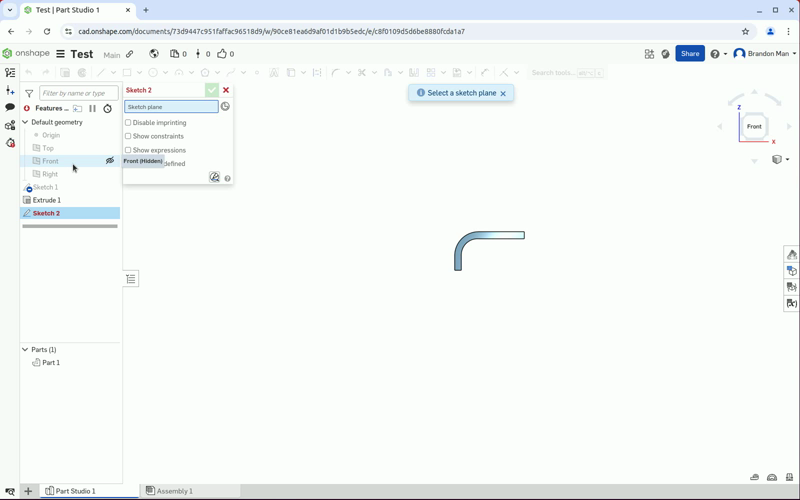
click(73, 163)
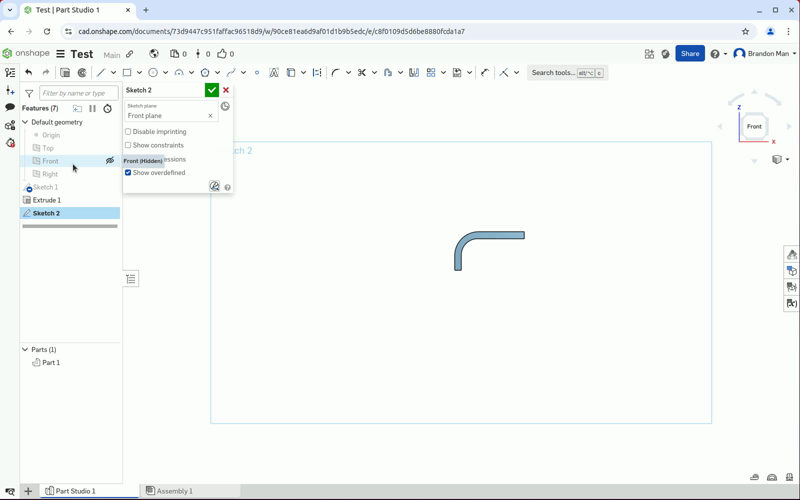
mouse_move(73, 352)
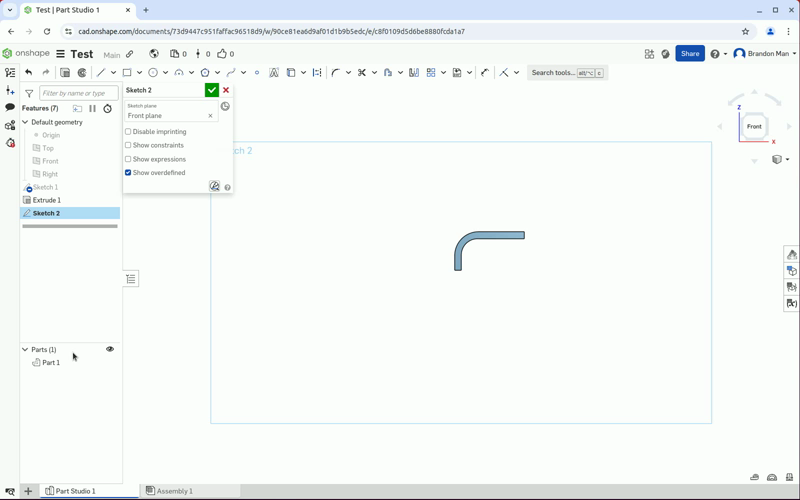
key(y)
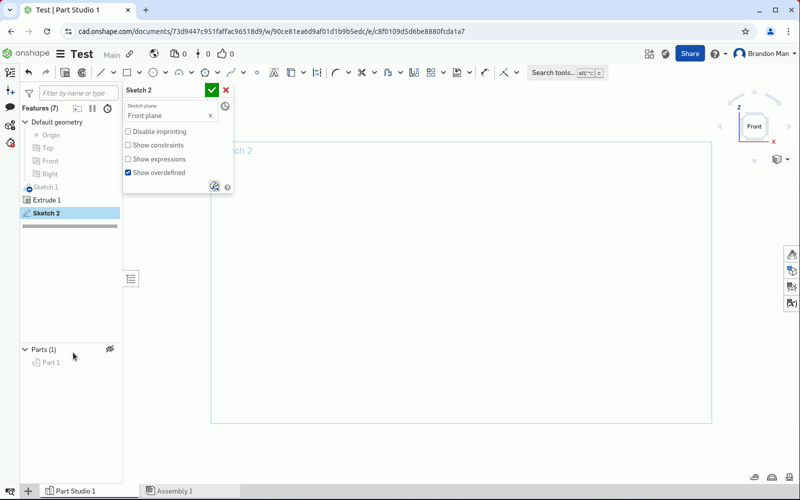
key(l)
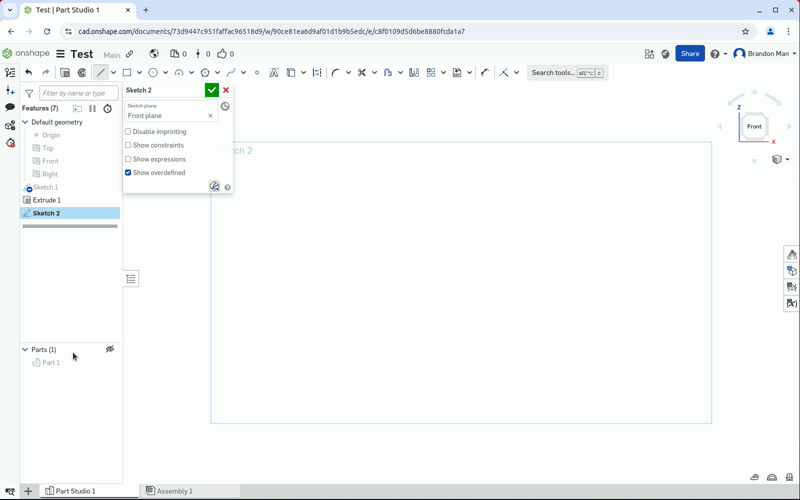
key_down(shift)
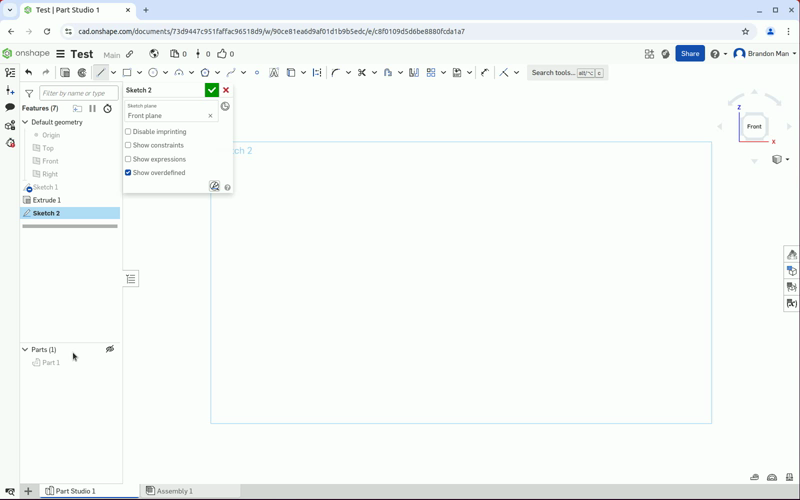
mouse_move(420, 295)
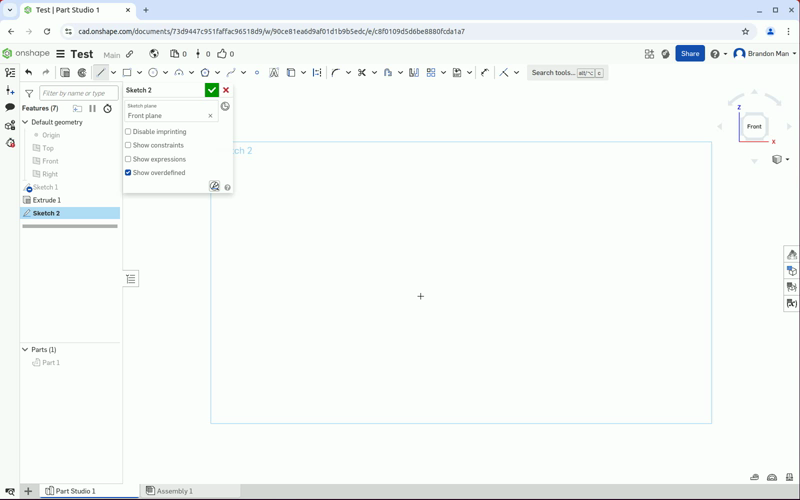
click(420, 295)
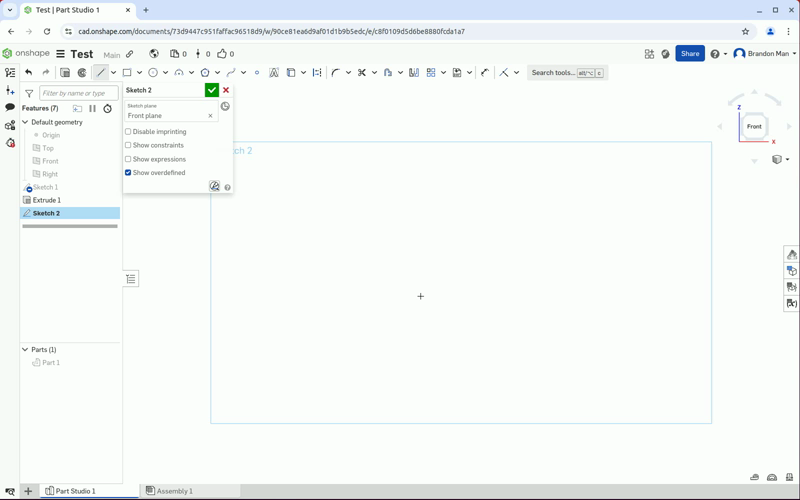
key_up(shift)
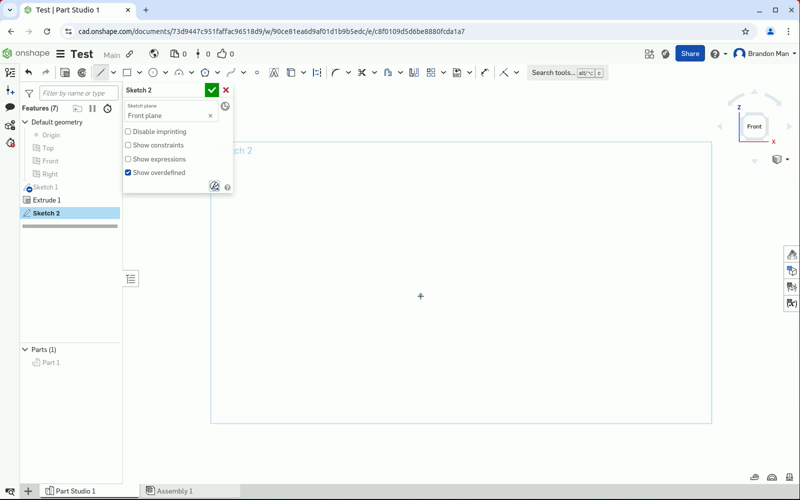
key_down(shift)
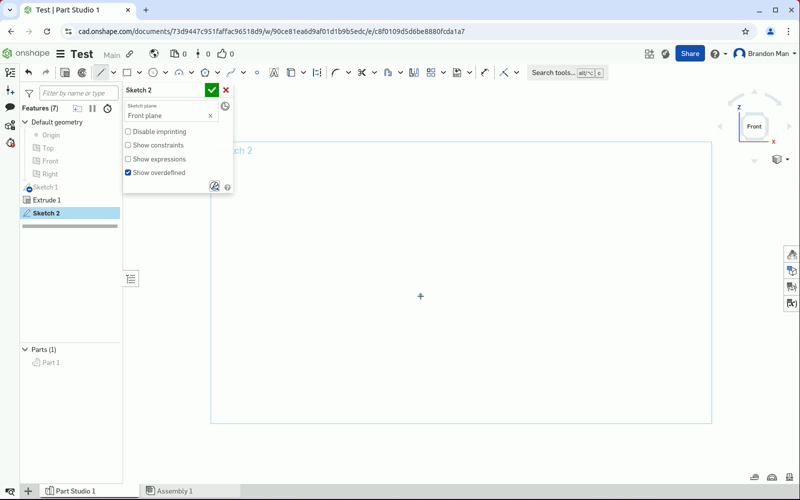
mouse_move(502, 295)
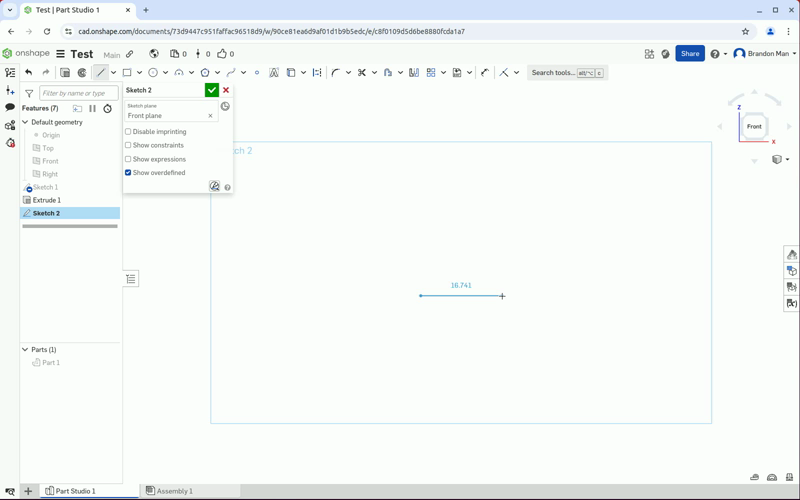
click(502, 295)
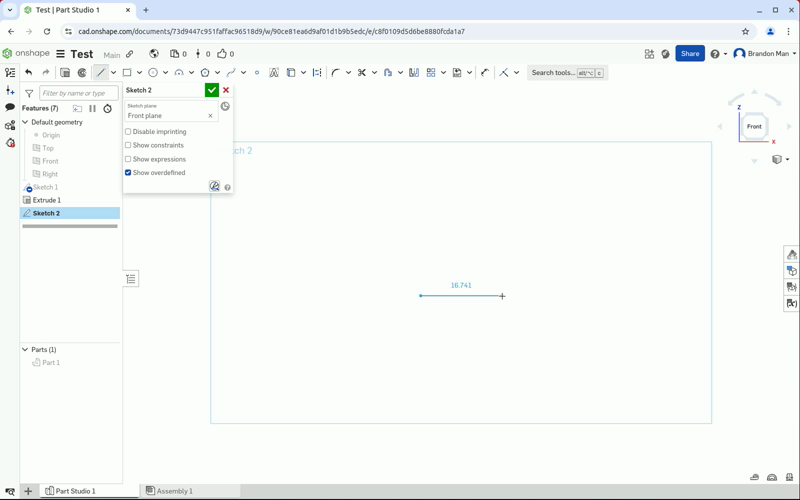
key_up(shift)
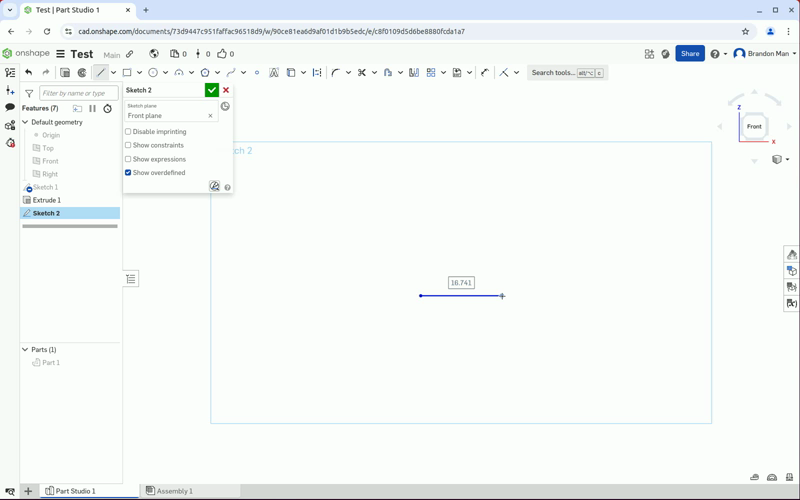
key_down(shift)
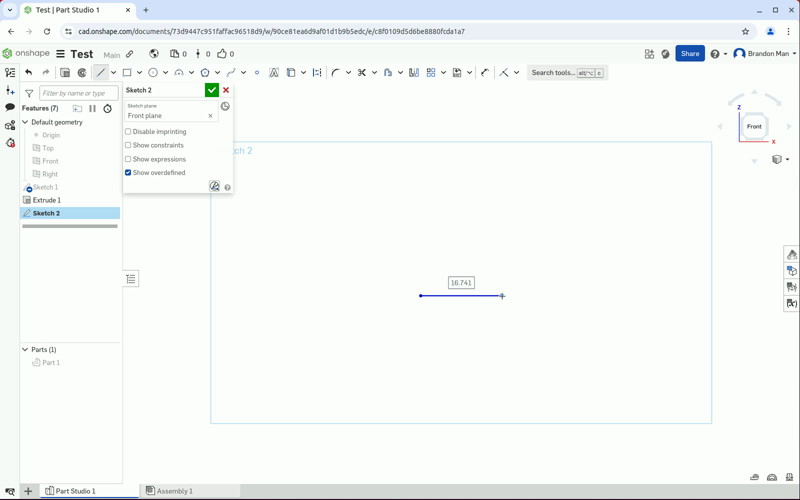
mouse_move(532, 295)
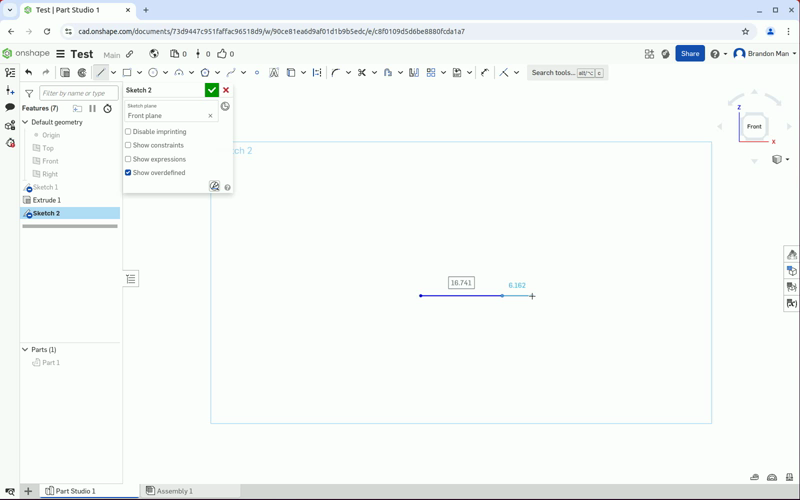
mouse_move(502, 270)
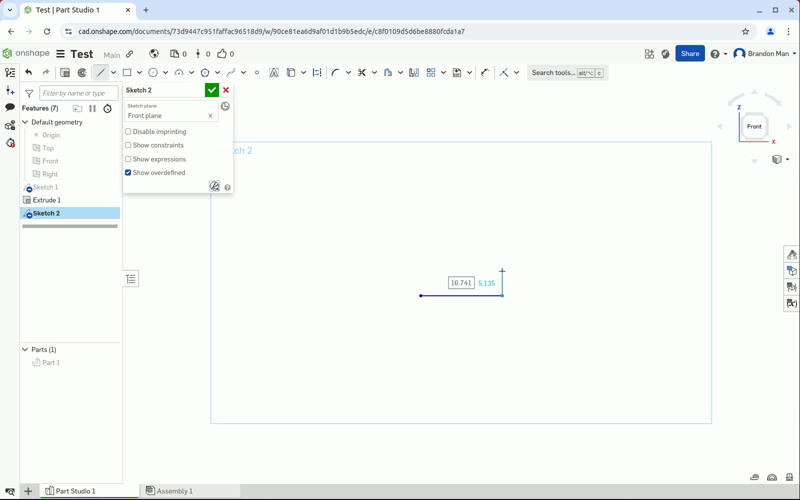
click(502, 270)
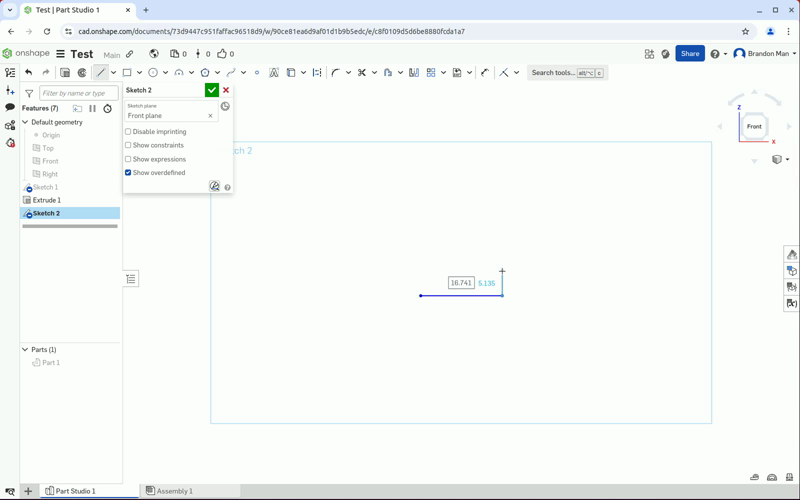
key_up(shift)
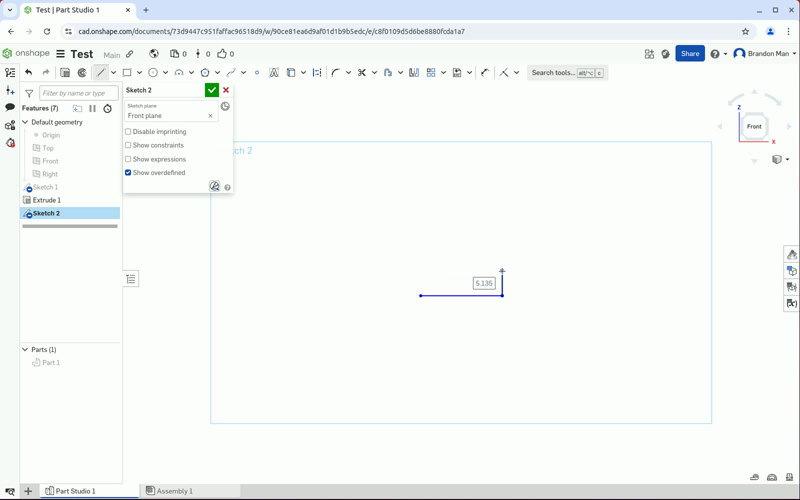
key_down(shift)
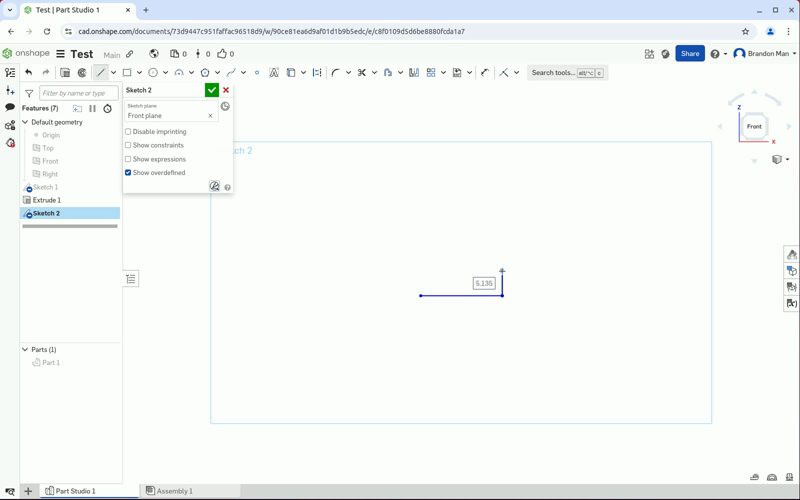
mouse_move(532, 270)
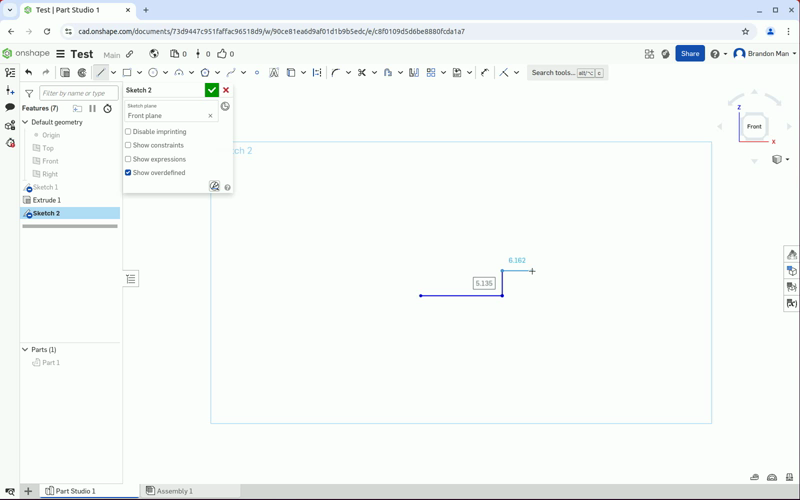
mouse_move(461, 270)
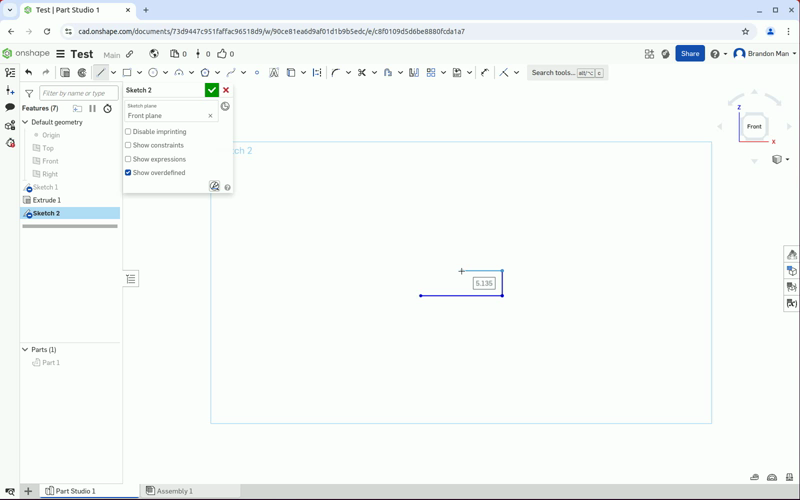
click(461, 270)
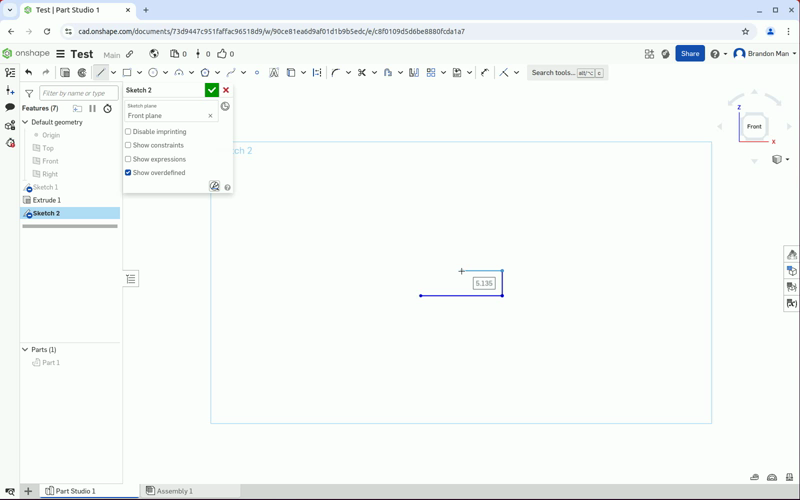
key_up(shift)
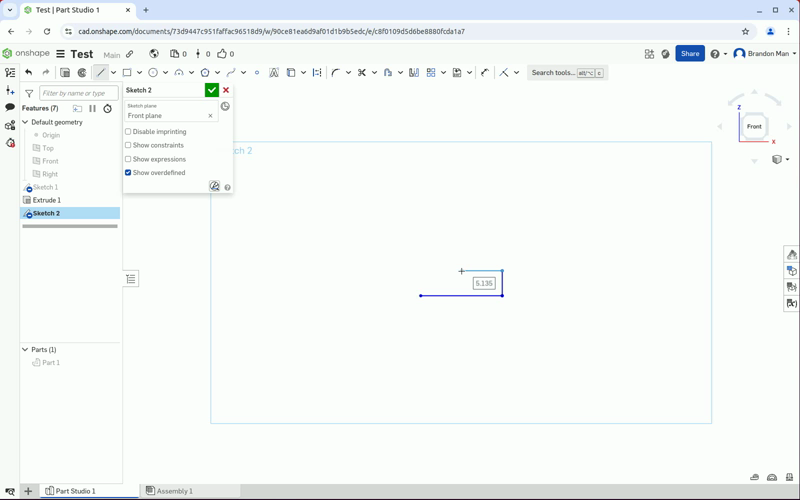
key_down(shift)
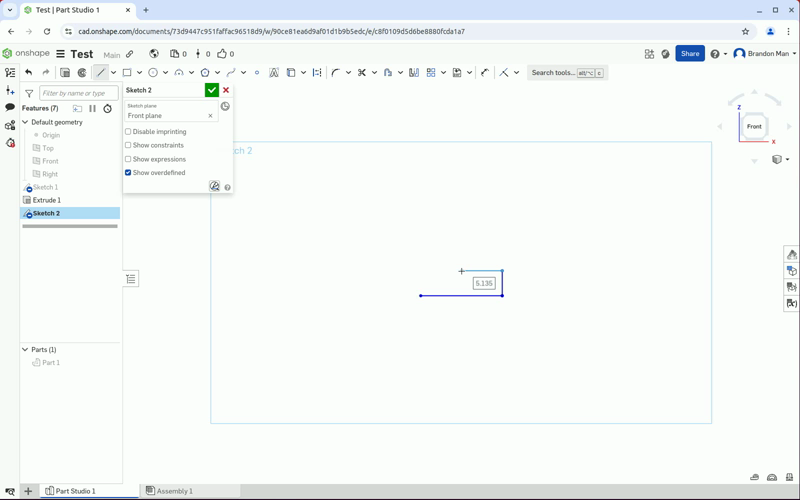
mouse_move(492, 270)
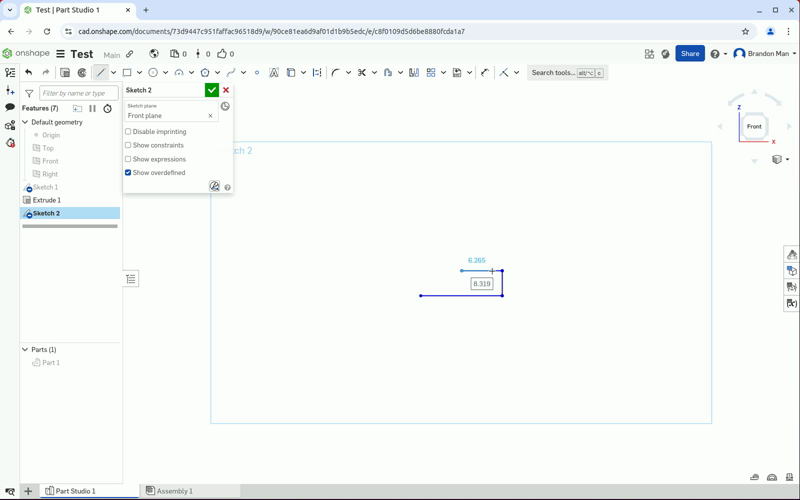
mouse_move(455, 270)
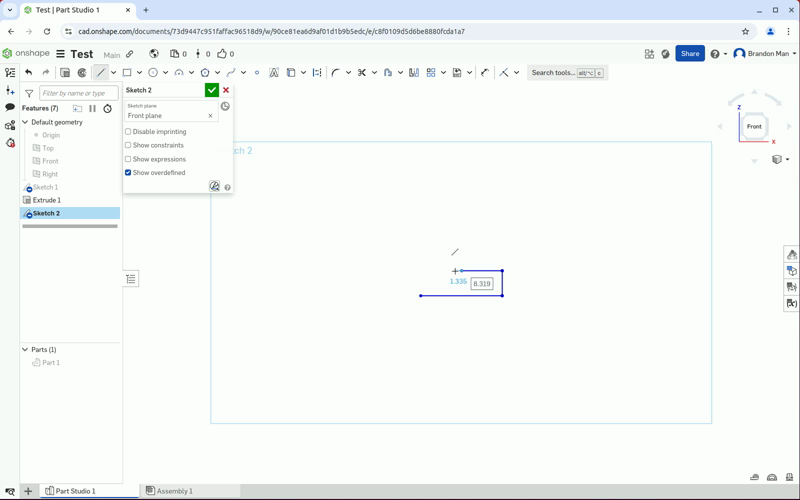
scroll(6)
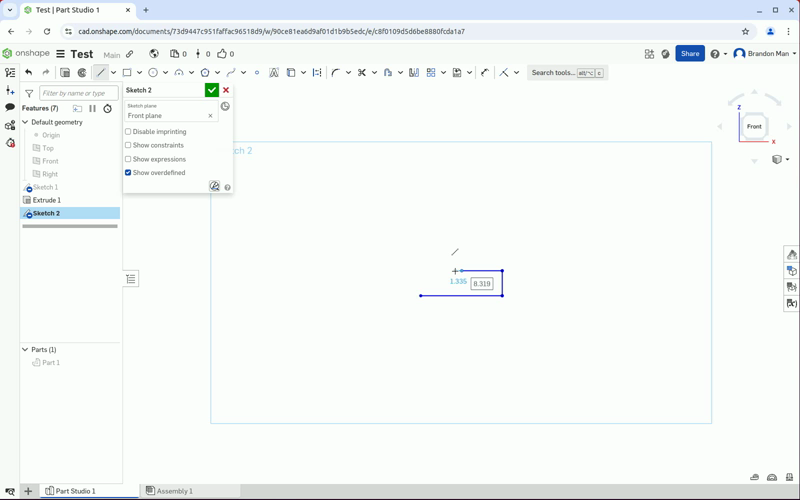
scroll(6)
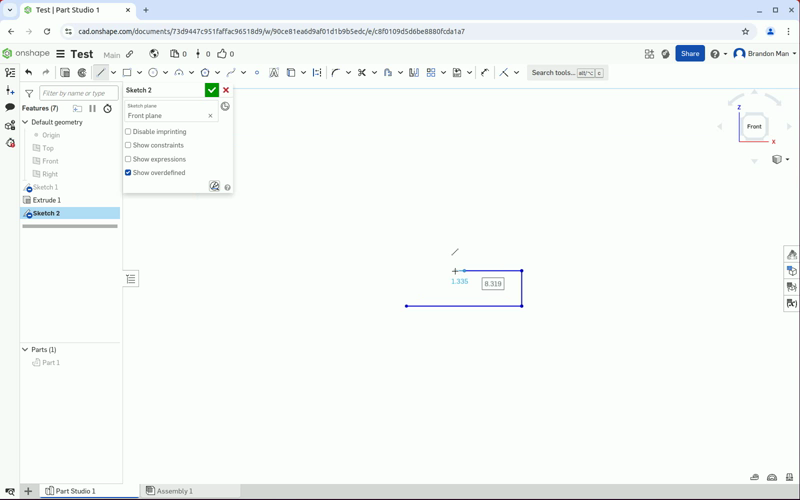
scroll(6)
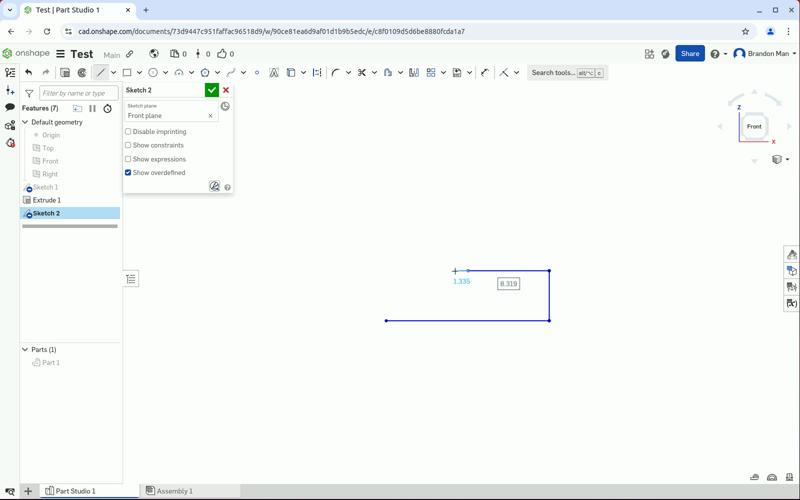
scroll(6)
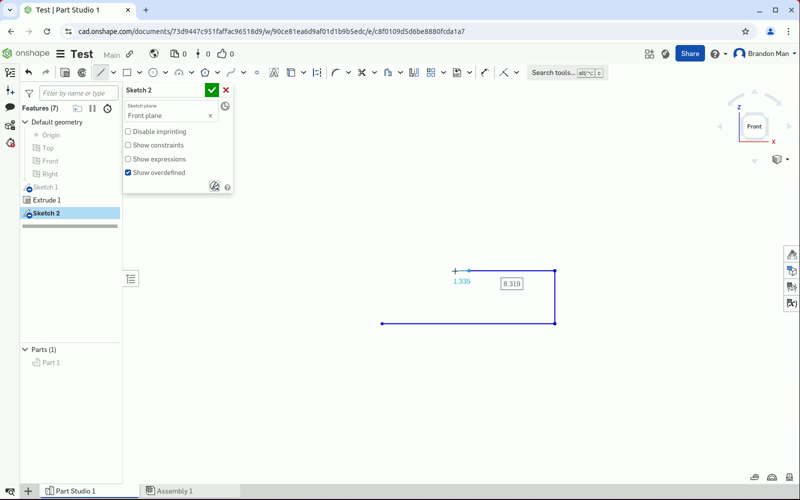
scroll(6)
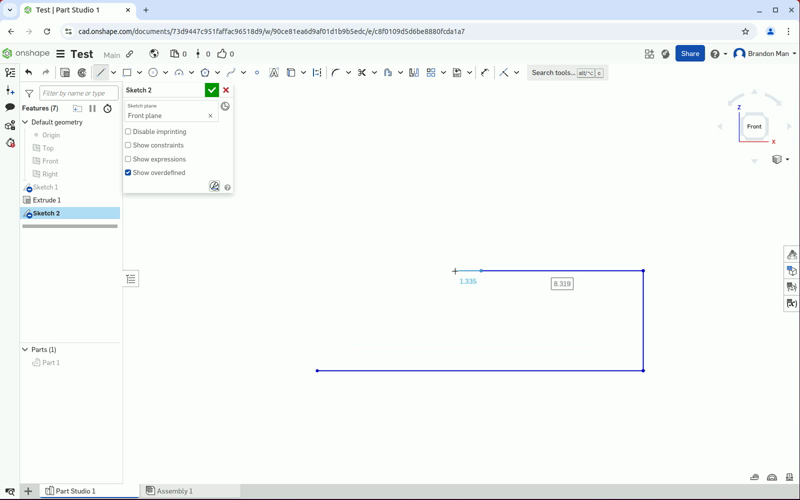
scroll(6)
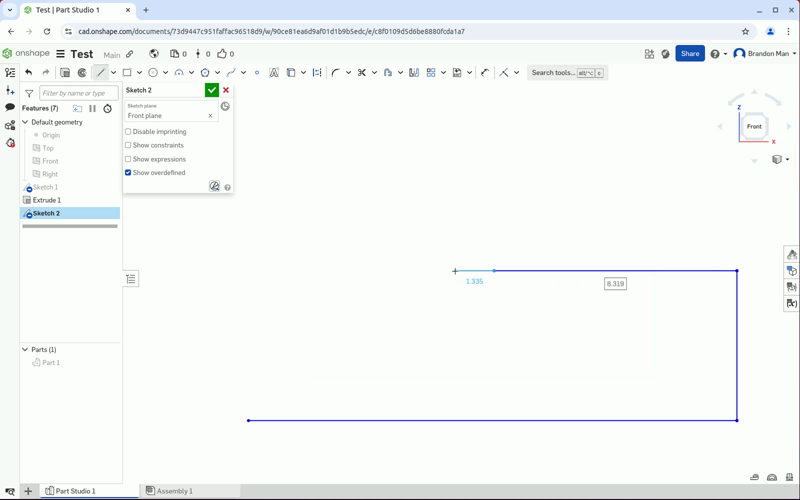
scroll(6)
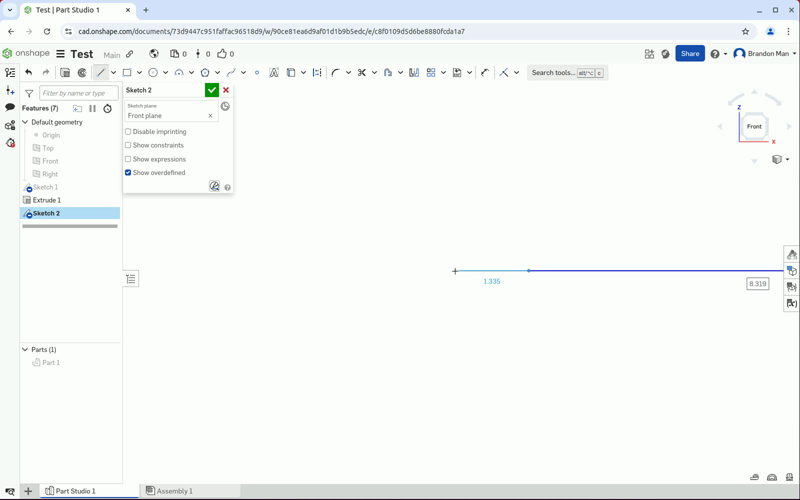
click(455, 270)
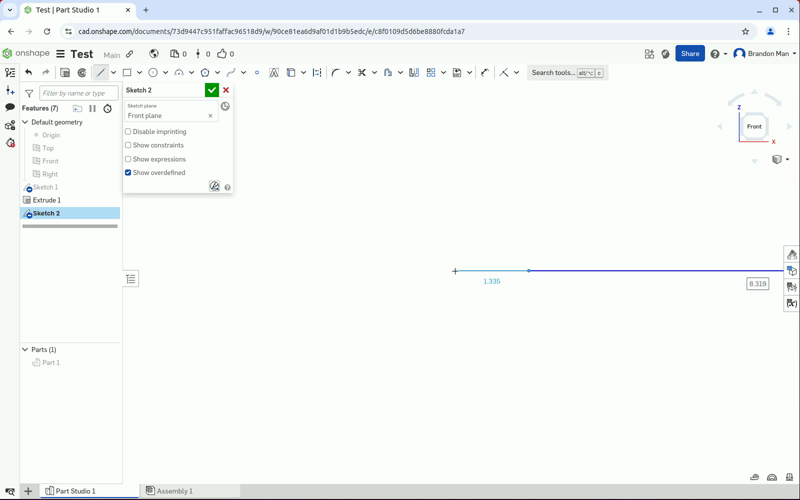
scroll(-6)
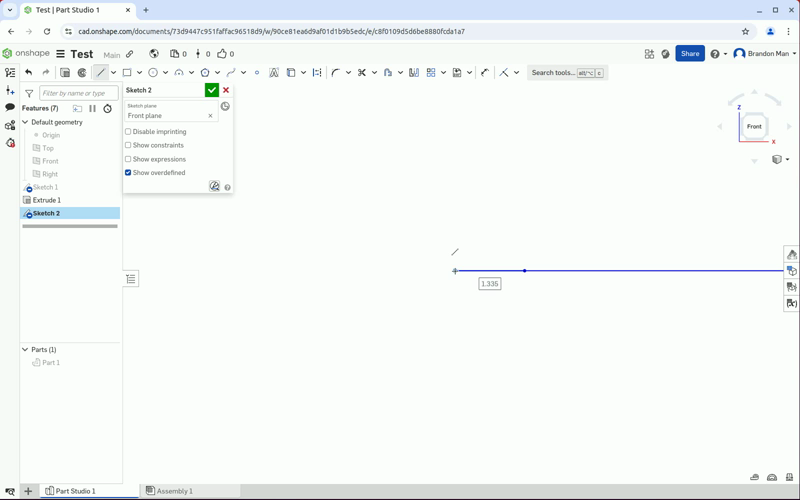
scroll(-6)
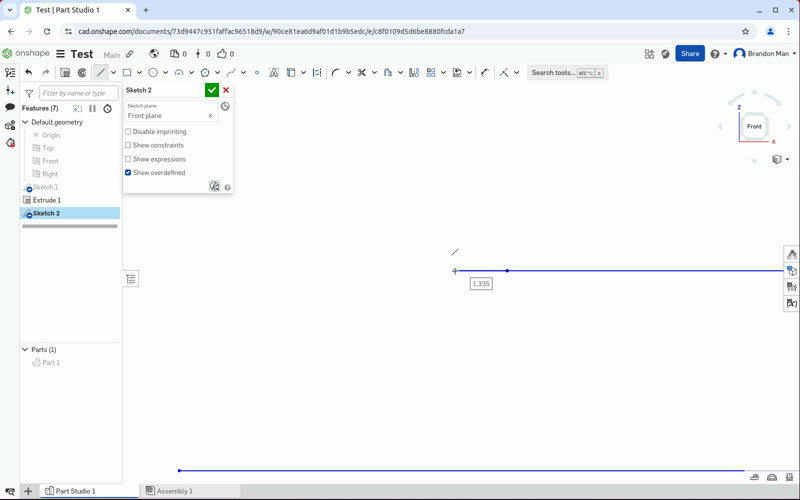
scroll(-6)
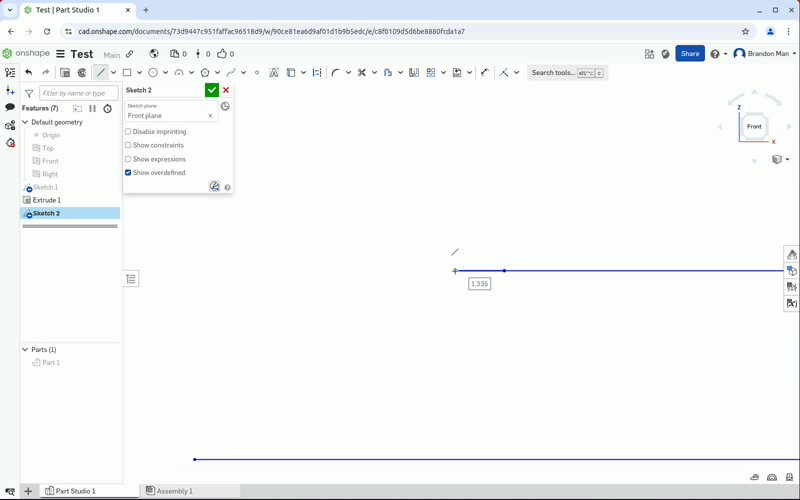
scroll(-6)
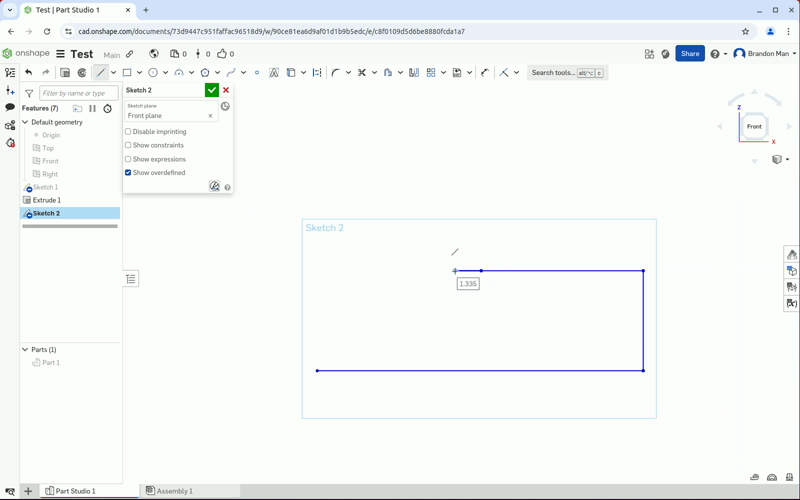
scroll(-6)
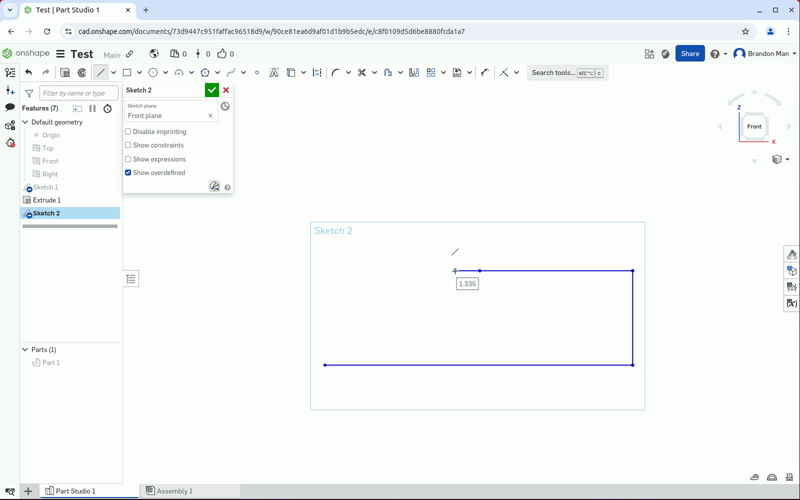
scroll(-6)
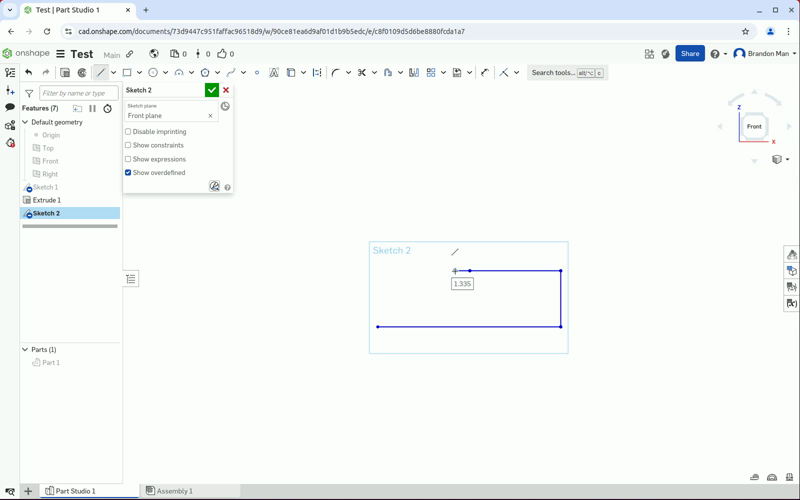
scroll(-6)
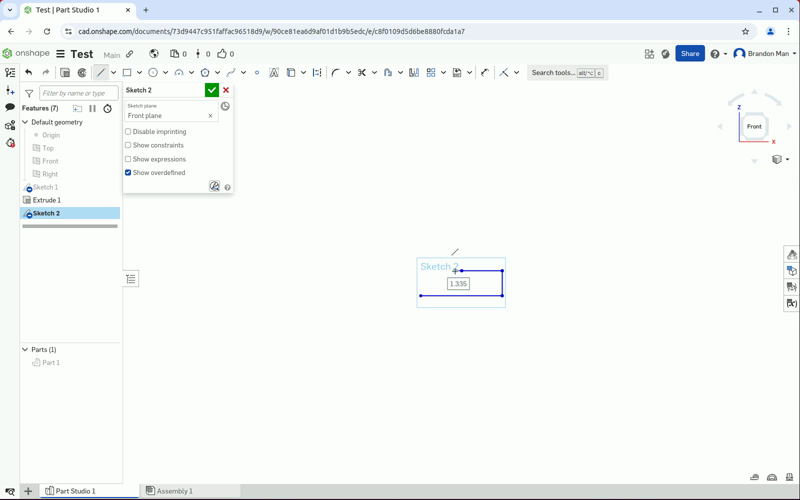
key_up(shift)
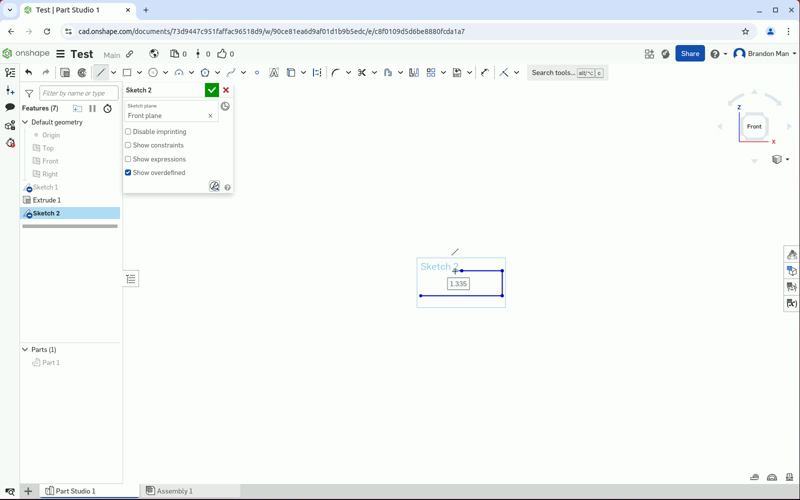
key_down(shift)
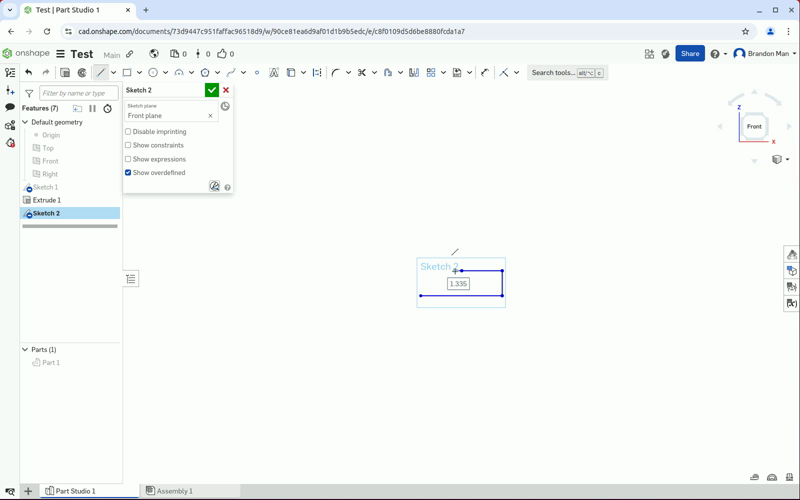
mouse_move(485, 270)
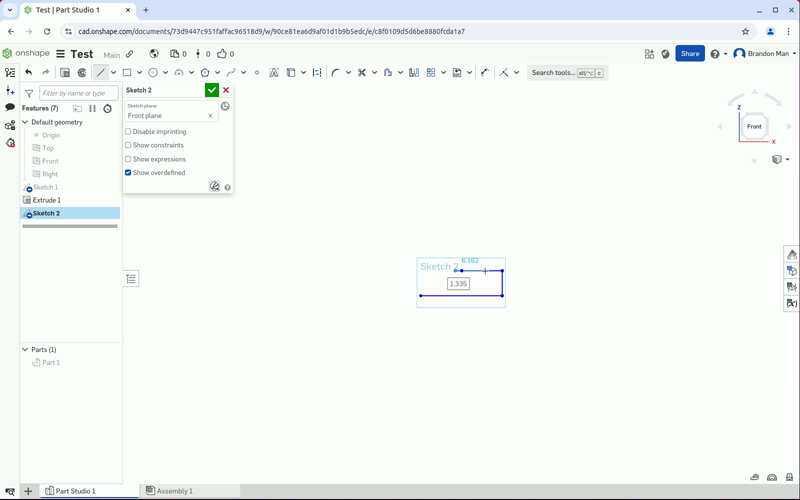
mouse_move(420, 270)
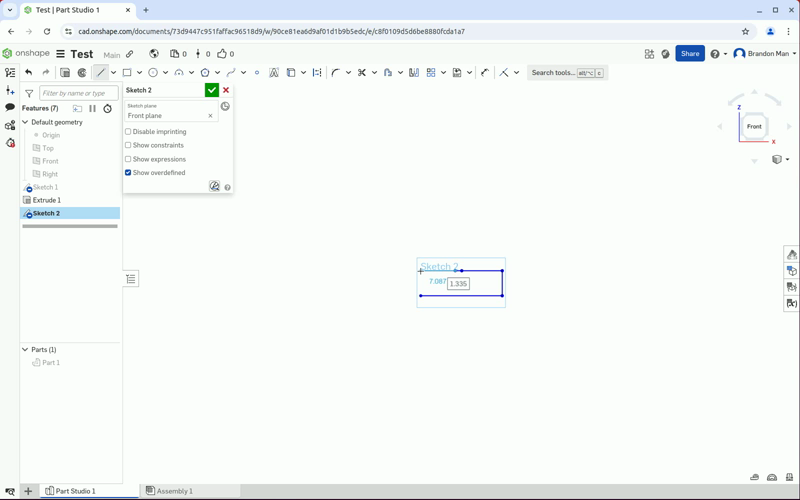
click(420, 270)
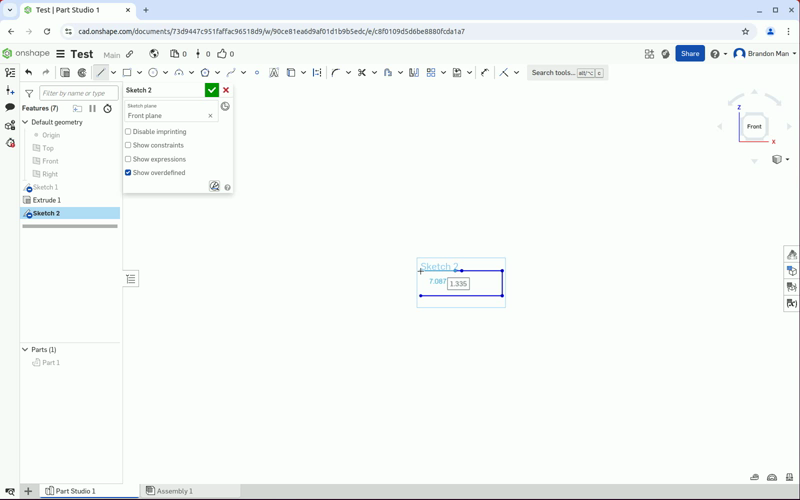
key_up(shift)
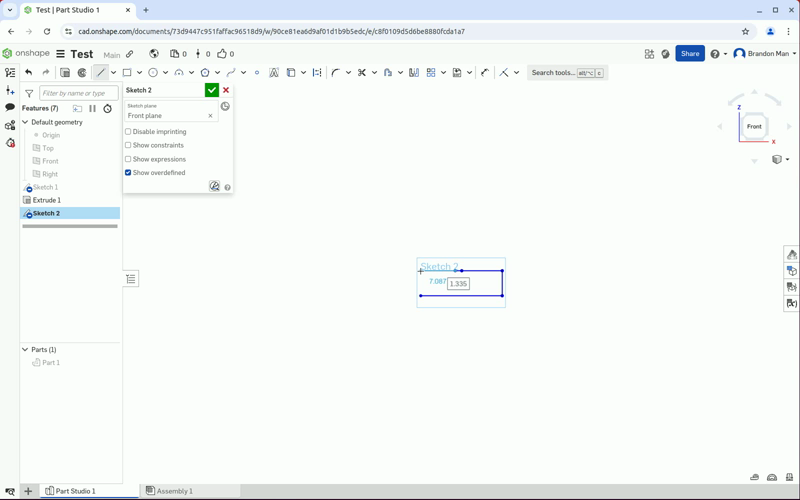
mouse_move(450, 270)
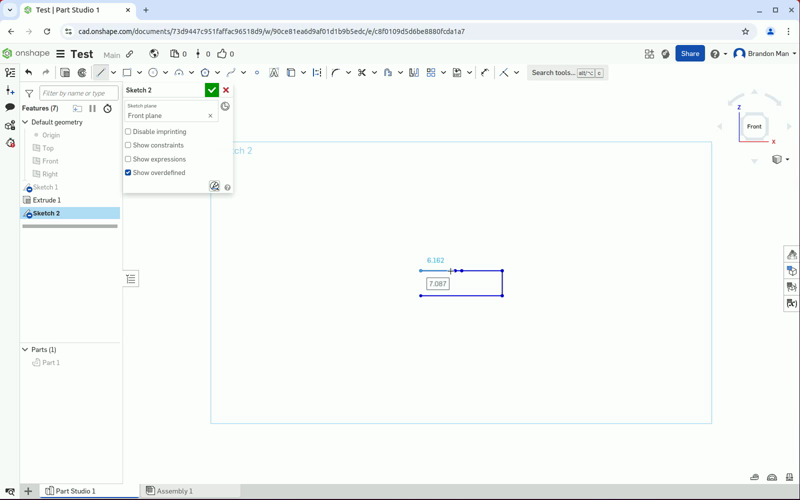
key_down(shift)
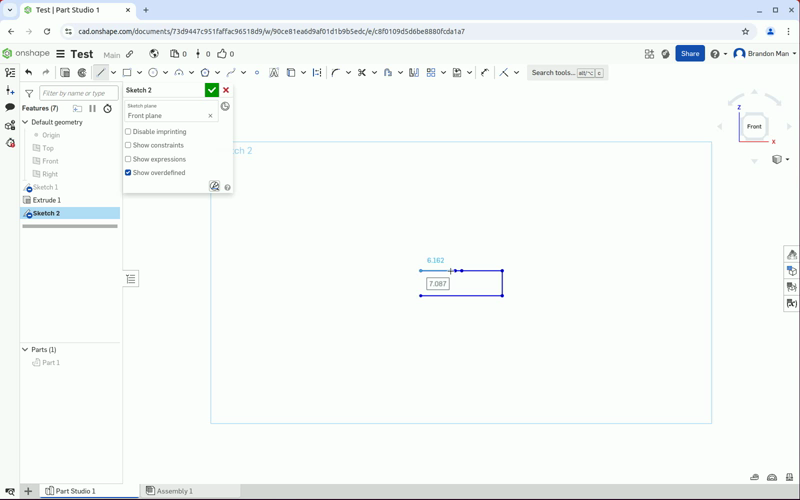
mouse_move(420, 295)
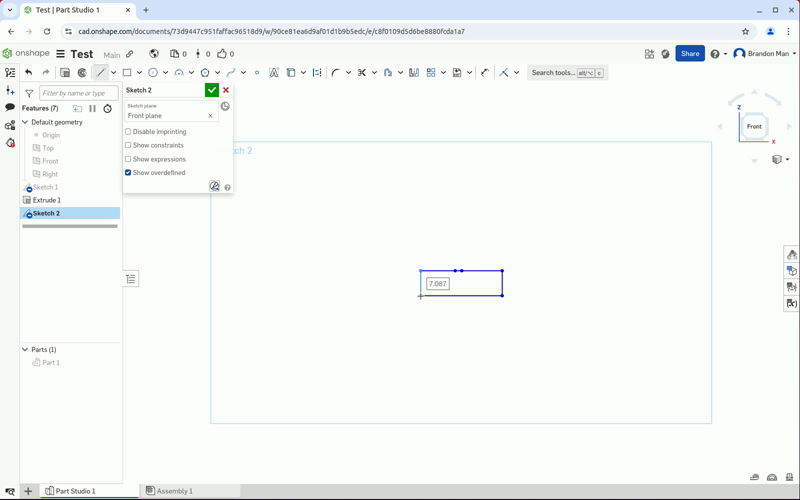
key_up(shift)
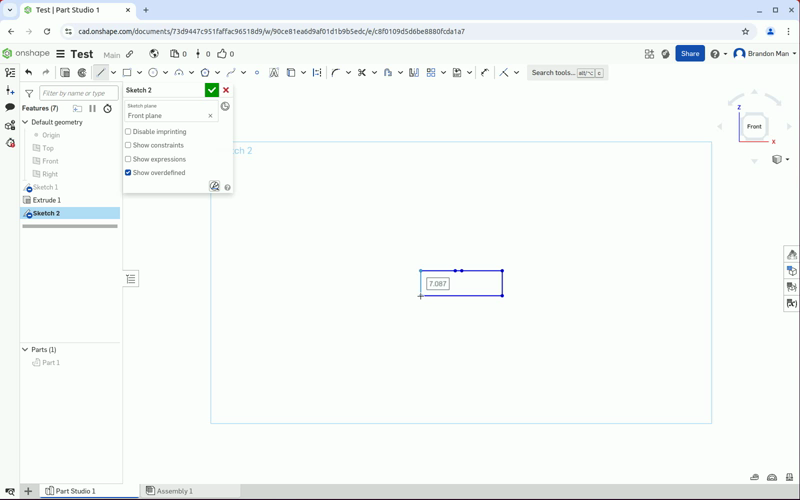
click(420, 295)
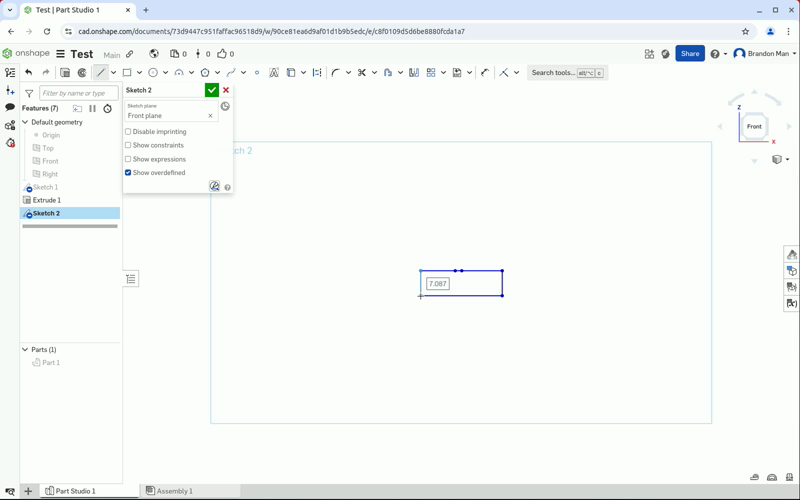
key(esc)
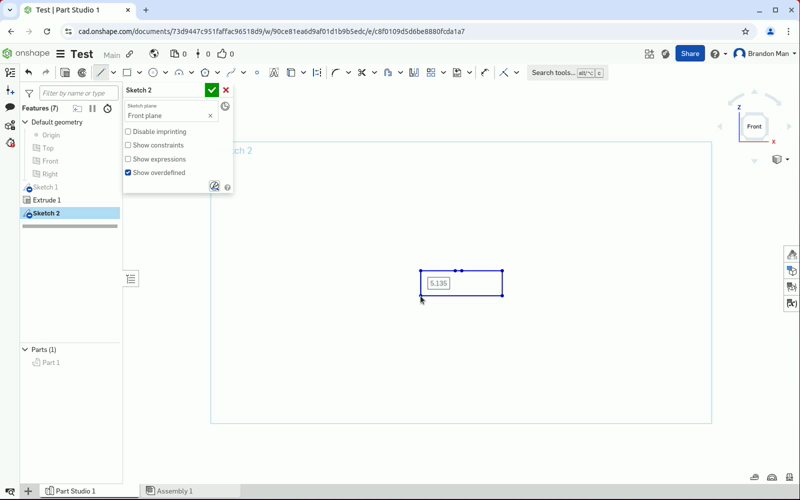
mouse_move(463, 291)
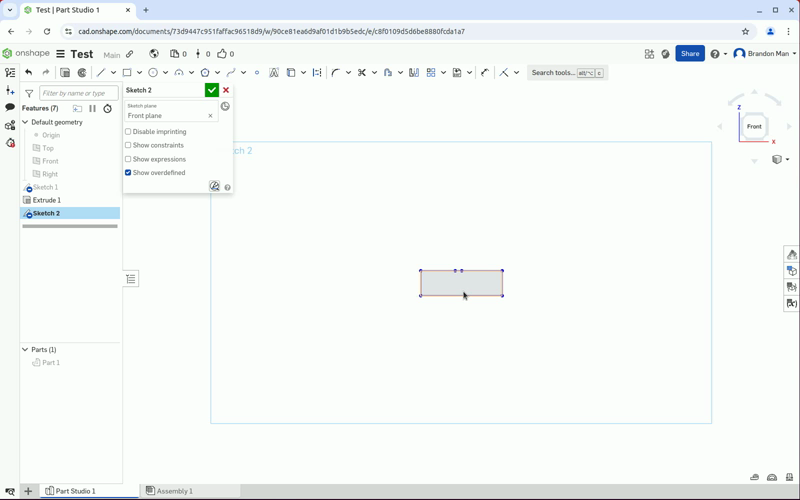
click(463, 291)
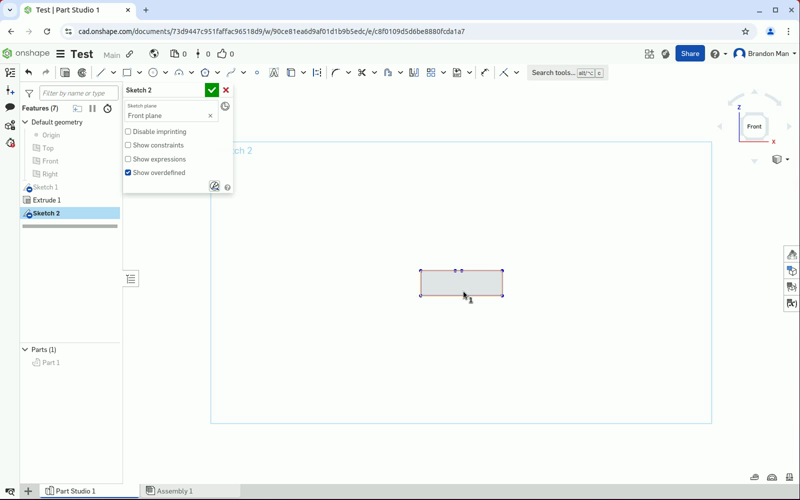
mouse_move(73, 352)
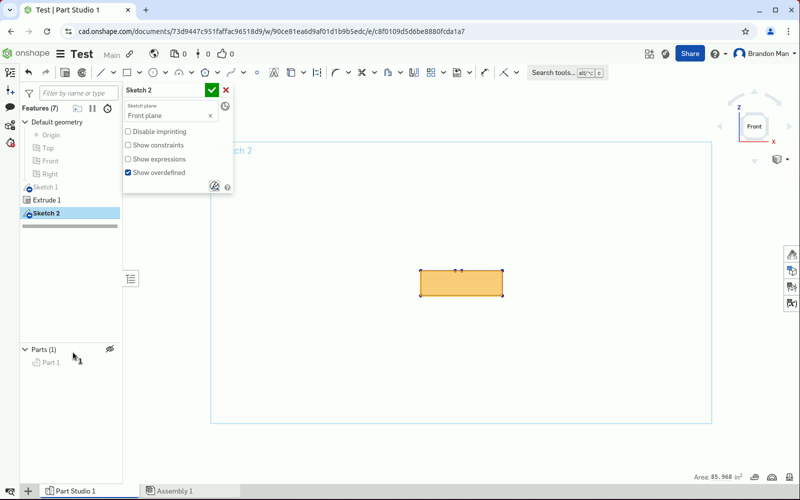
key(shift+y)
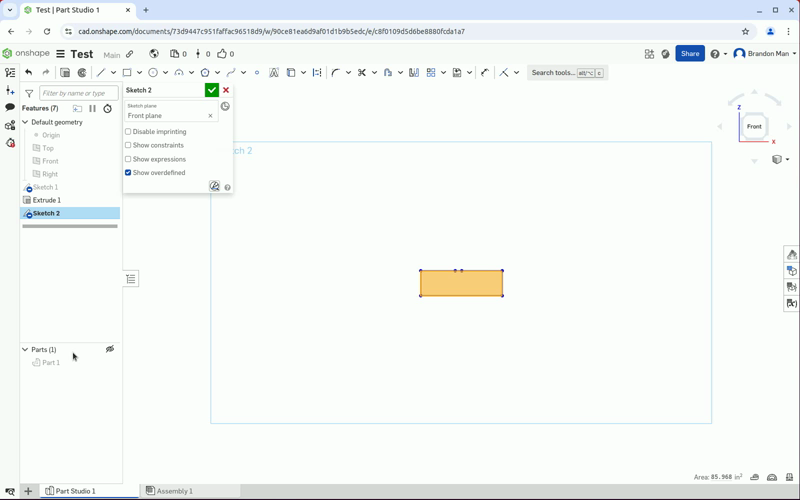
key(shift+e)
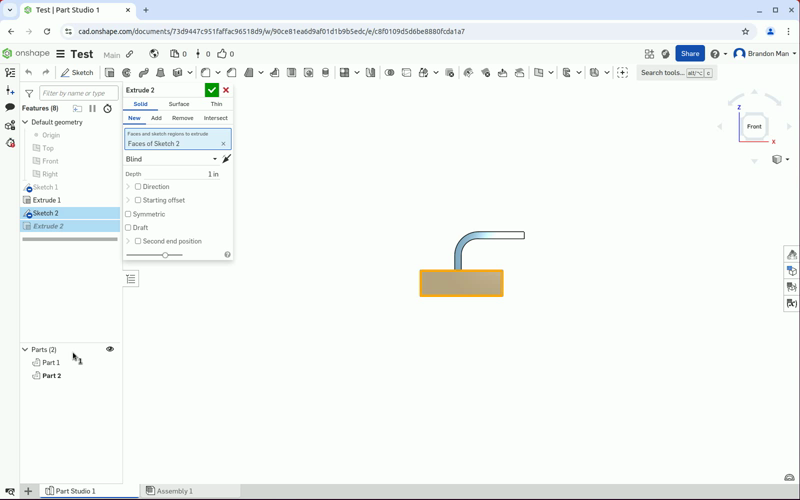
mouse_move(143, 106)
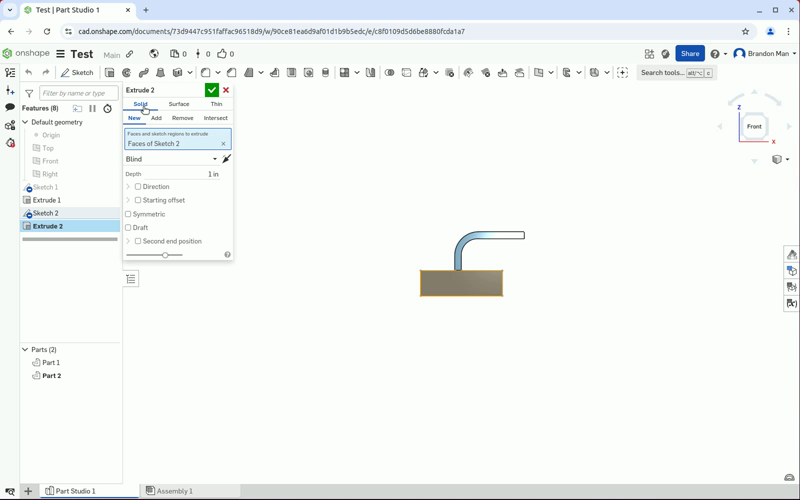
click(143, 106)
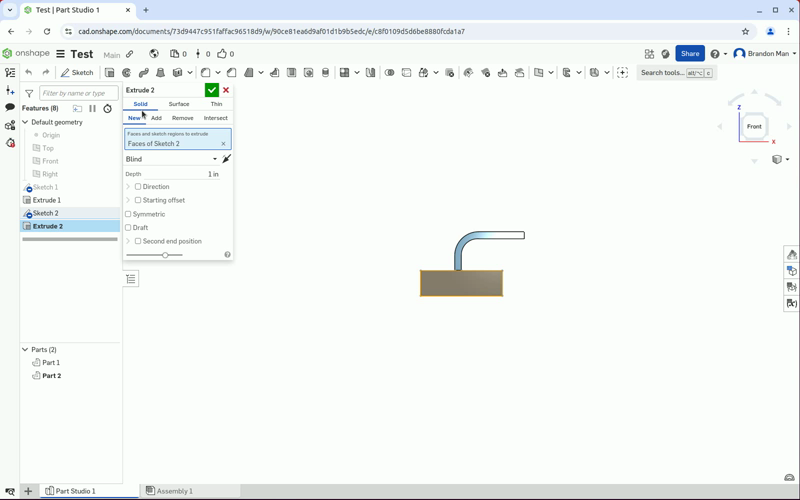
mouse_move(137, 120)
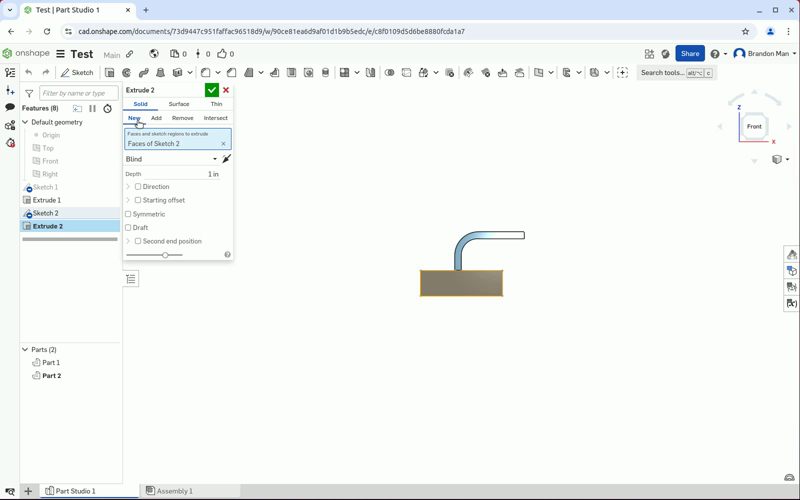
click(137, 120)
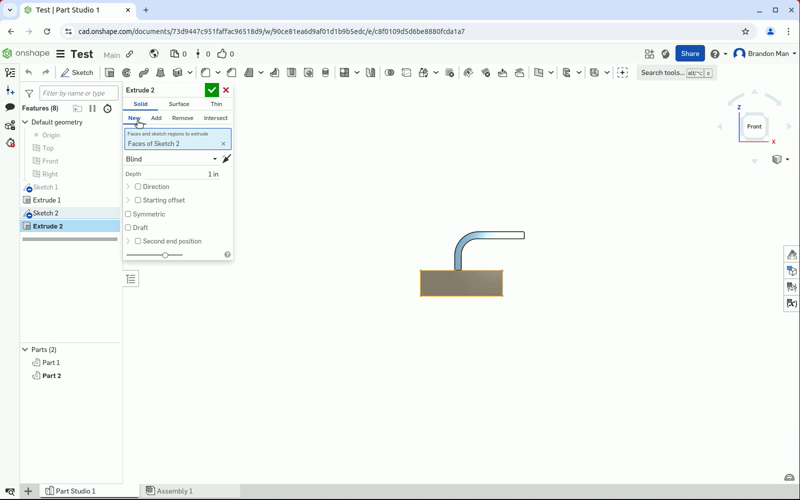
key(tab, 4)
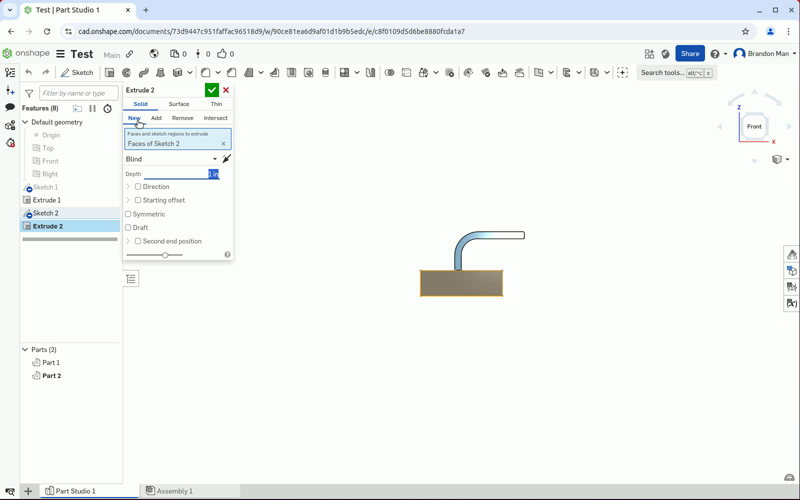
text(-17.332)
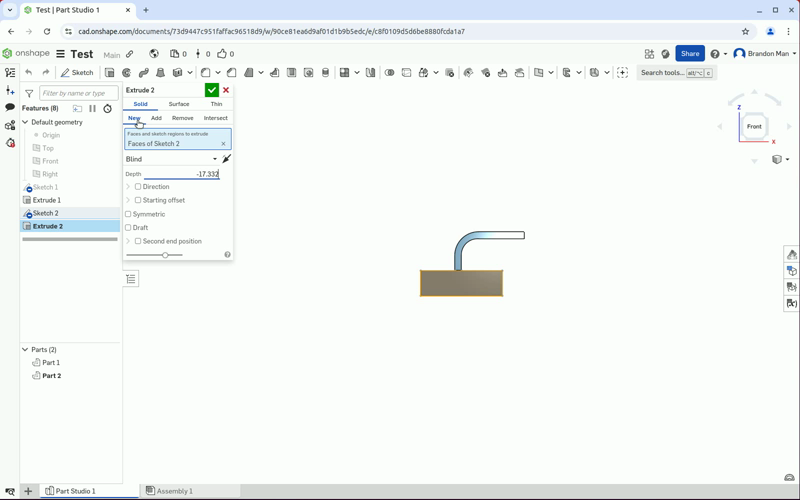
key(tab, 3)
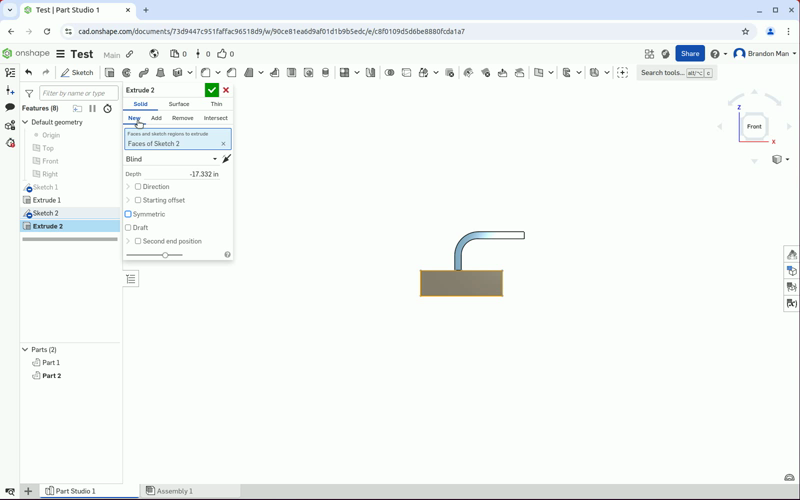
key(space)
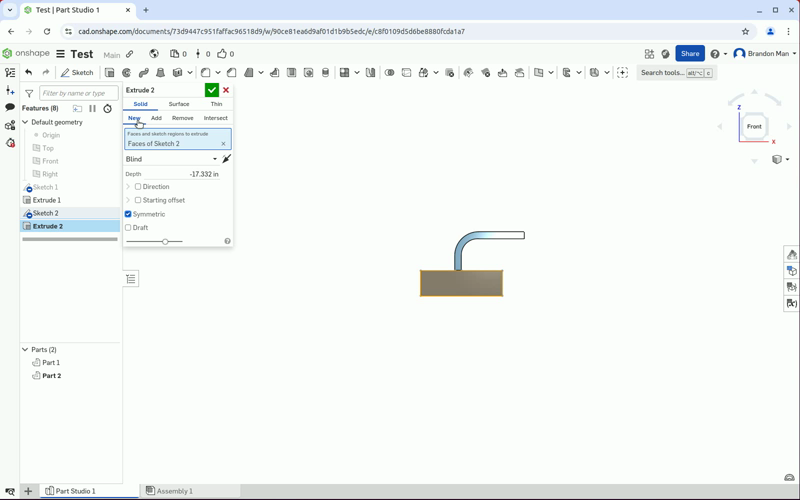
key(enter)
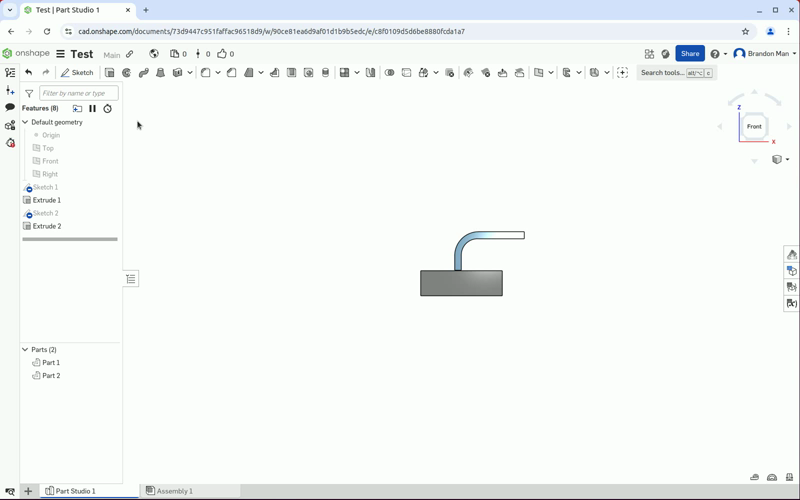
key(shift+h)
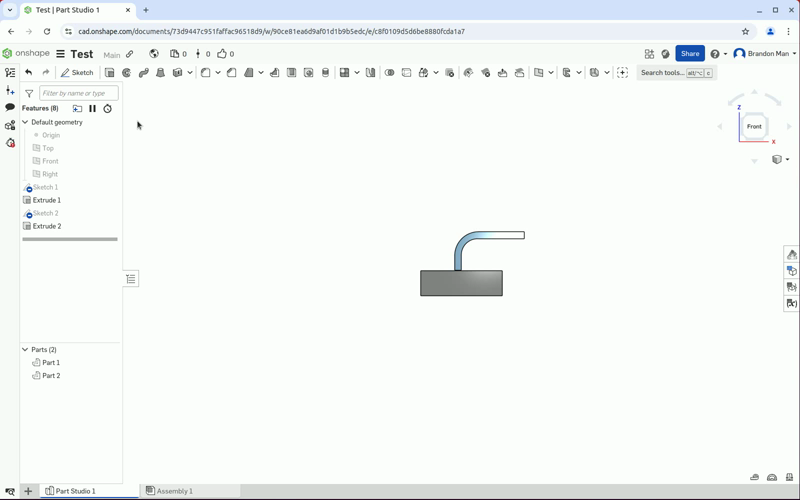
key(shift+h)
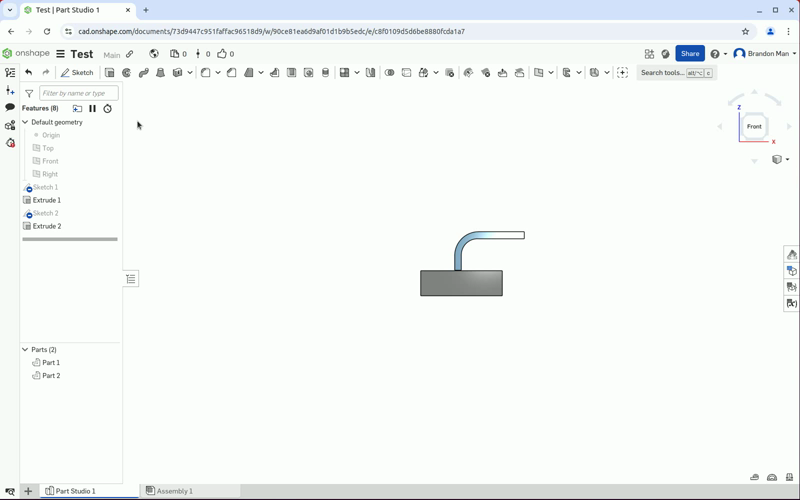
mouse_move(73, 189)
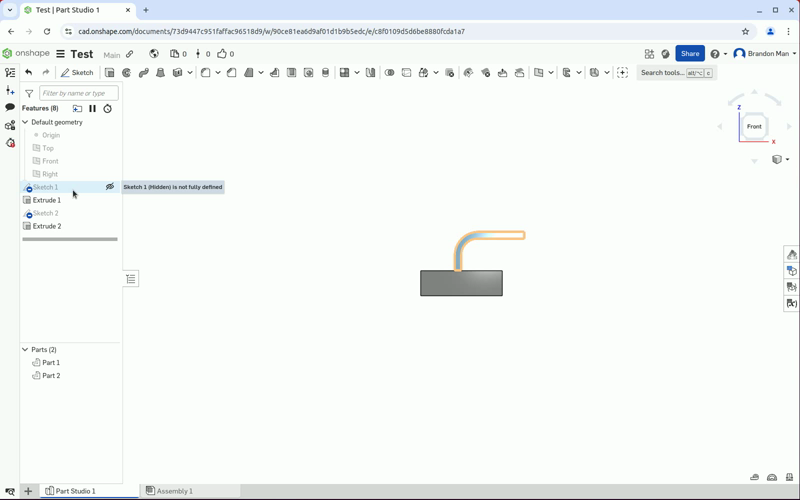
click(73, 189)
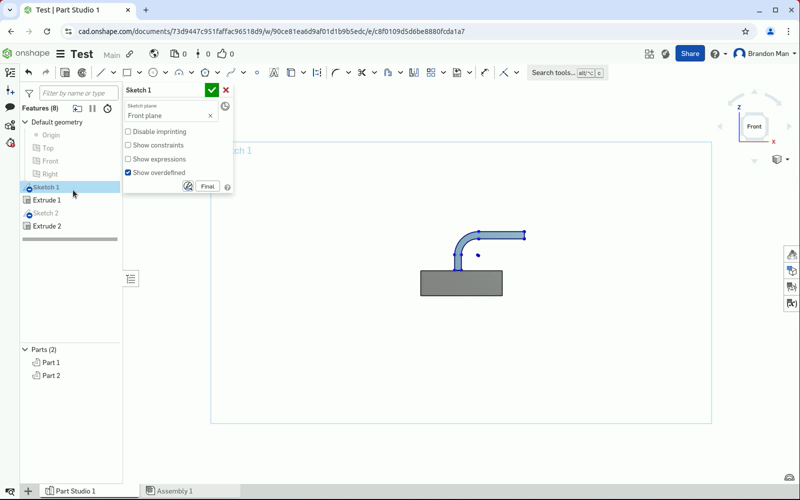
mouse_move(229, 92)
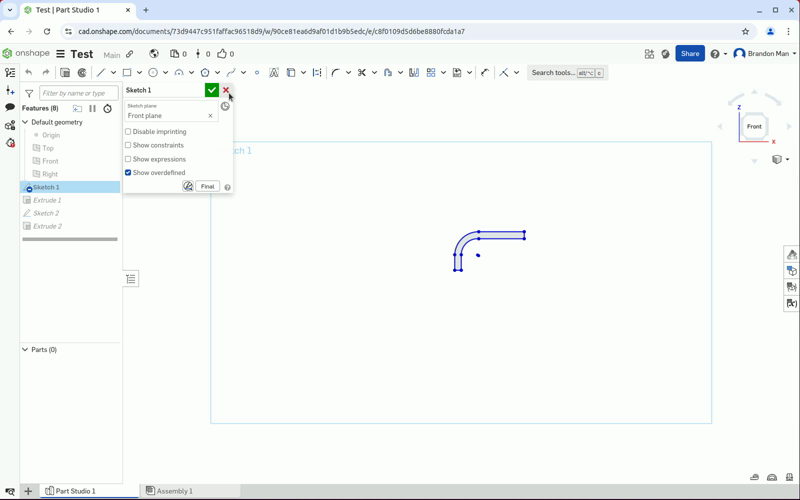
click(229, 92)
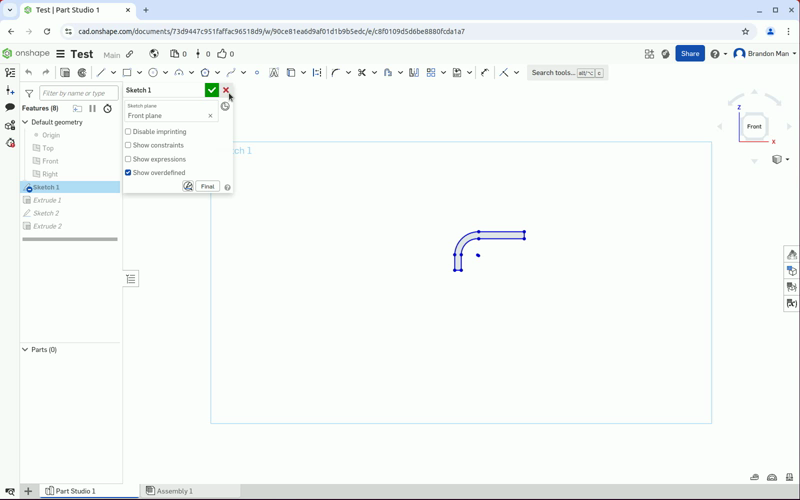
key(shift+s)
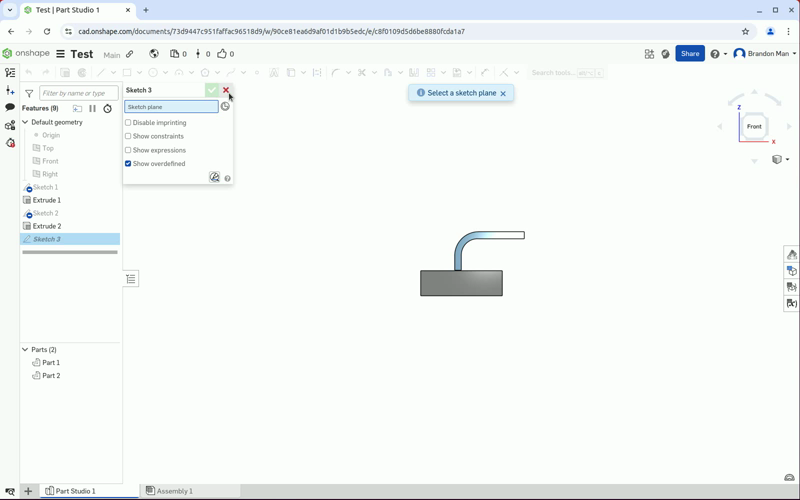
mouse_move(73, 163)
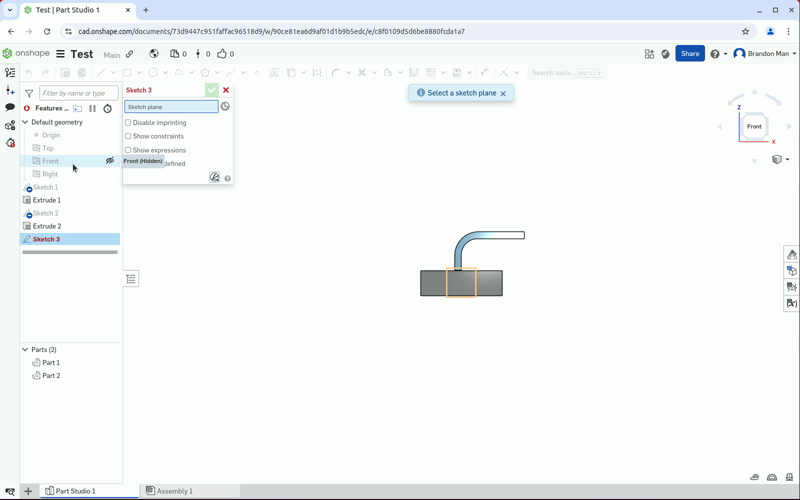
click(73, 163)
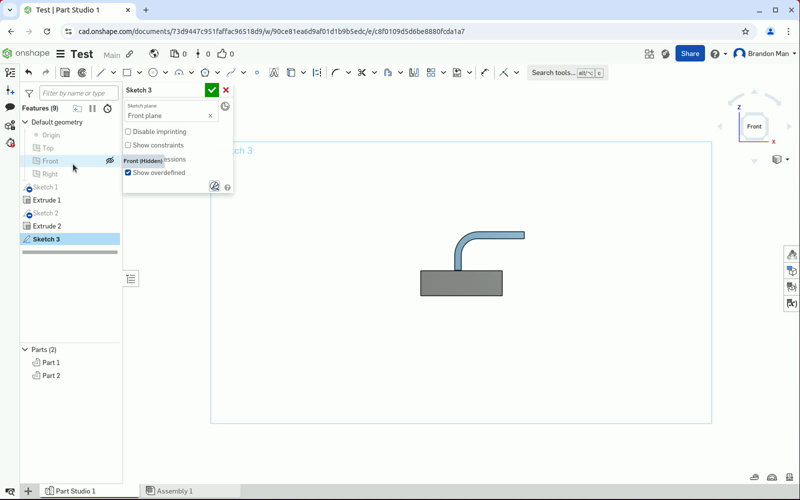
mouse_move(73, 352)
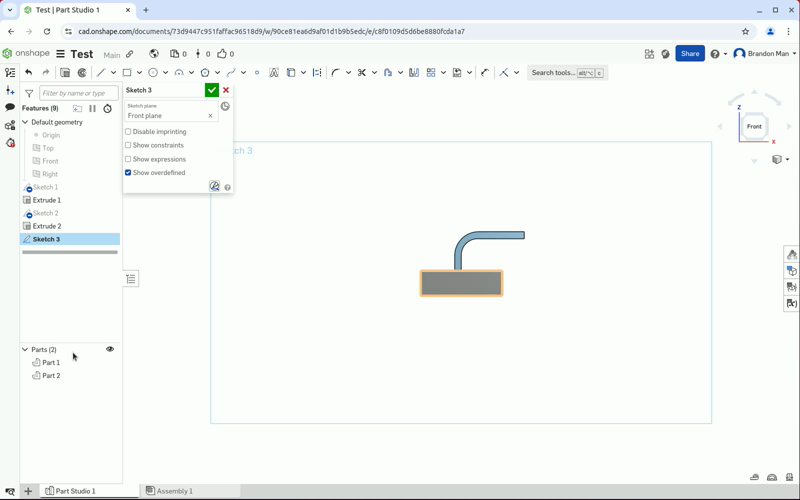
key(y)
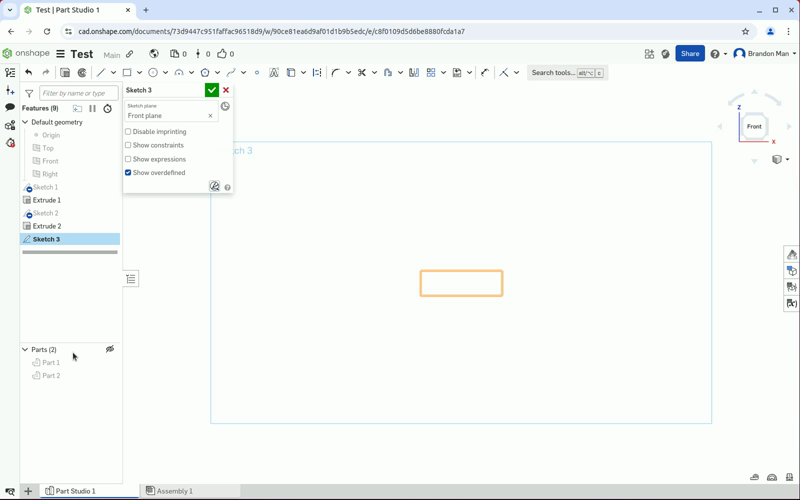
key(l)
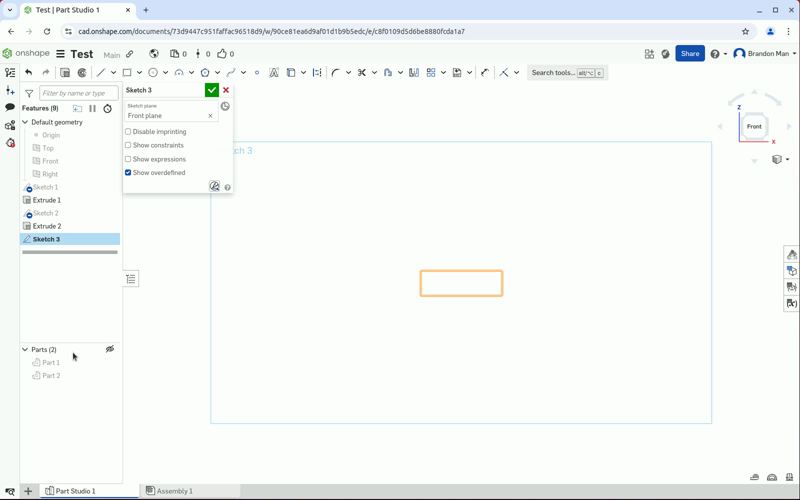
key_down(shift)
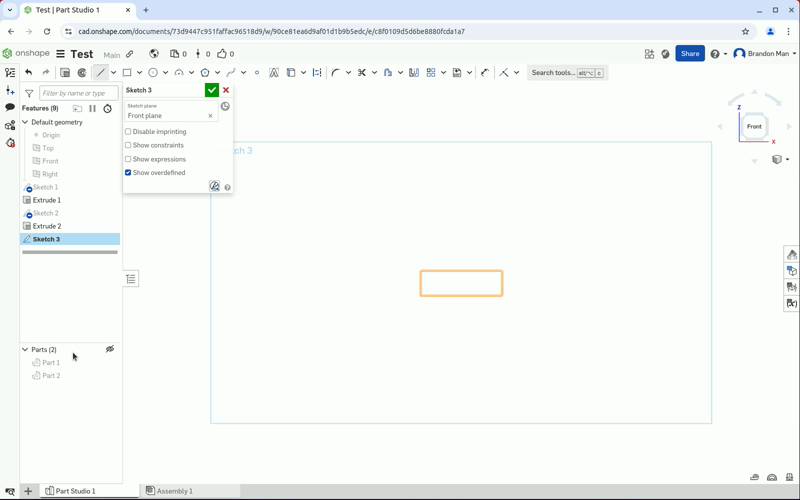
mouse_move(524, 258)
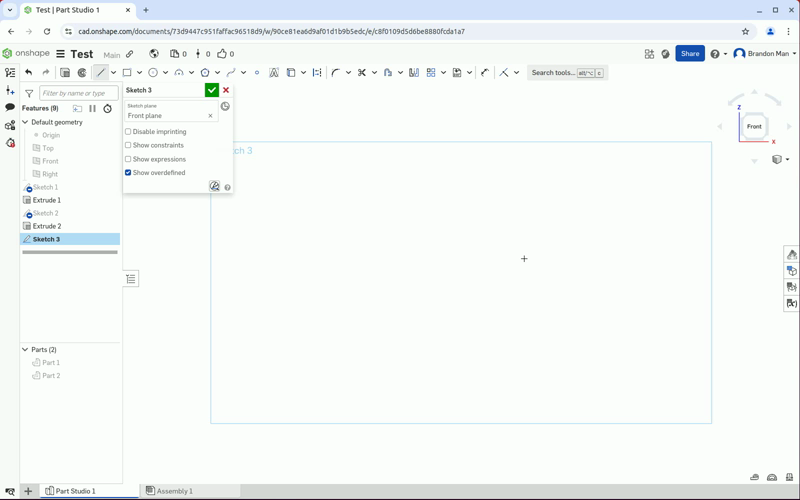
click(524, 258)
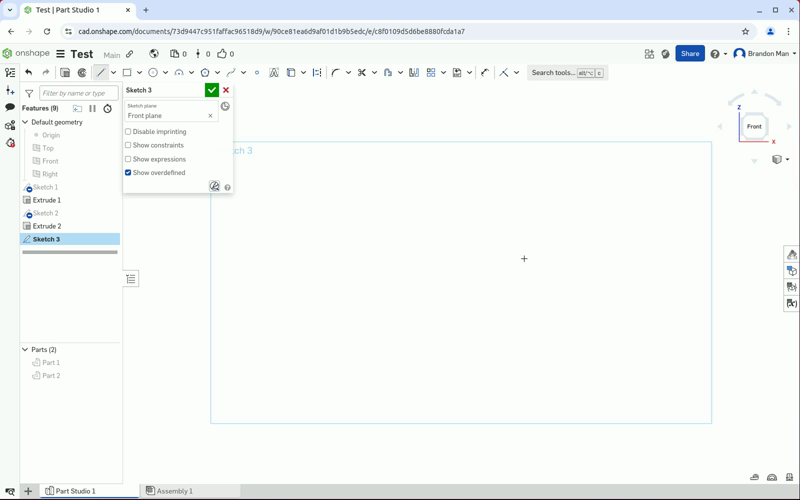
key_up(shift)
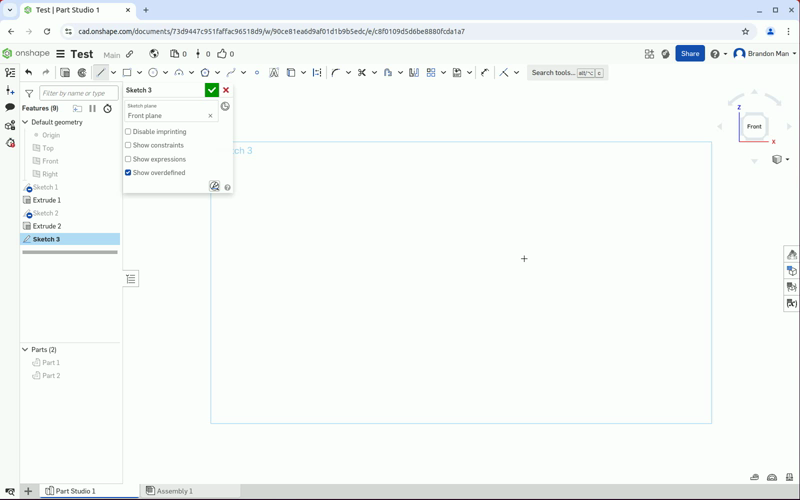
key_down(shift)
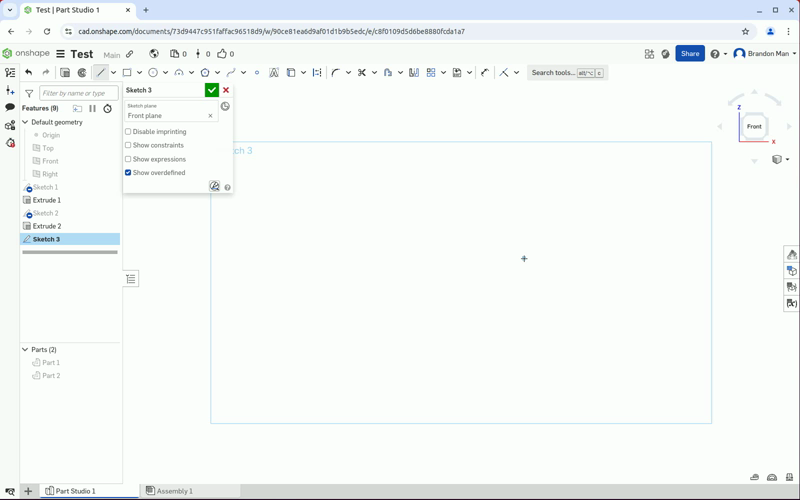
mouse_move(554, 258)
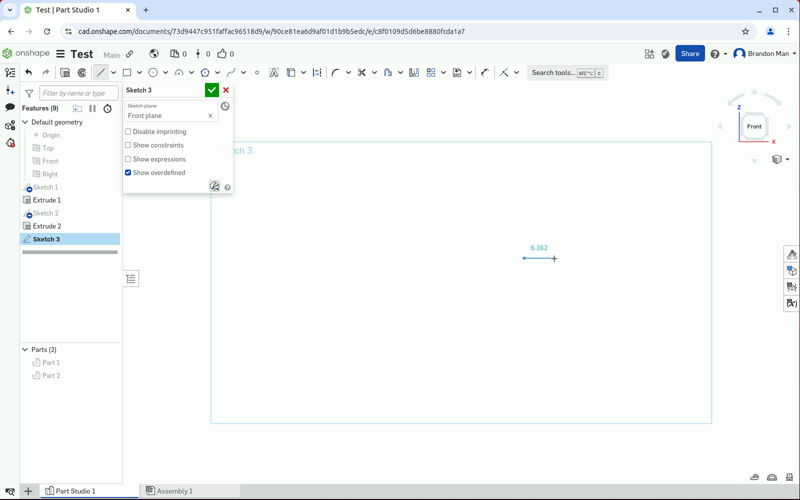
mouse_move(573, 258)
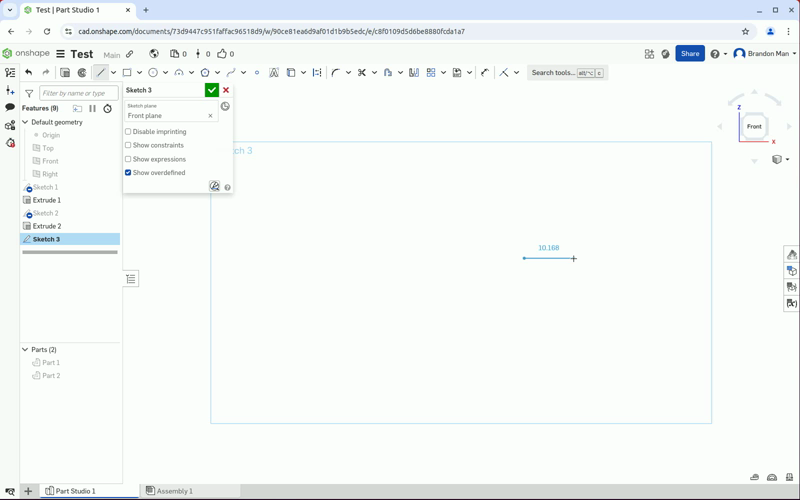
click(573, 258)
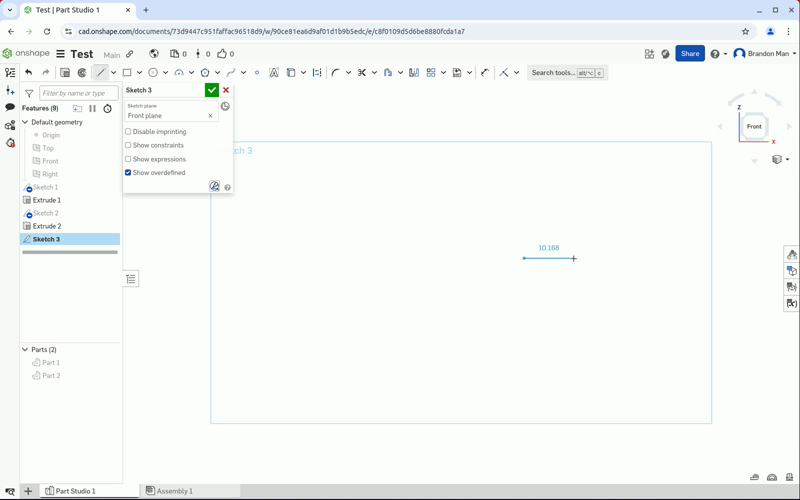
key_up(shift)
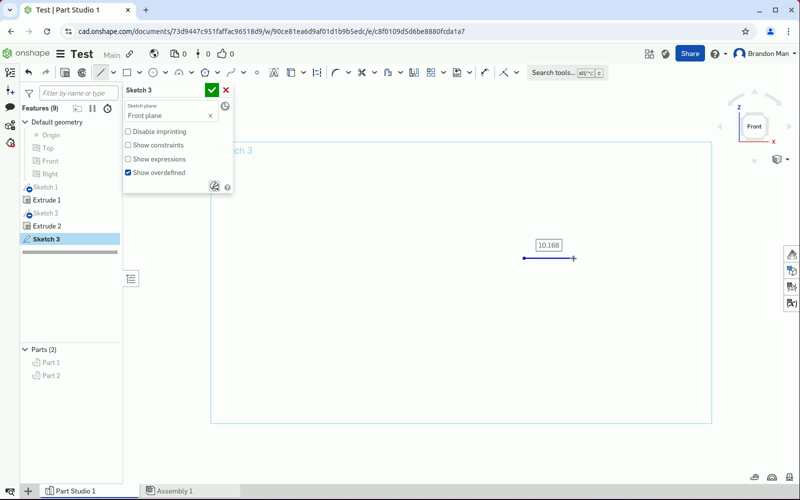
key_down(shift)
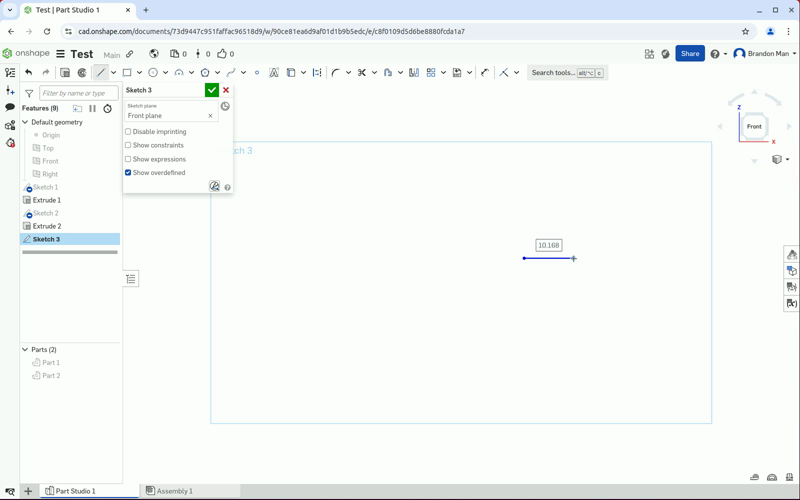
mouse_move(589, 258)
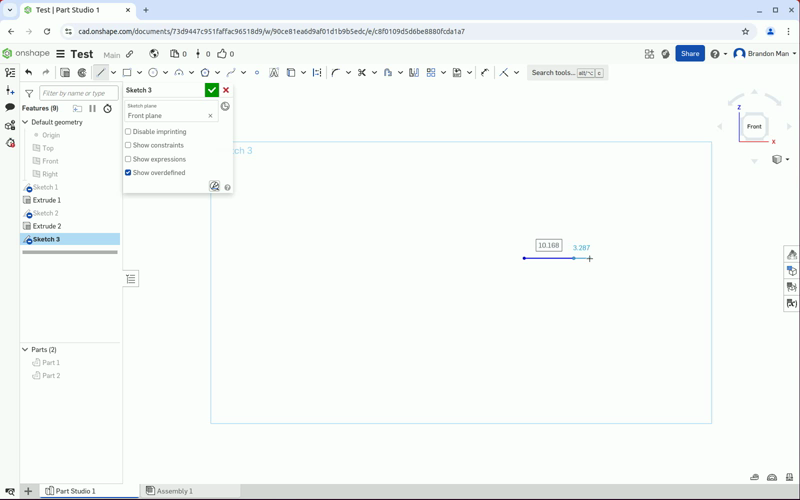
mouse_move(573, 230)
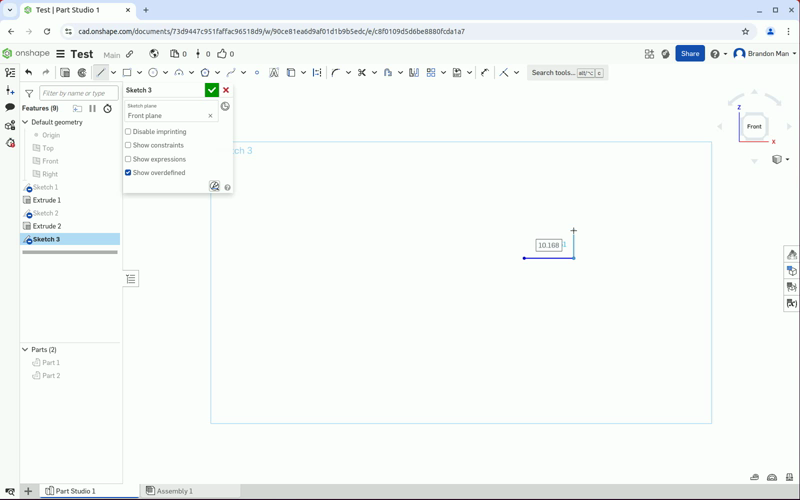
click(573, 230)
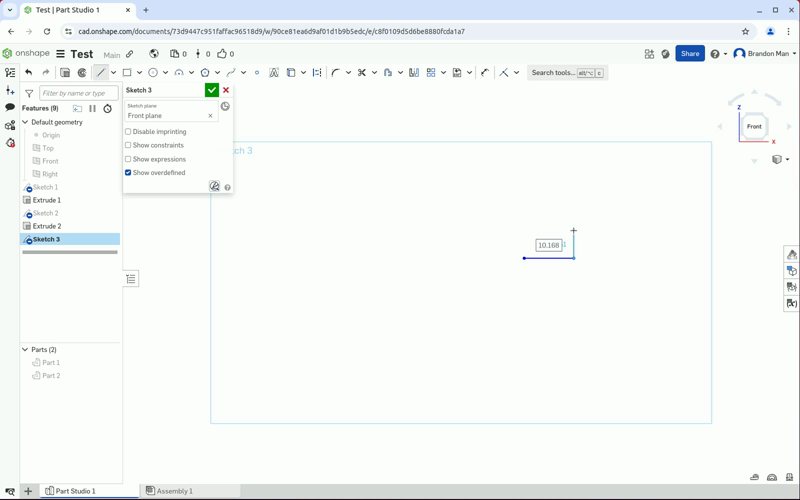
key_up(shift)
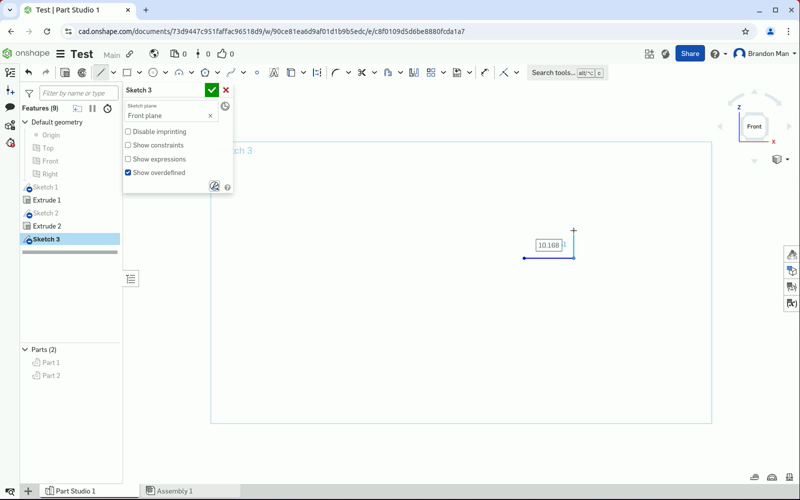
key_down(shift)
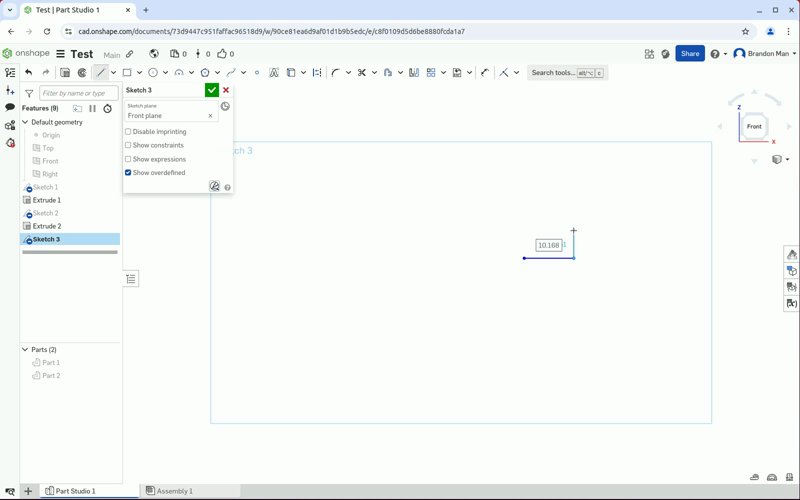
mouse_move(589, 230)
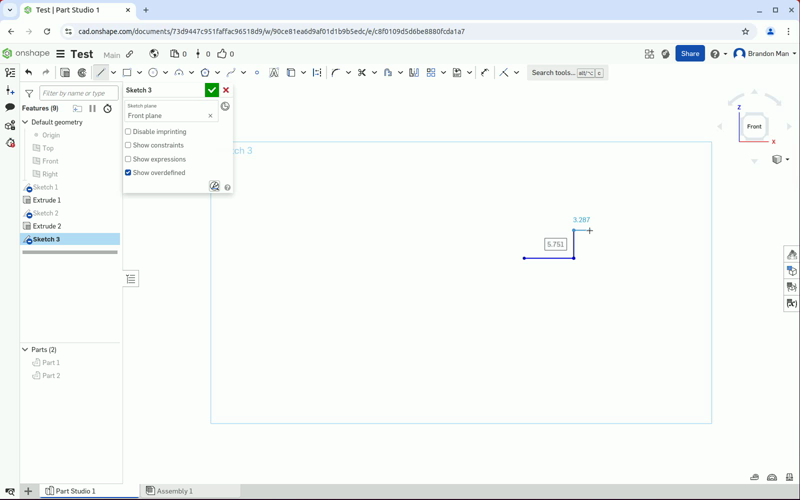
mouse_move(524, 230)
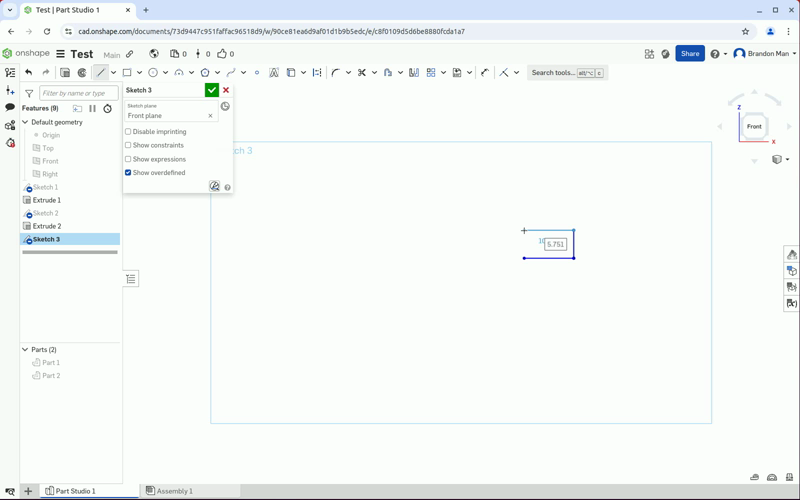
click(524, 230)
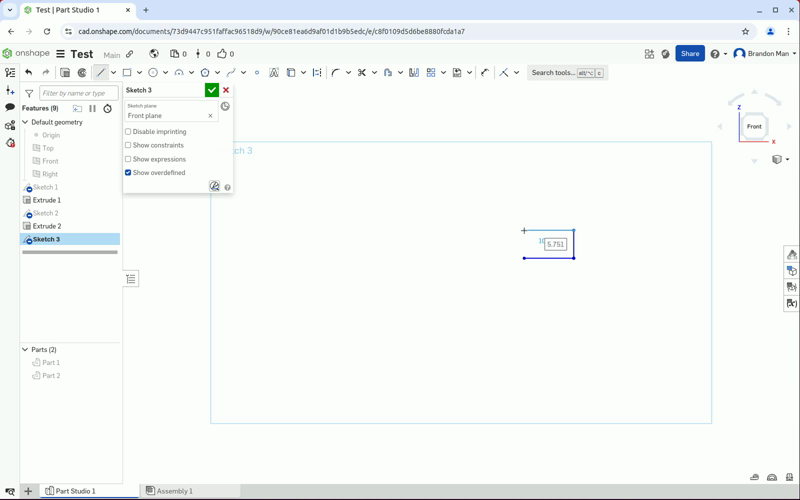
key_up(shift)
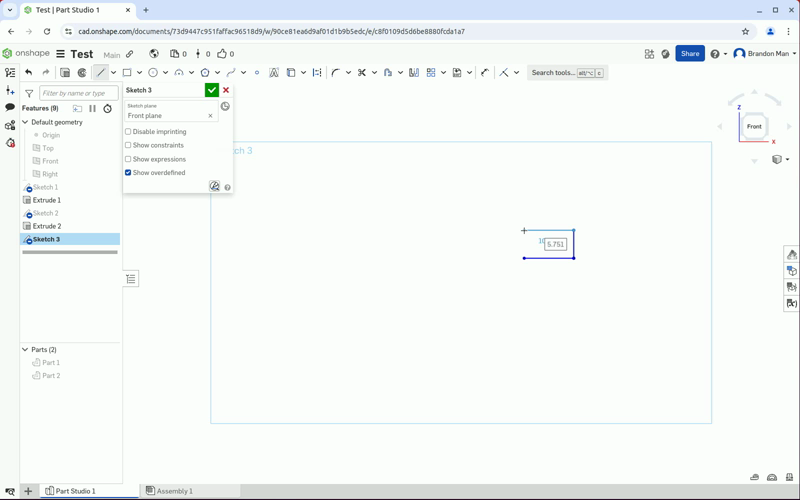
key_down(shift)
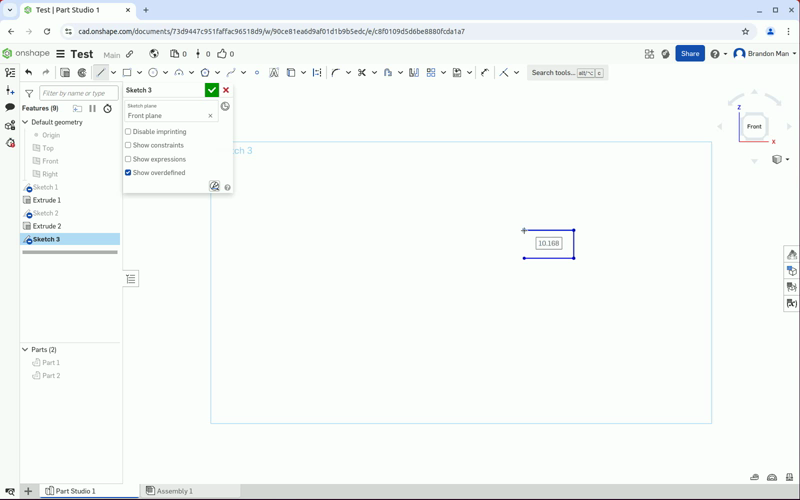
mouse_move(554, 230)
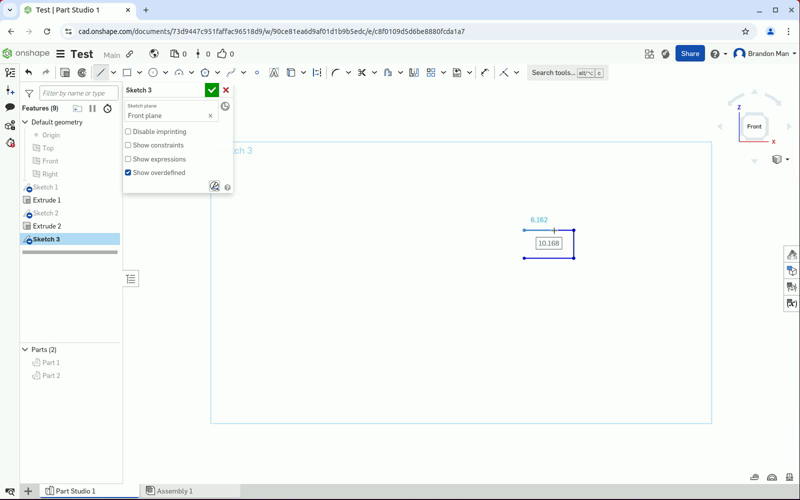
mouse_move(524, 232)
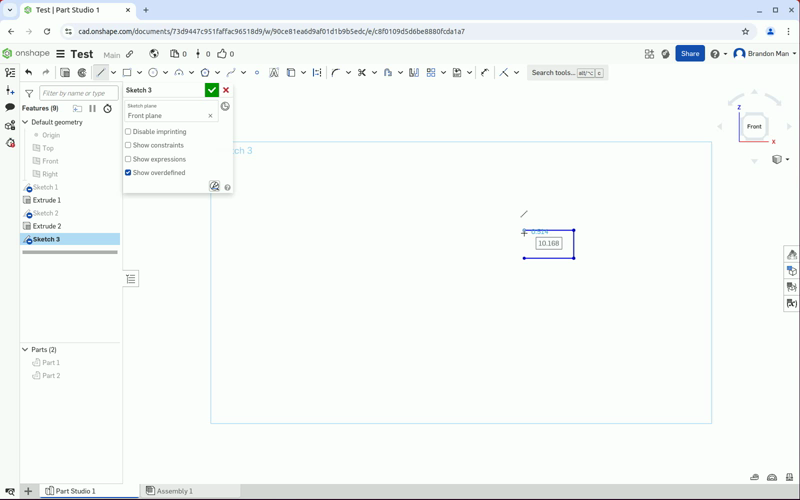
scroll(6)
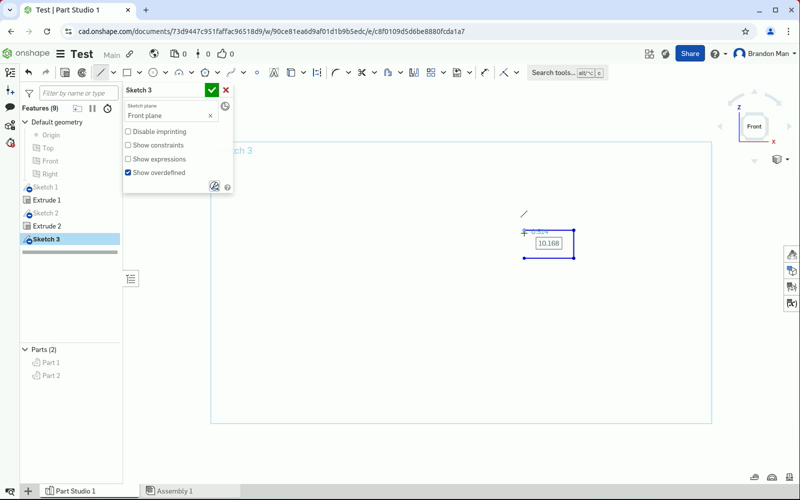
scroll(6)
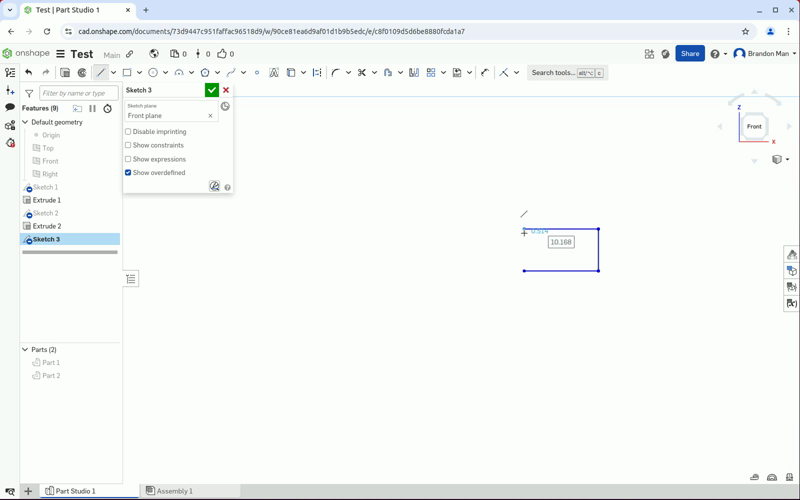
scroll(6)
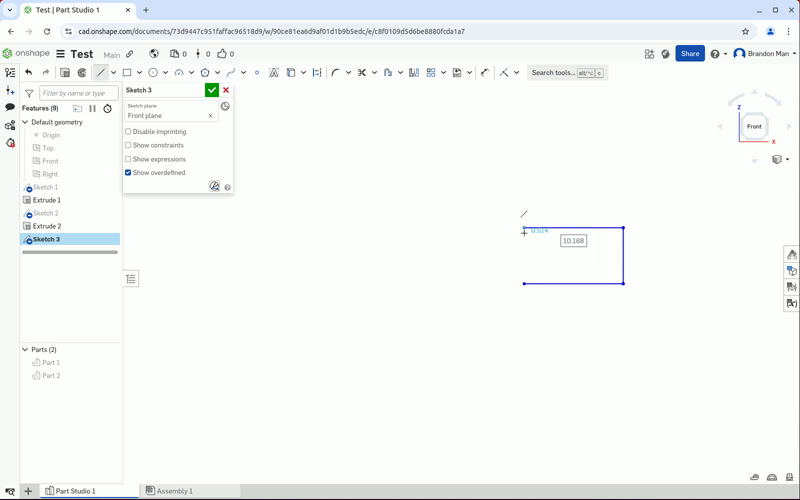
scroll(6)
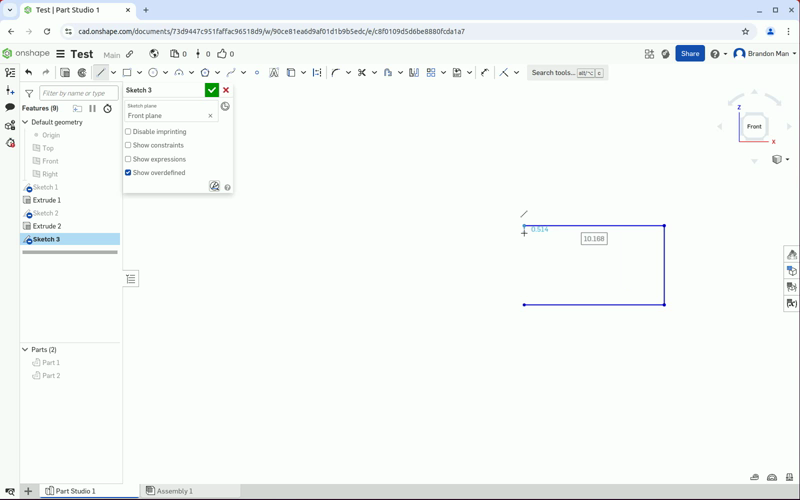
scroll(6)
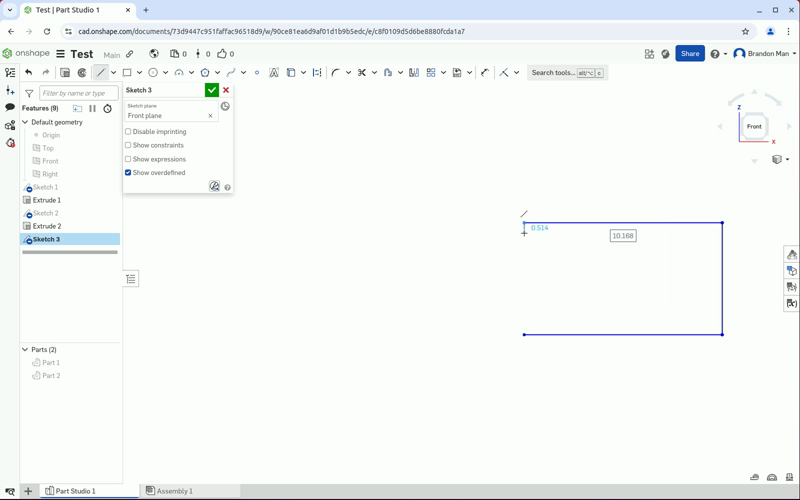
scroll(6)
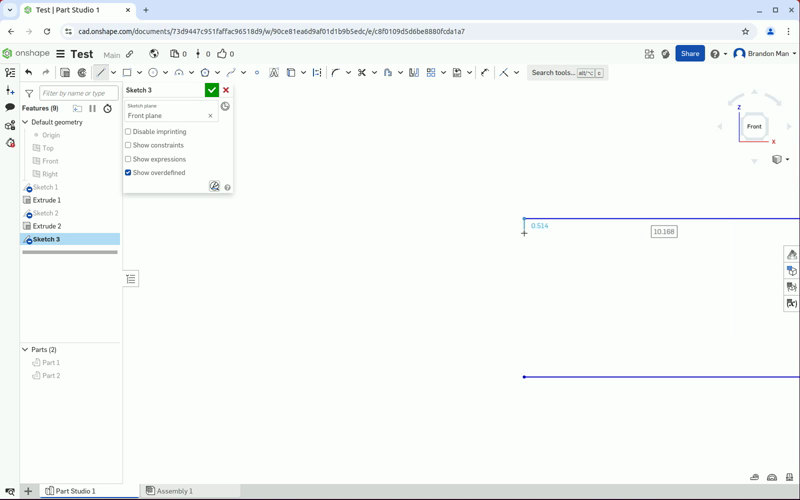
scroll(6)
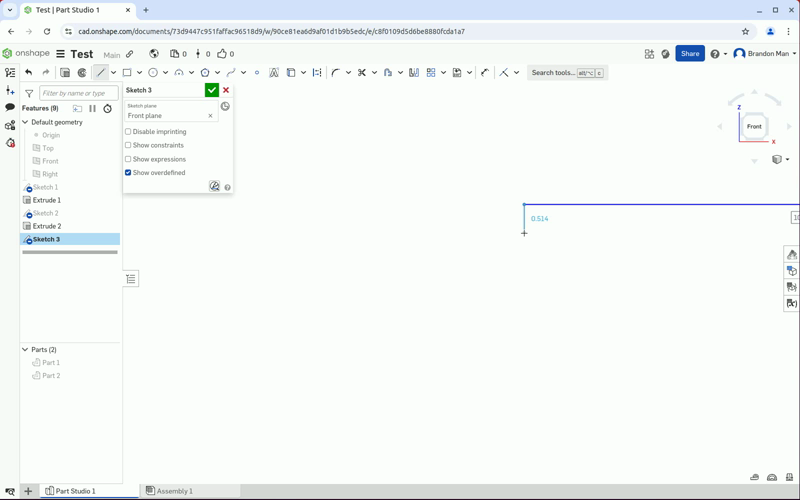
click(524, 232)
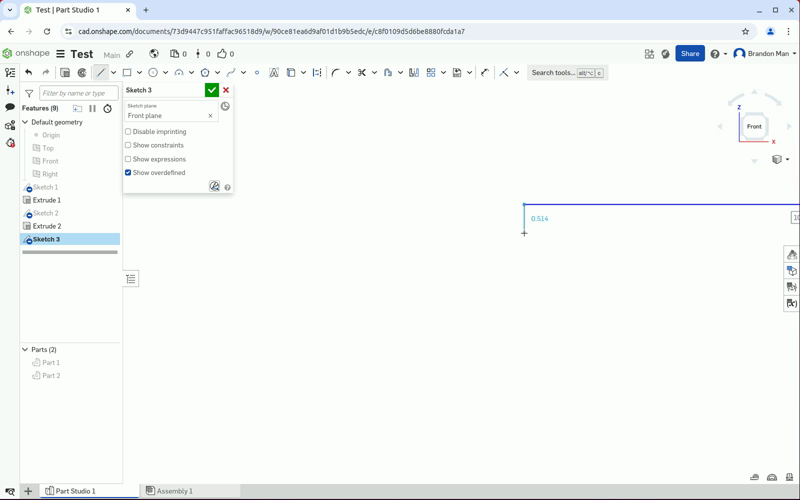
scroll(-6)
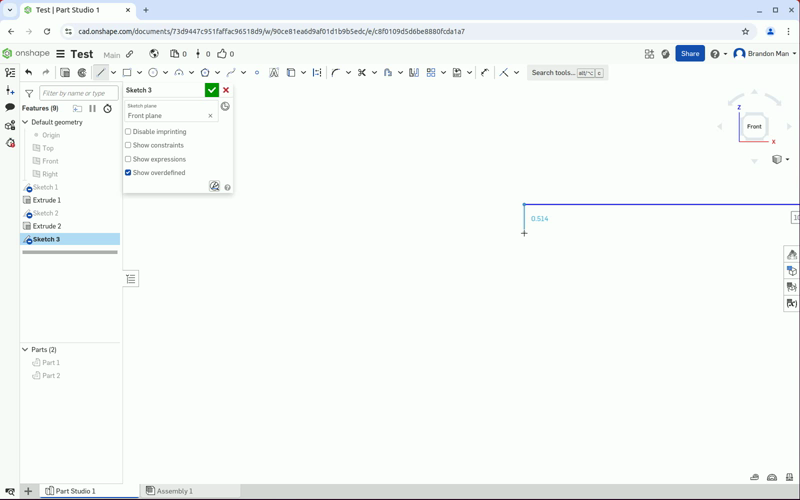
scroll(-6)
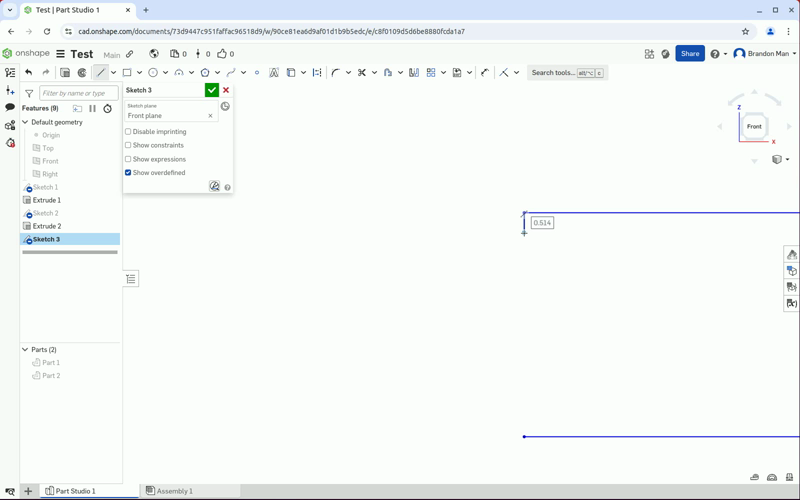
scroll(-6)
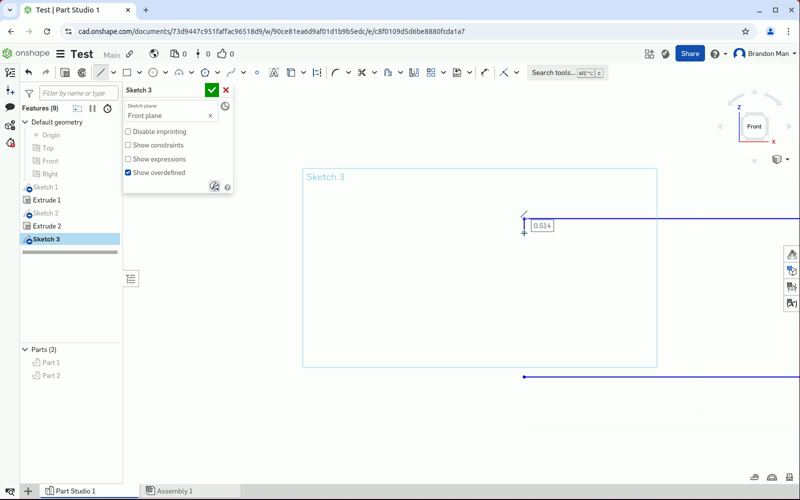
scroll(-6)
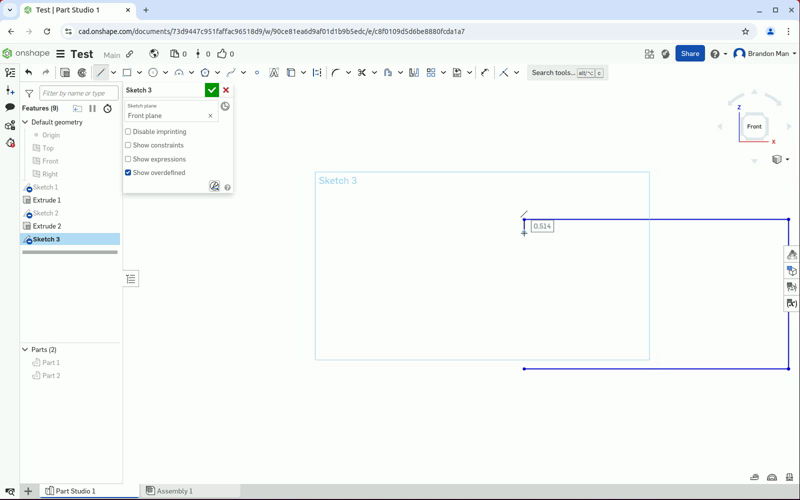
scroll(-6)
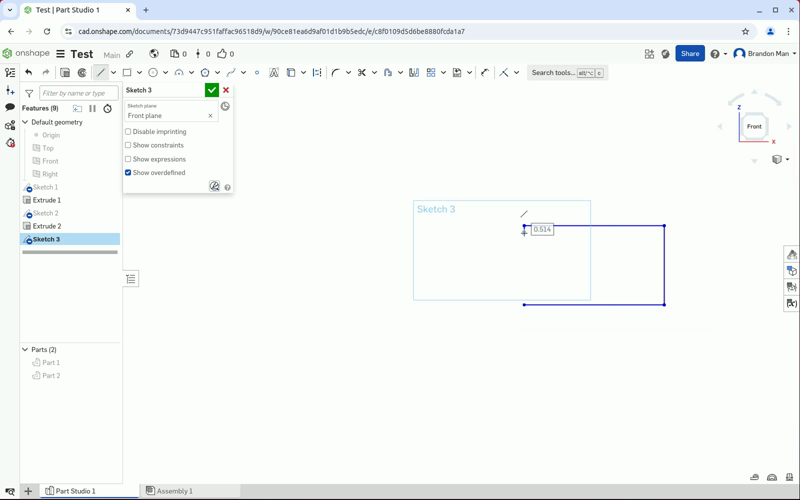
scroll(-6)
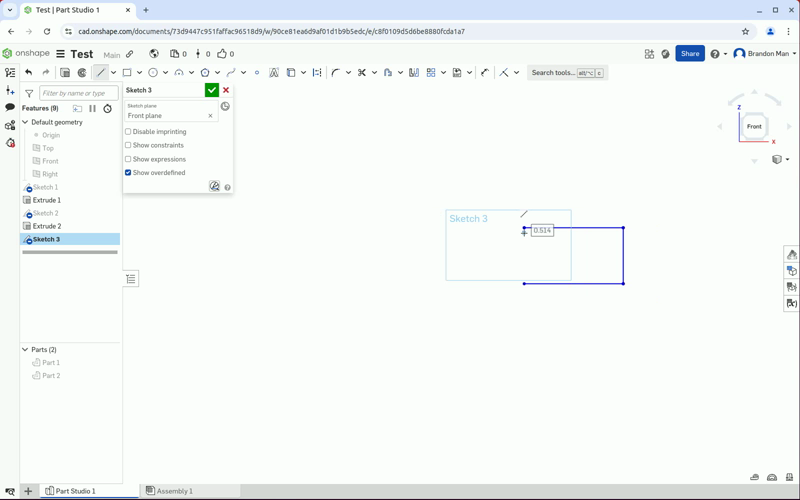
scroll(-6)
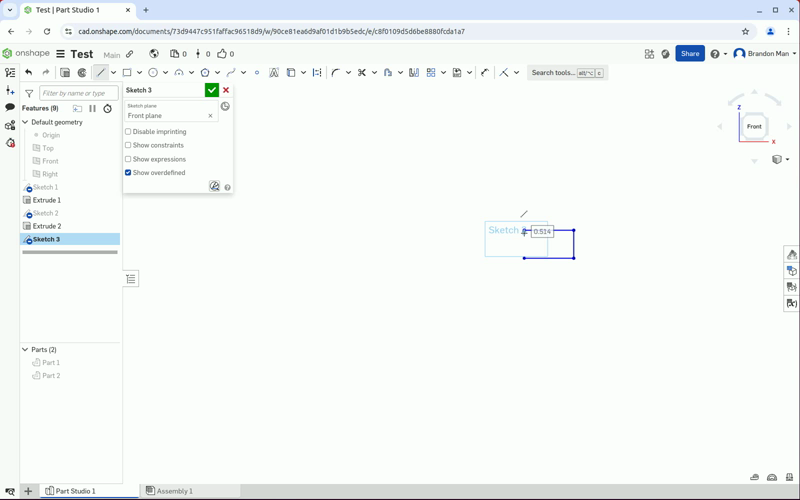
key_up(shift)
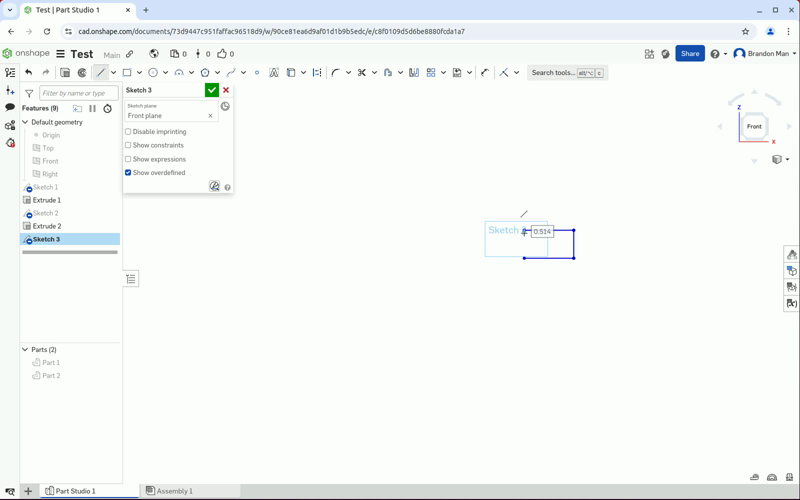
key_down(shift)
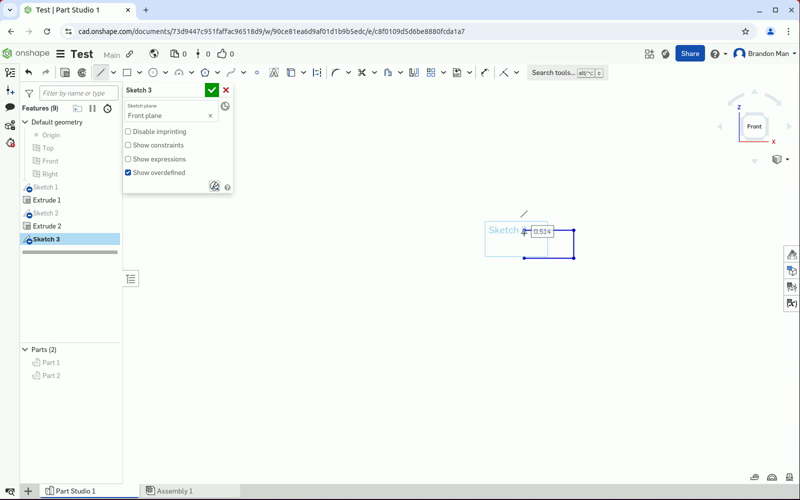
mouse_move(554, 232)
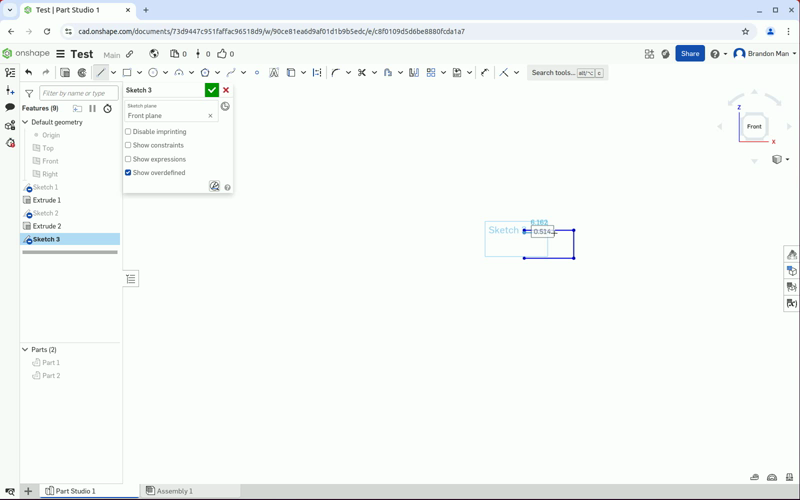
mouse_move(524, 238)
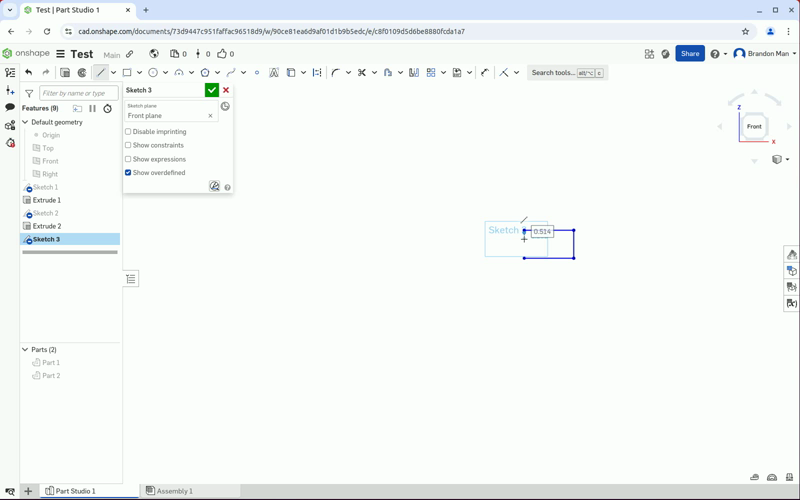
scroll(6)
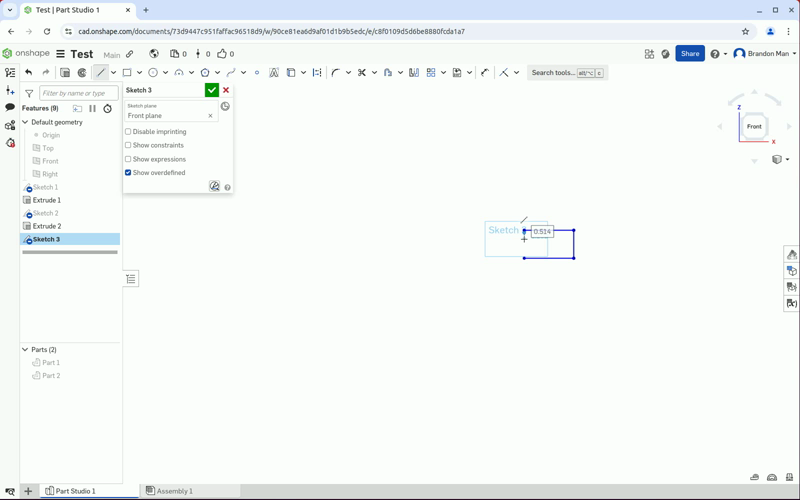
scroll(6)
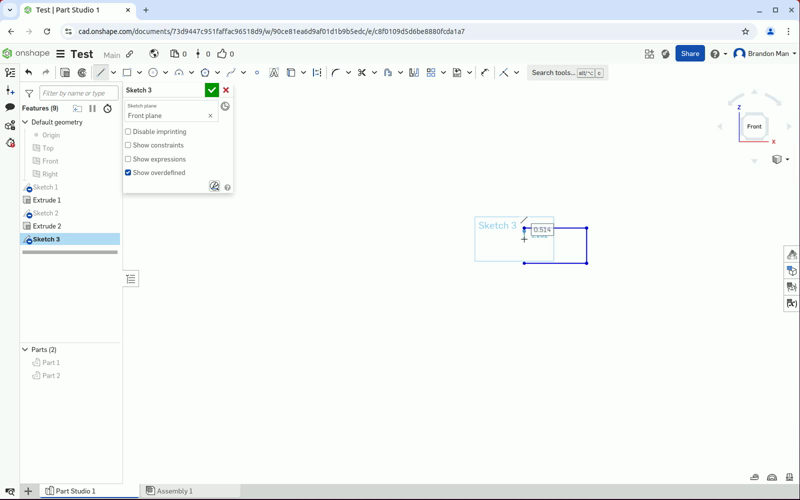
scroll(6)
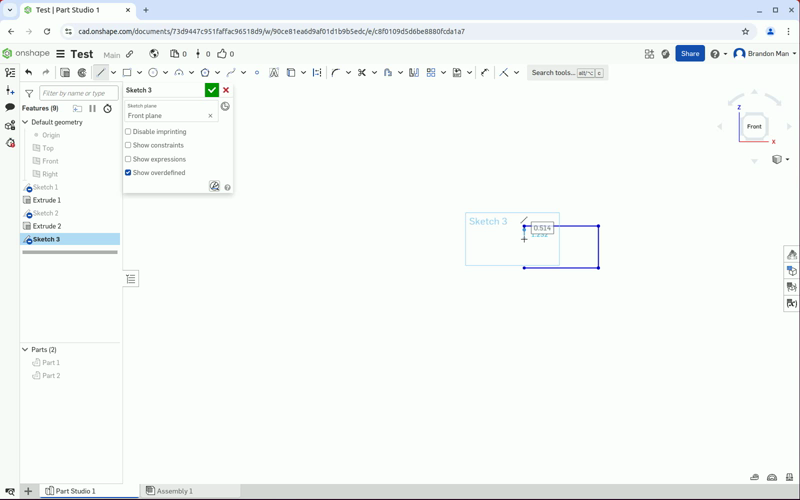
scroll(6)
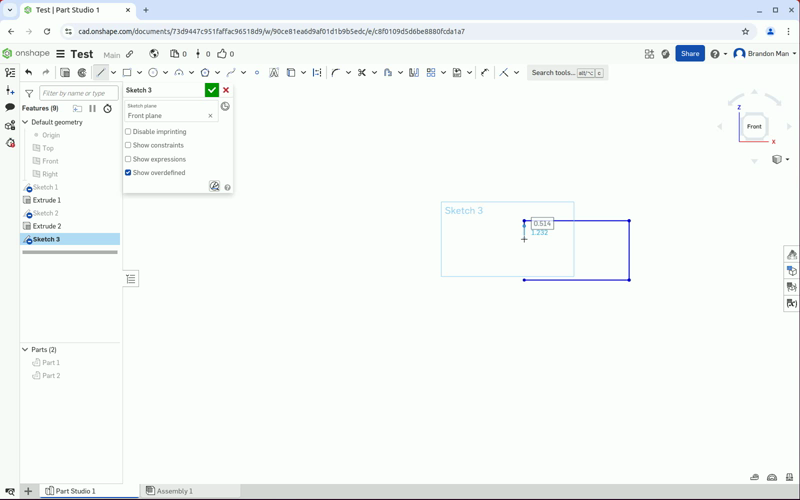
scroll(6)
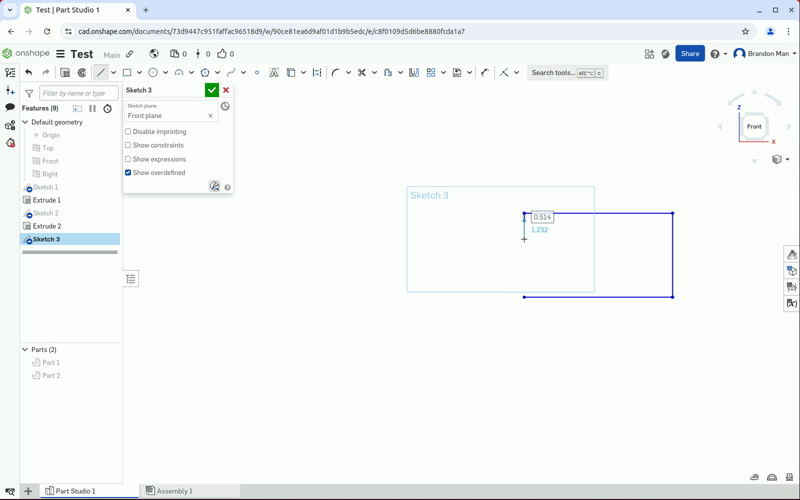
scroll(6)
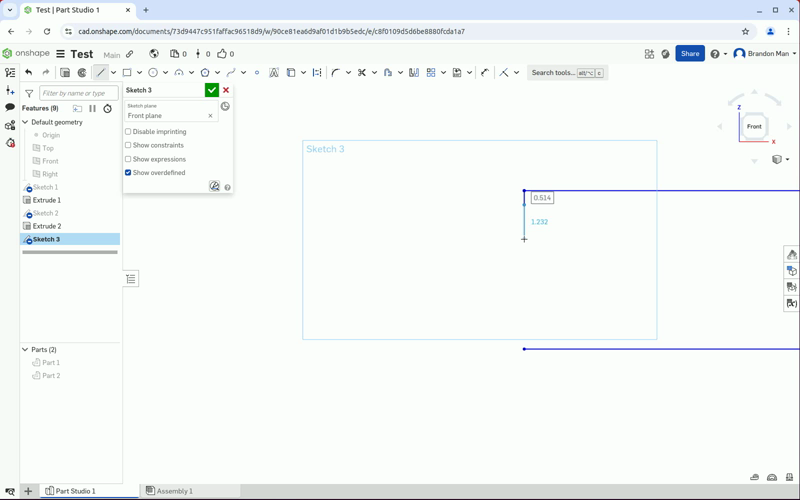
scroll(6)
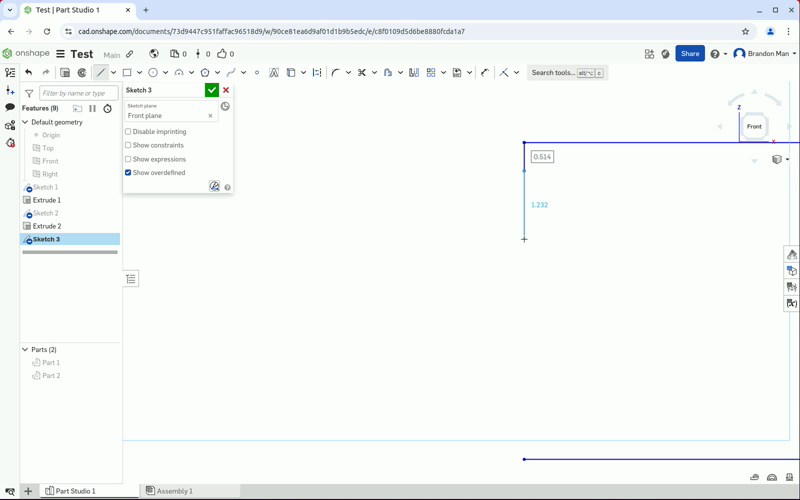
click(524, 238)
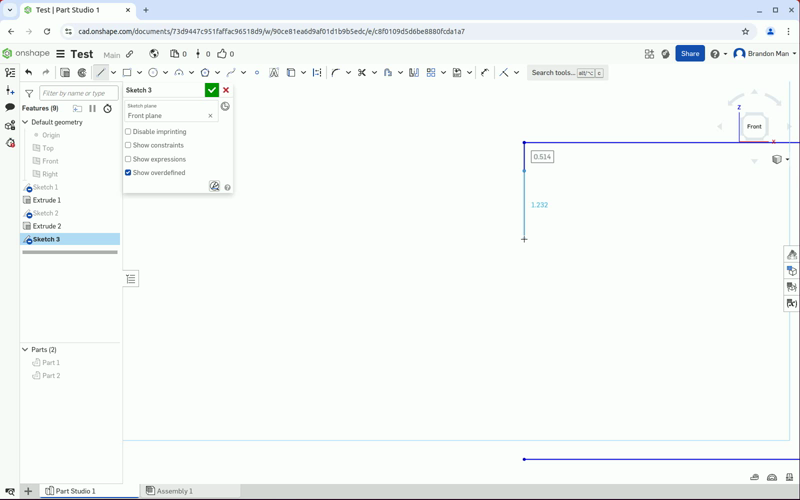
scroll(-6)
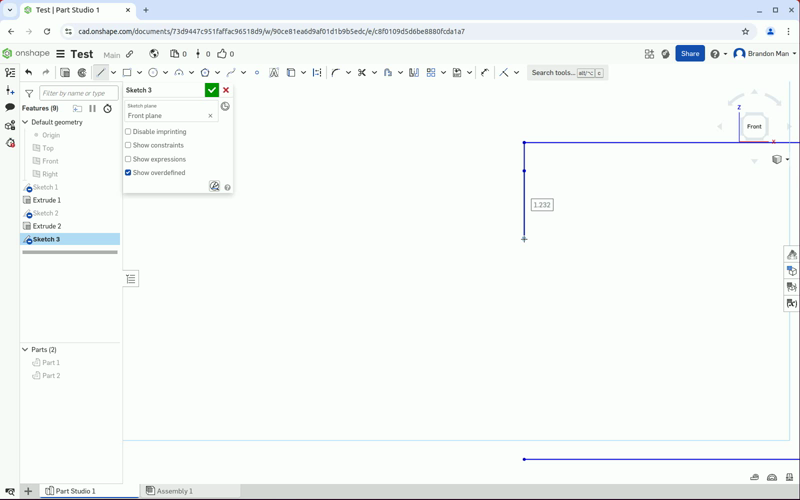
scroll(-6)
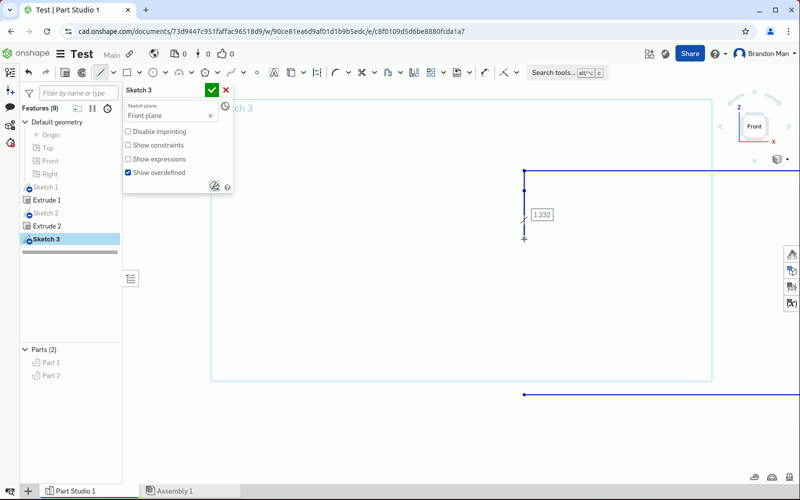
scroll(-6)
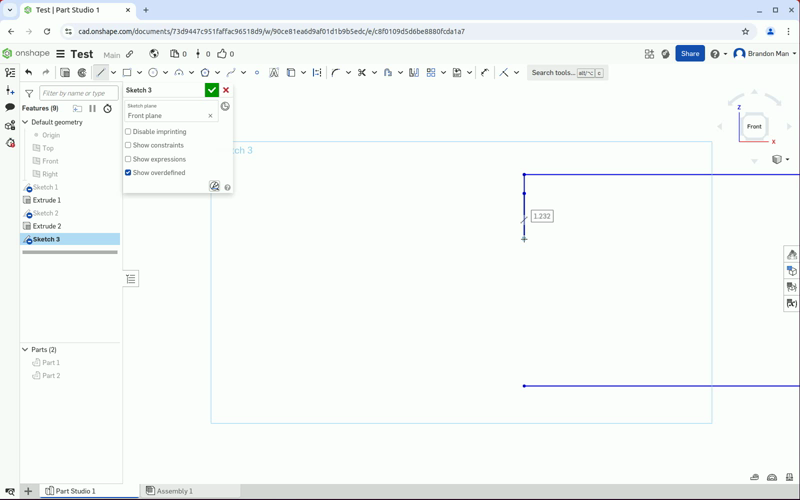
scroll(-6)
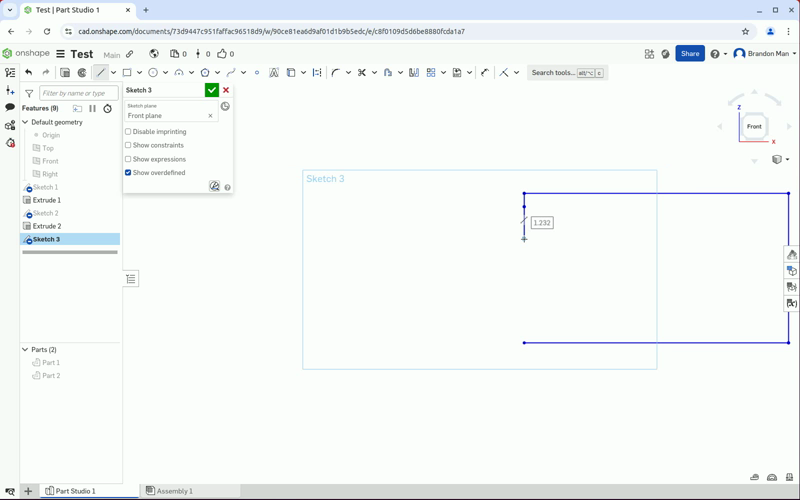
scroll(-6)
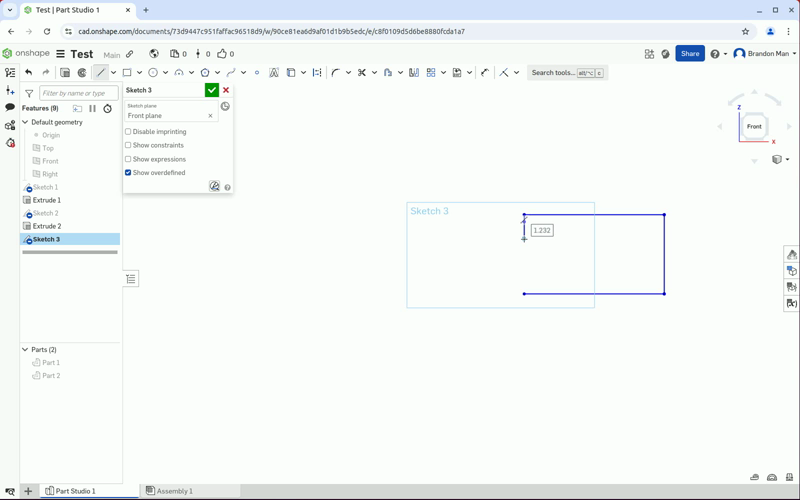
scroll(-6)
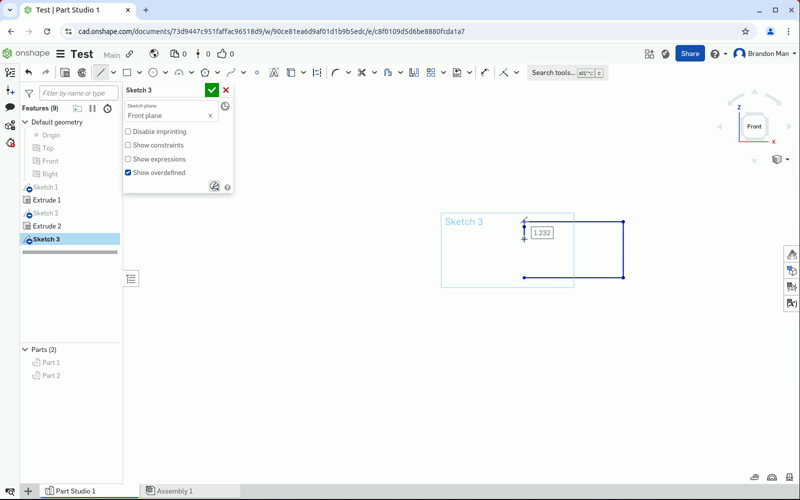
scroll(-6)
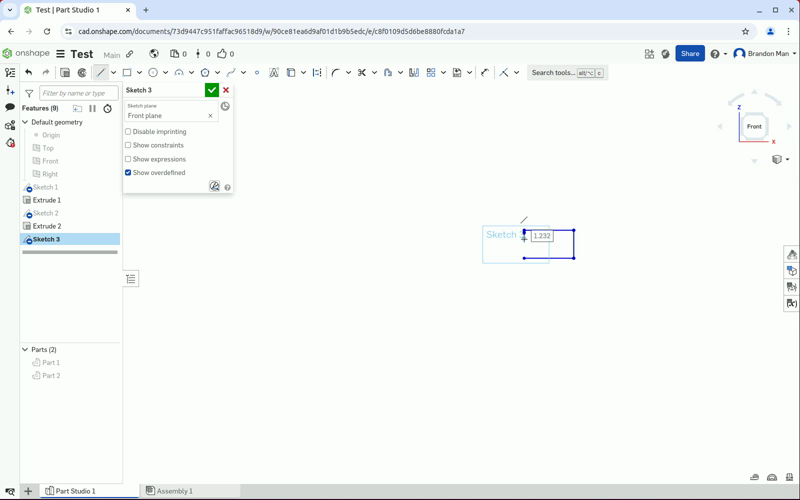
key_up(shift)
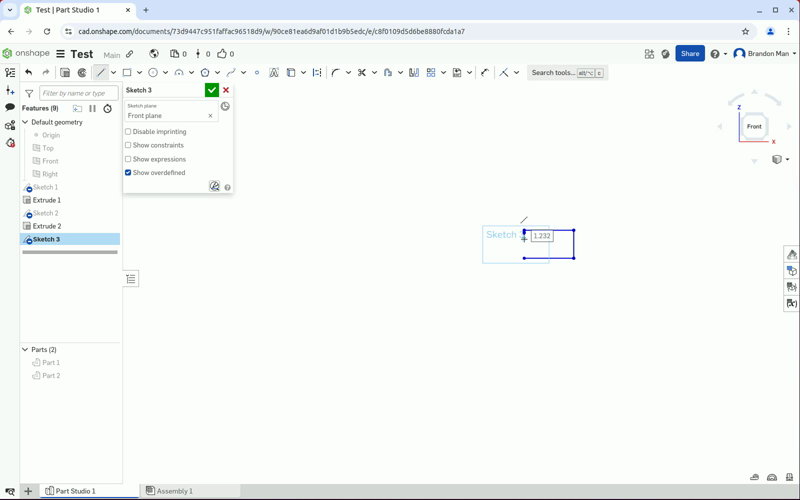
mouse_move(554, 238)
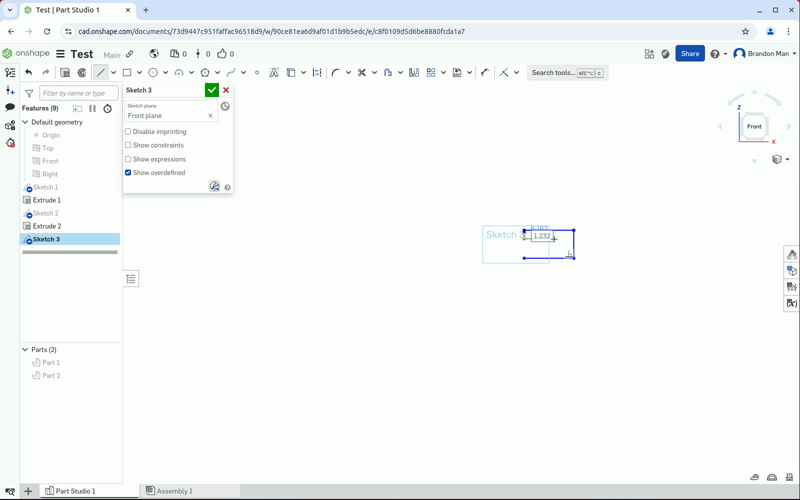
key_down(shift)
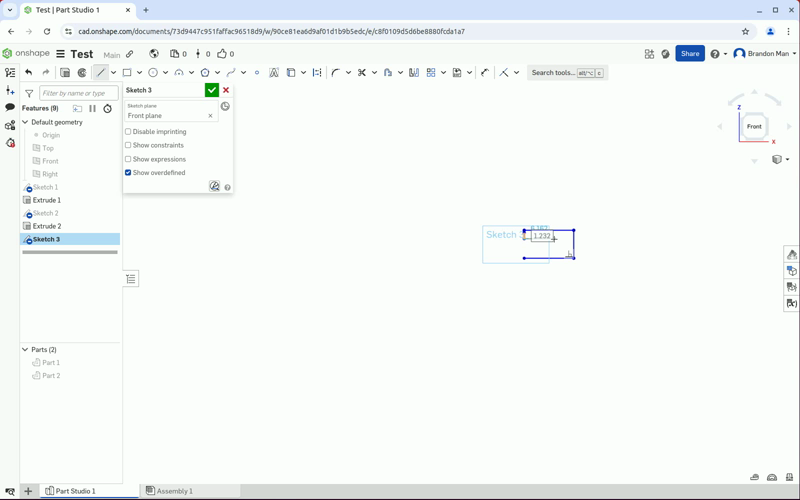
mouse_move(524, 258)
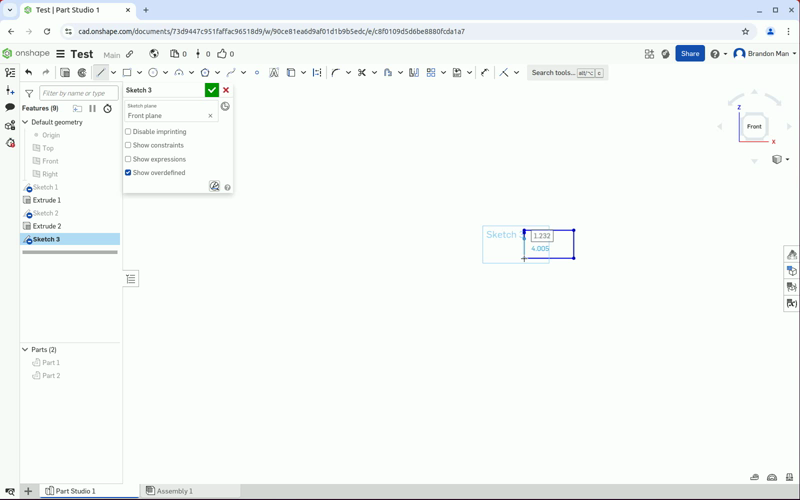
key_up(shift)
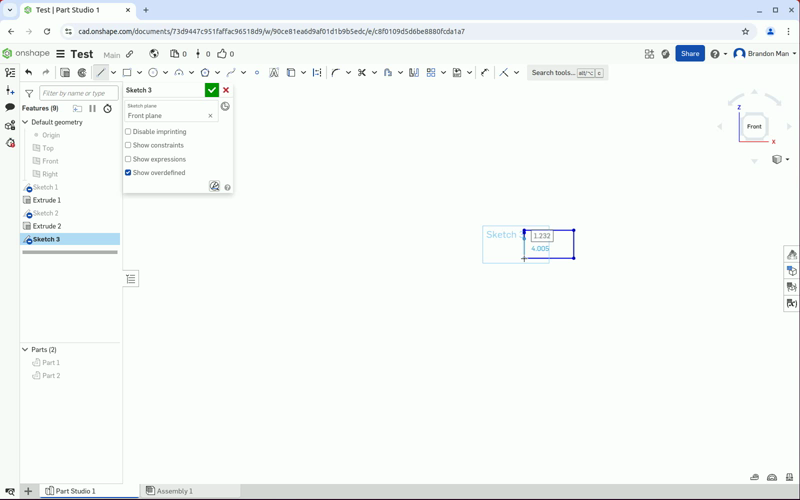
click(524, 258)
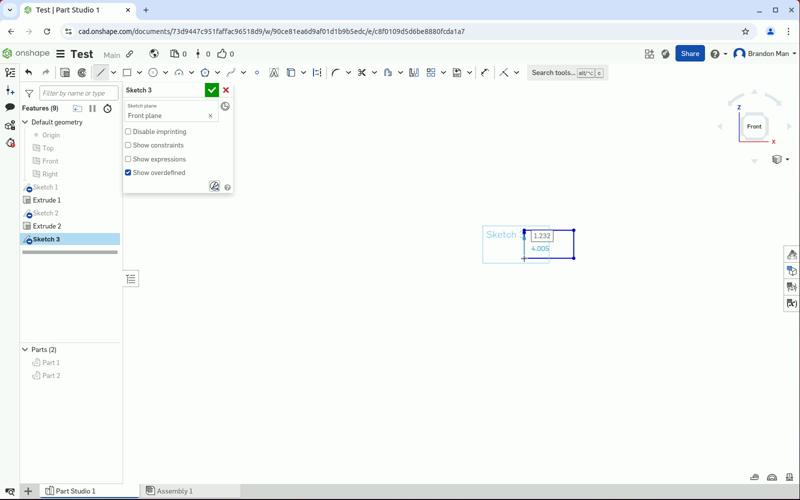
key(esc)
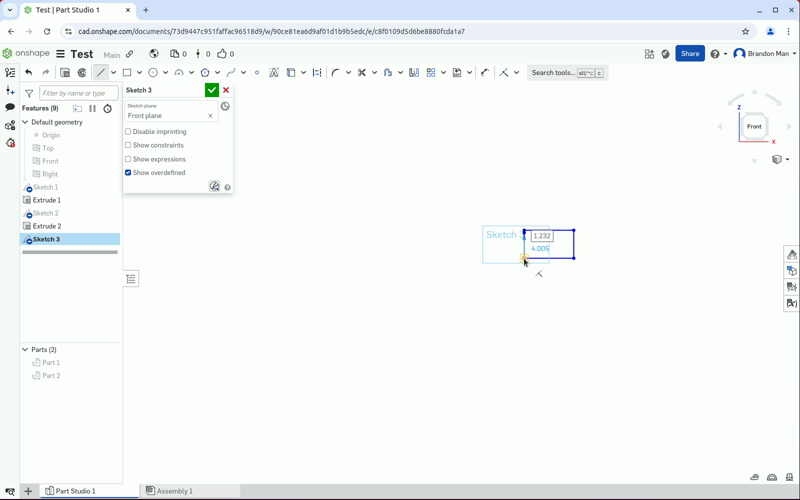
mouse_move(535, 256)
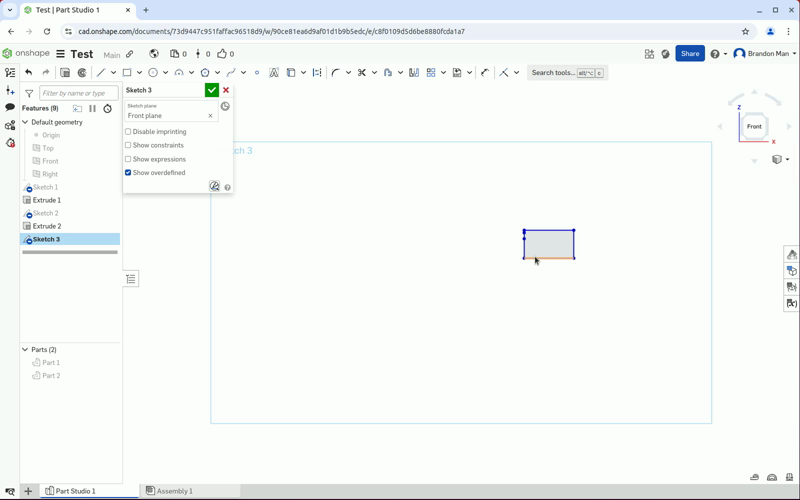
scroll(6)
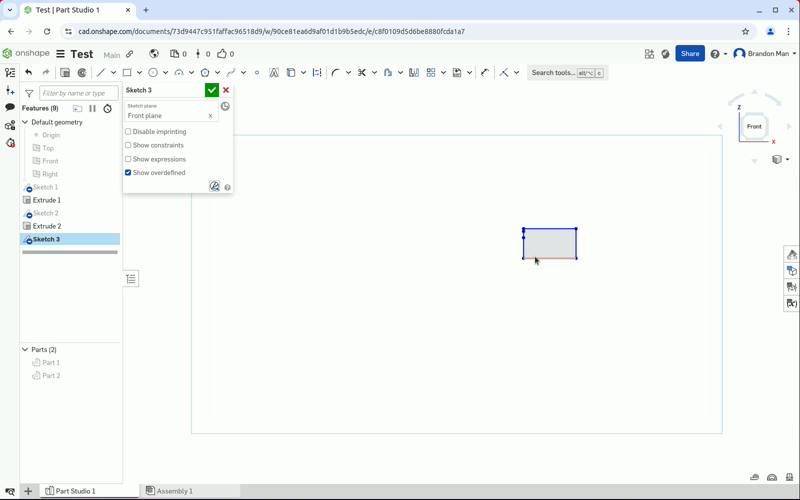
scroll(6)
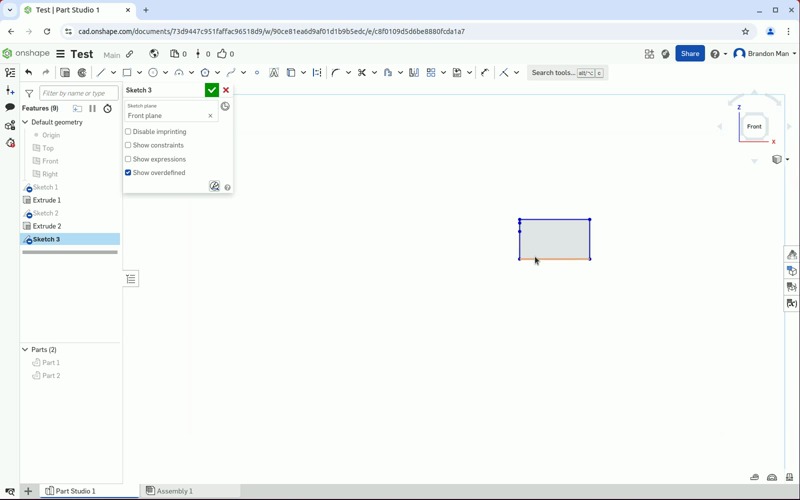
scroll(6)
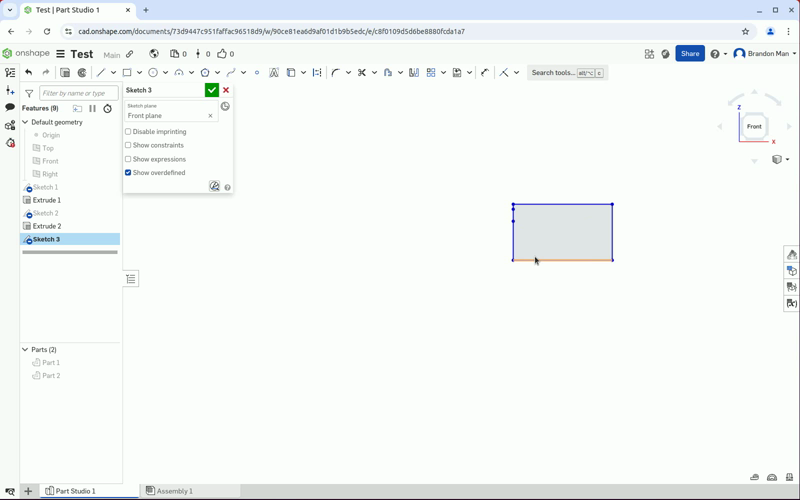
scroll(6)
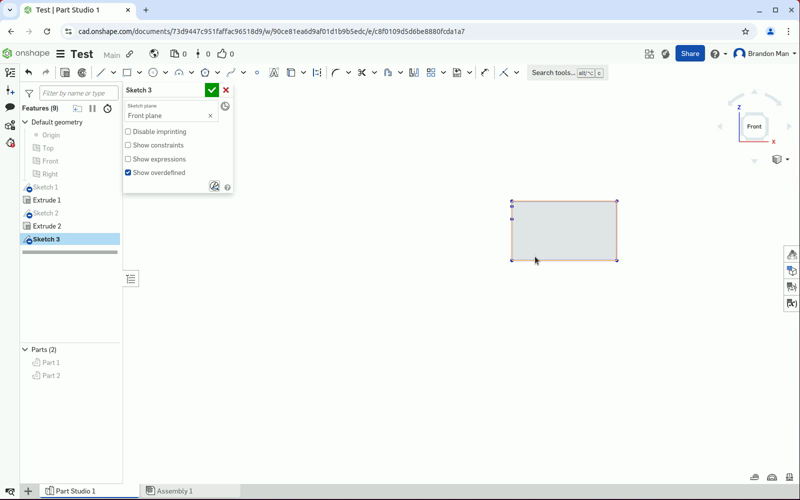
scroll(6)
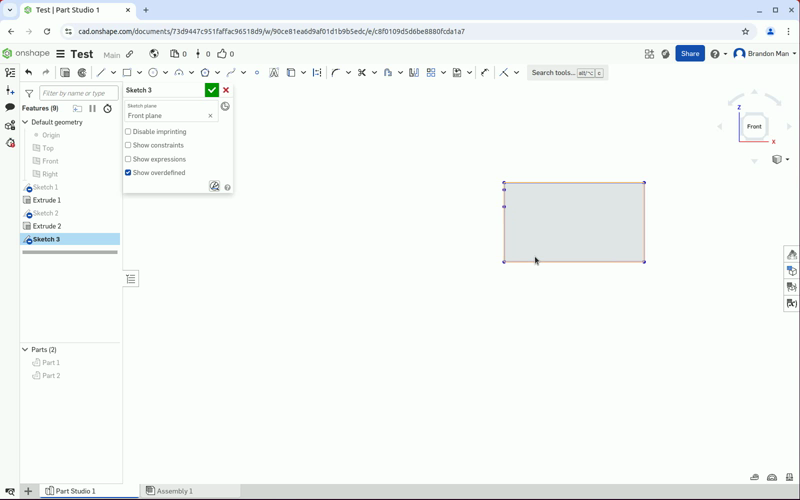
scroll(6)
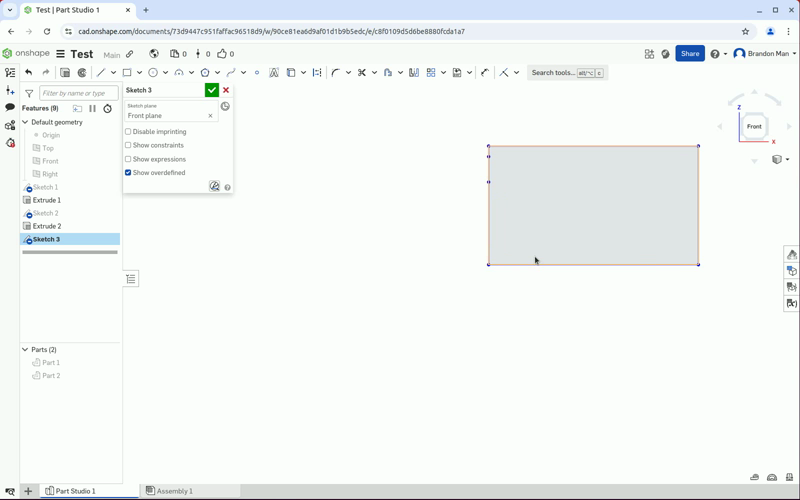
scroll(6)
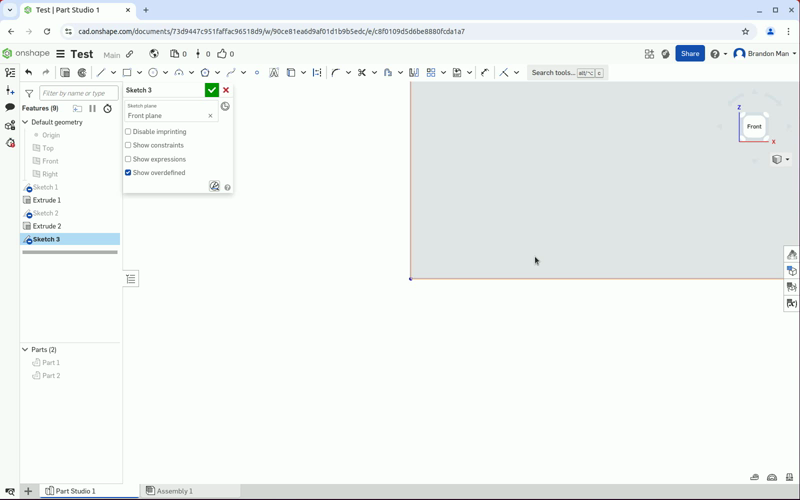
click(535, 256)
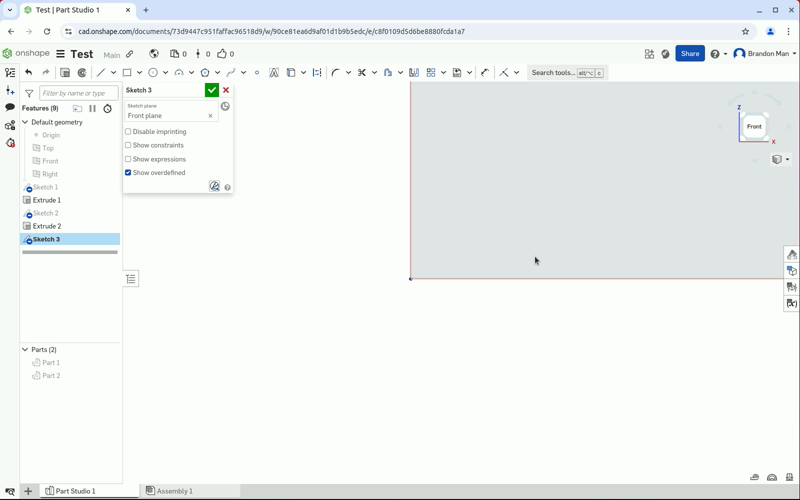
scroll(-6)
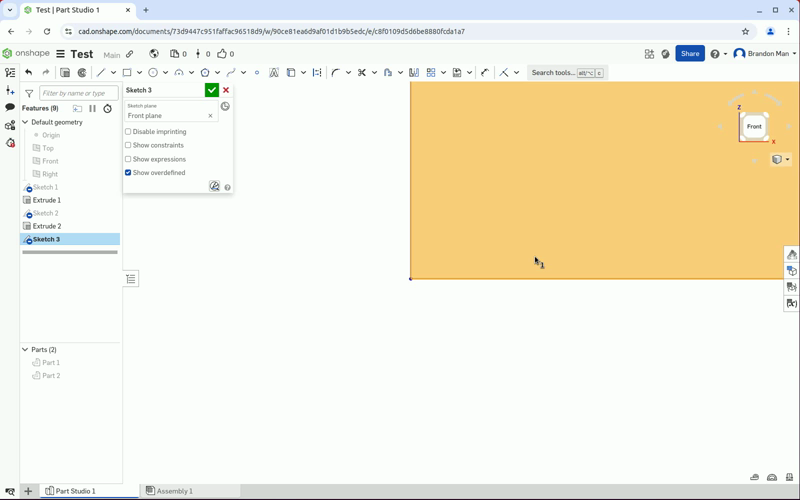
scroll(-6)
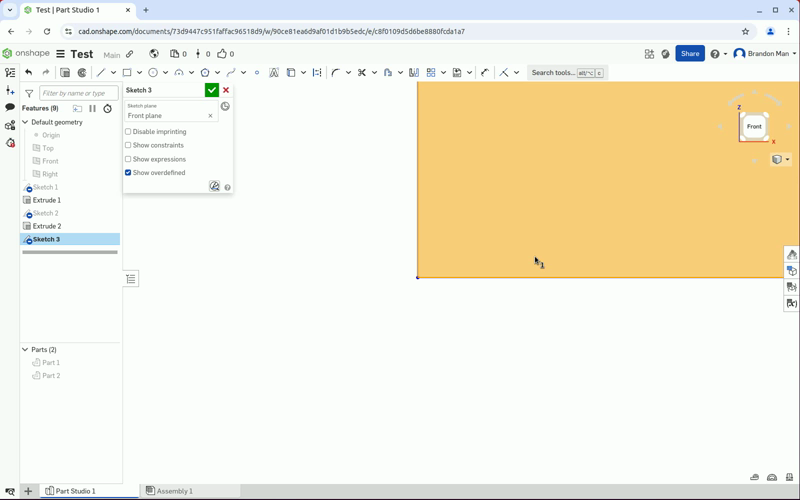
scroll(-6)
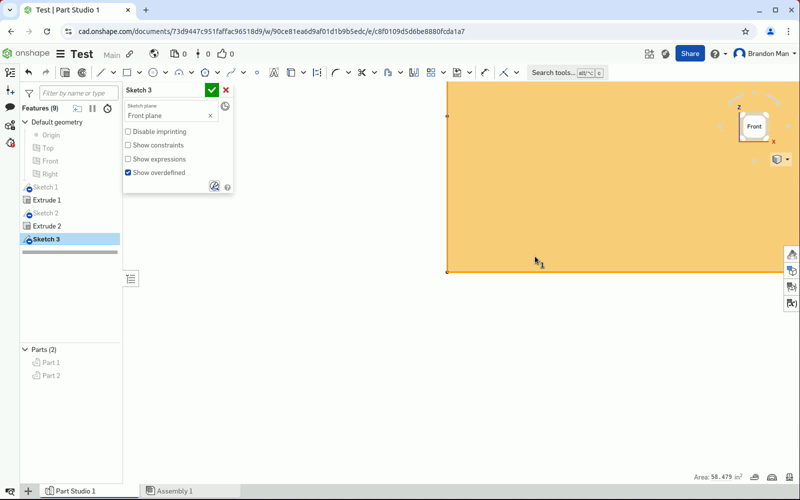
scroll(-6)
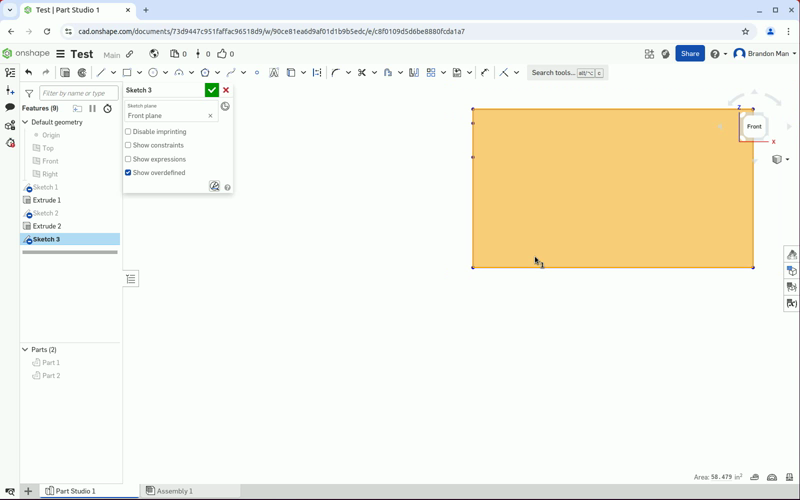
scroll(-6)
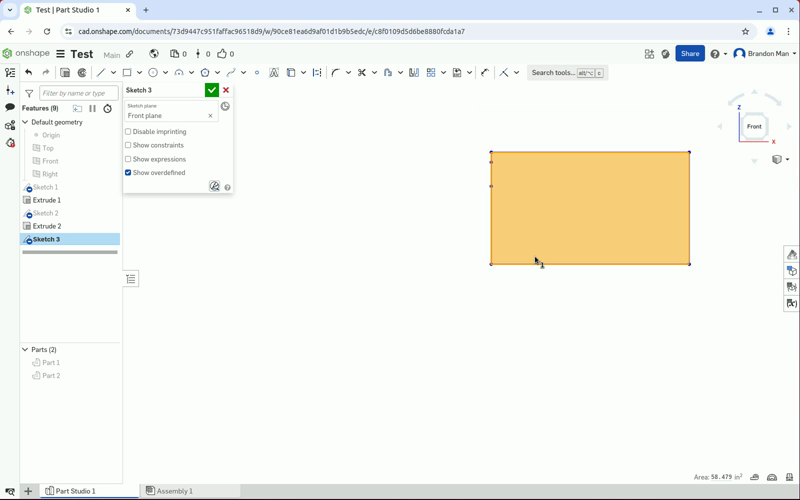
scroll(-6)
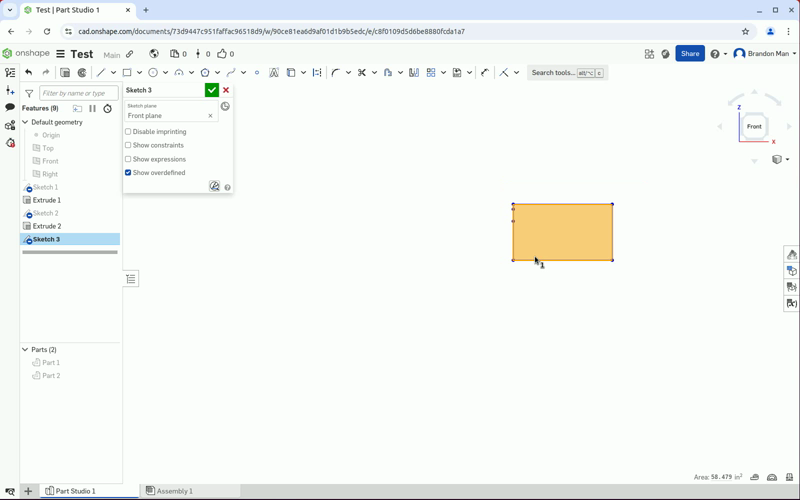
scroll(-6)
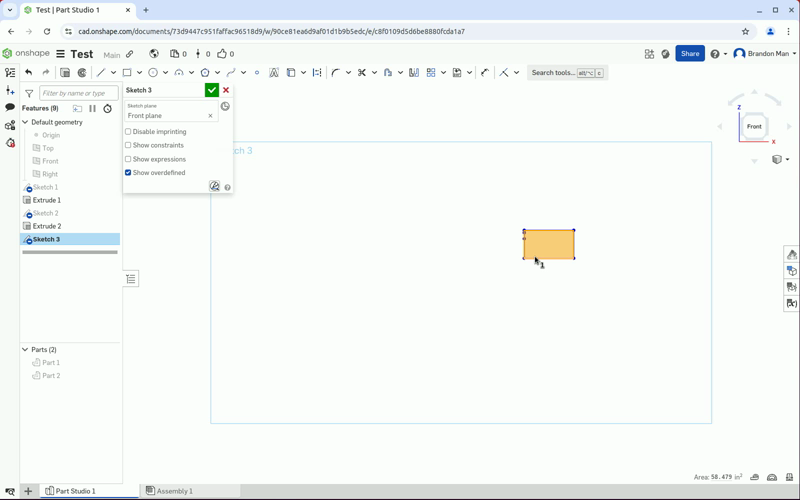
mouse_move(73, 352)
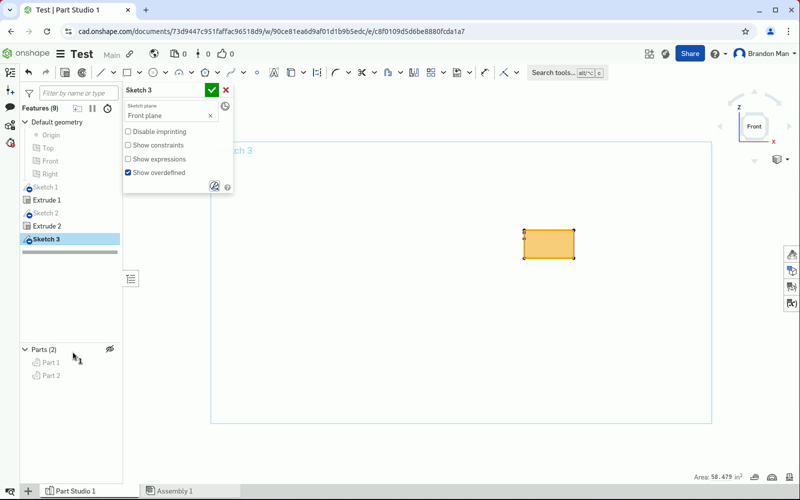
key(shift+y)
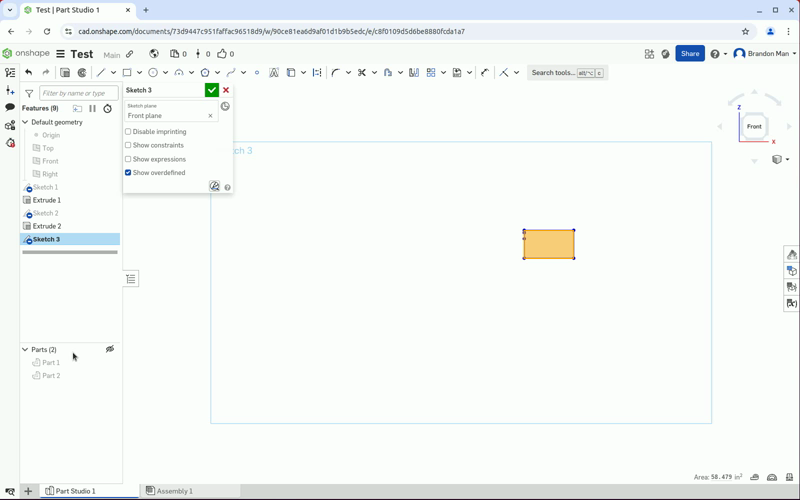
key(shift+e)
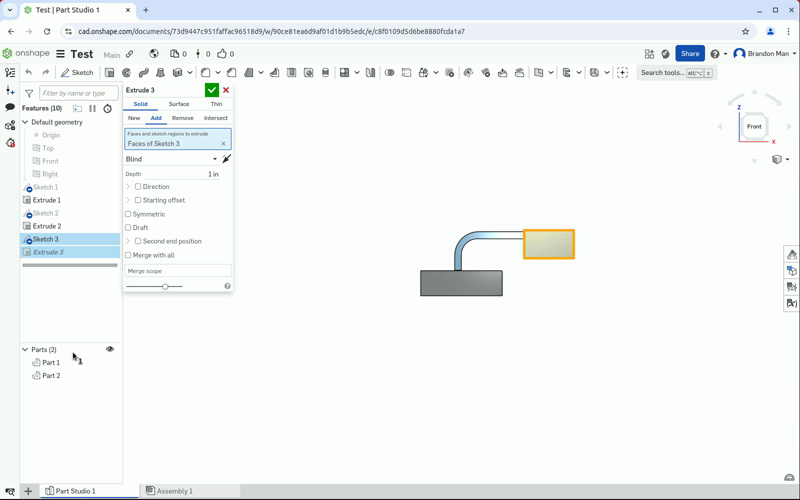
mouse_move(143, 106)
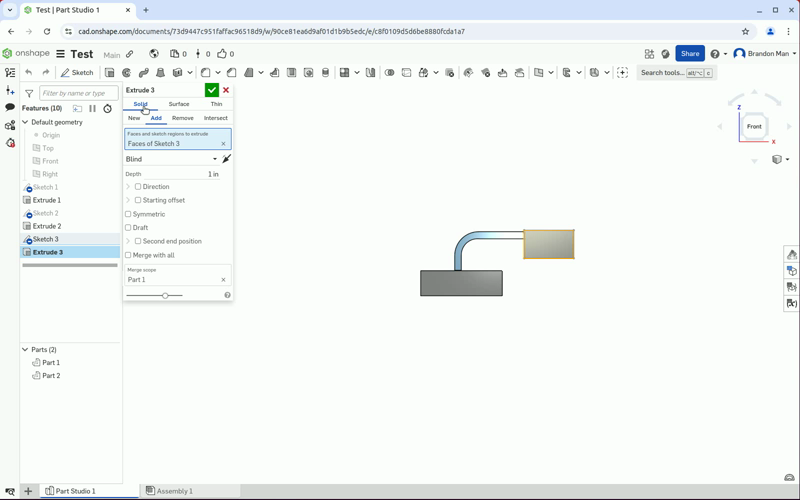
click(143, 106)
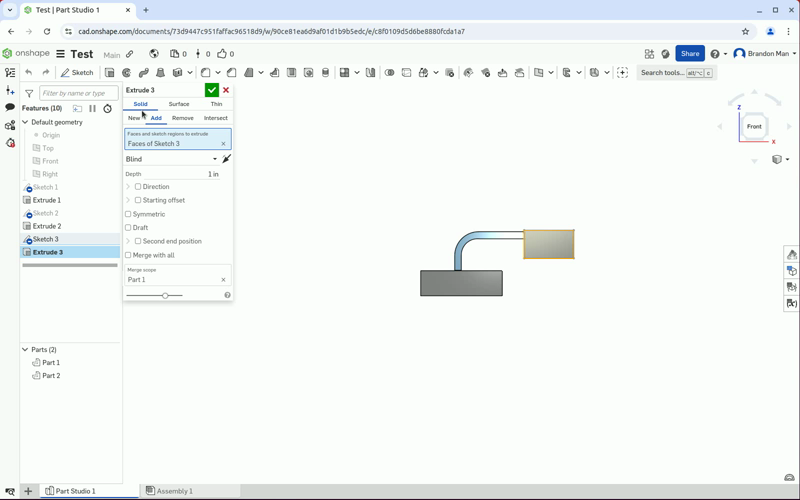
mouse_move(137, 120)
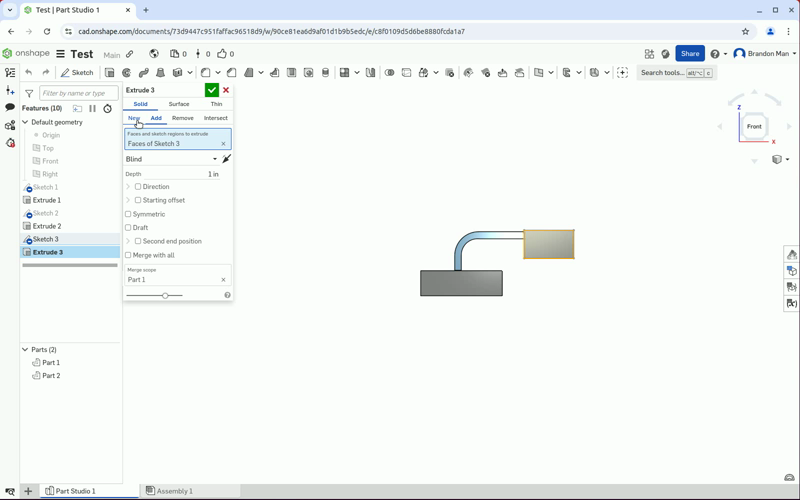
click(137, 120)
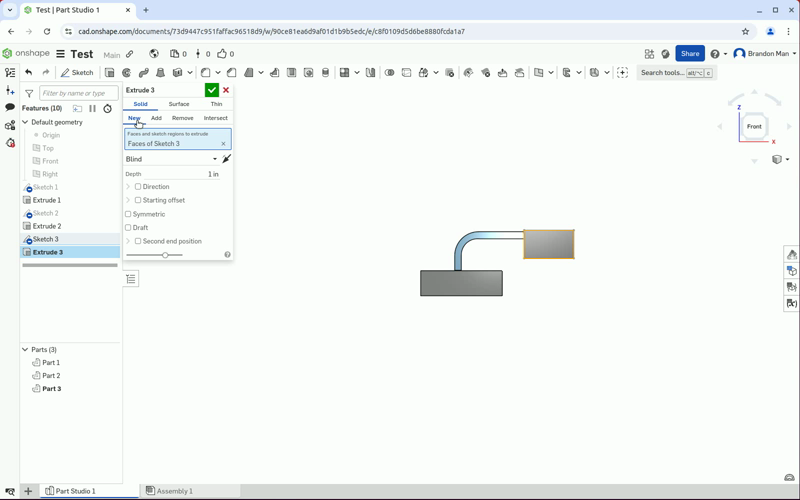
key(tab, 4)
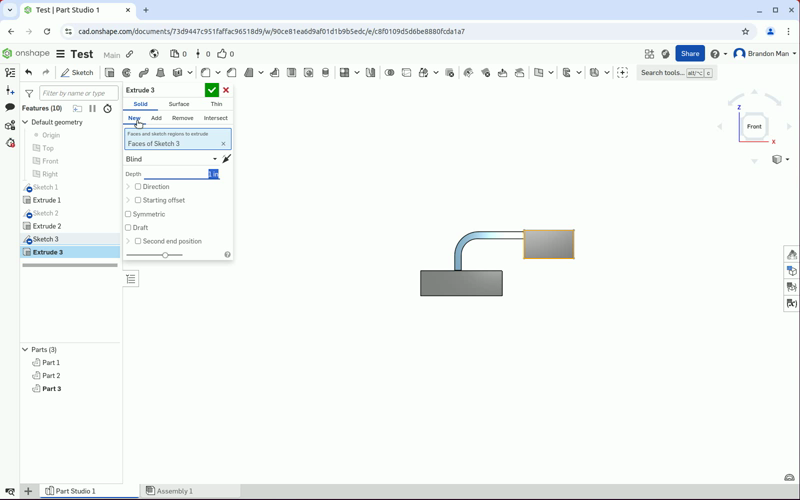
text(-17.332)
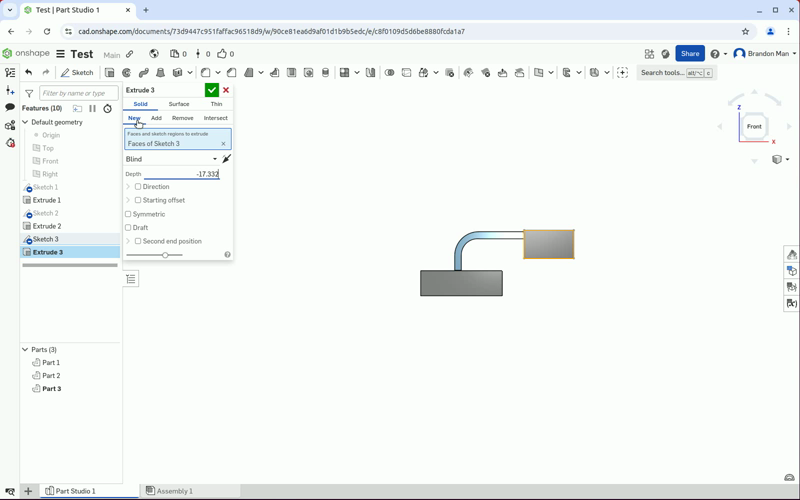
key(tab, 3)
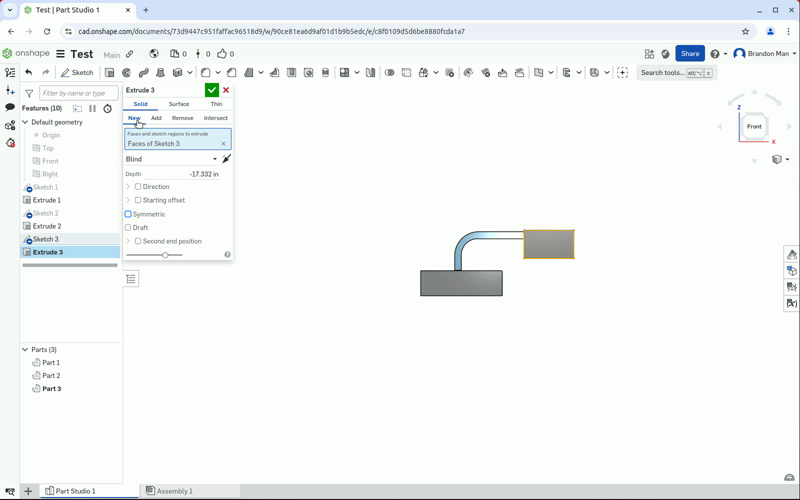
key(space)
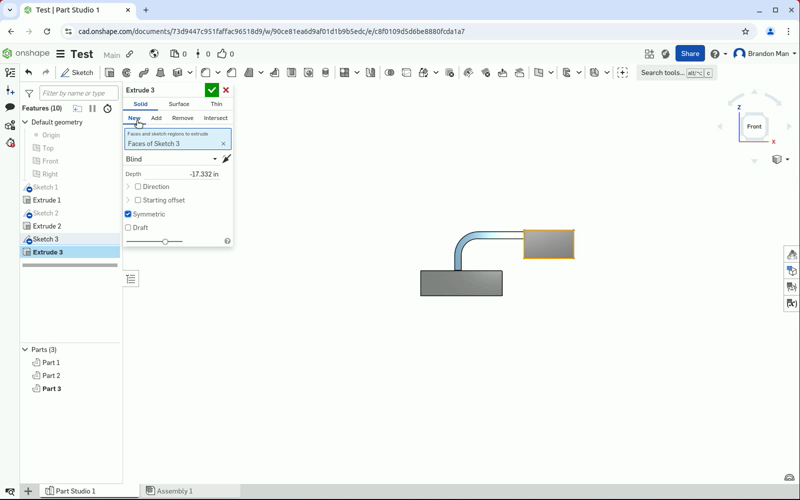
key(enter)
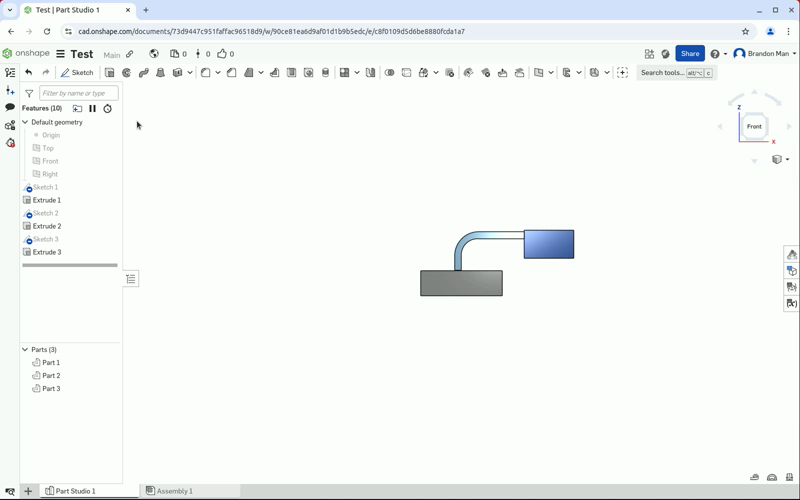
key(shift+h)
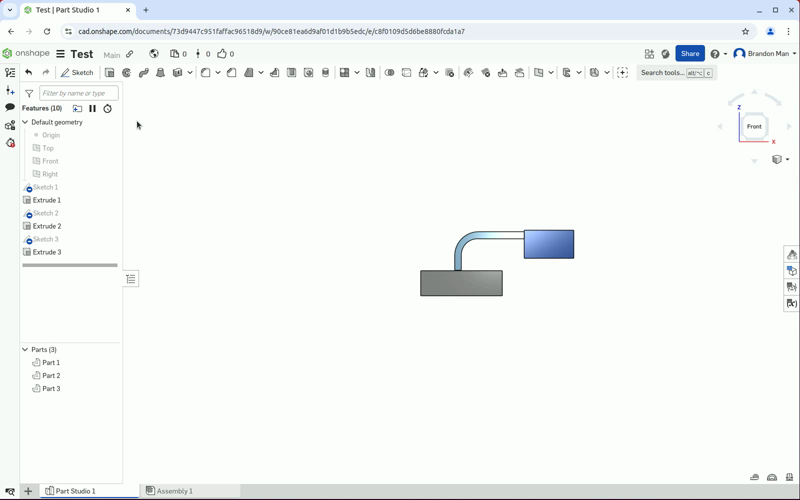
key(shift+h)
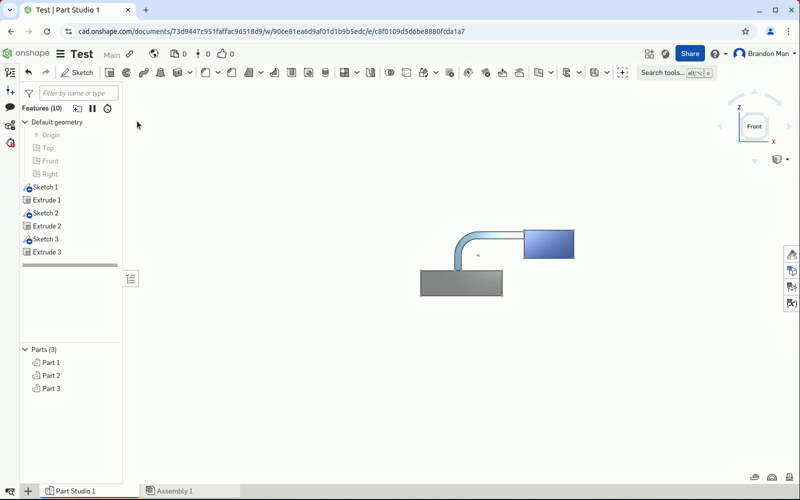
key(shift+7)
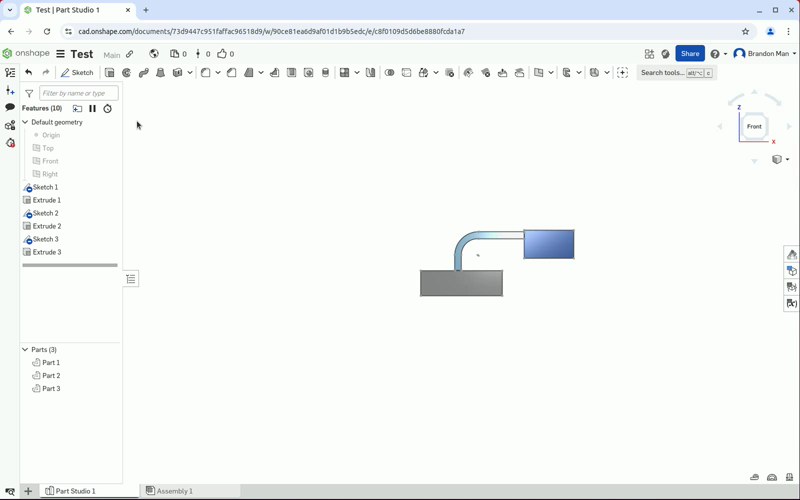
key(left, 2)
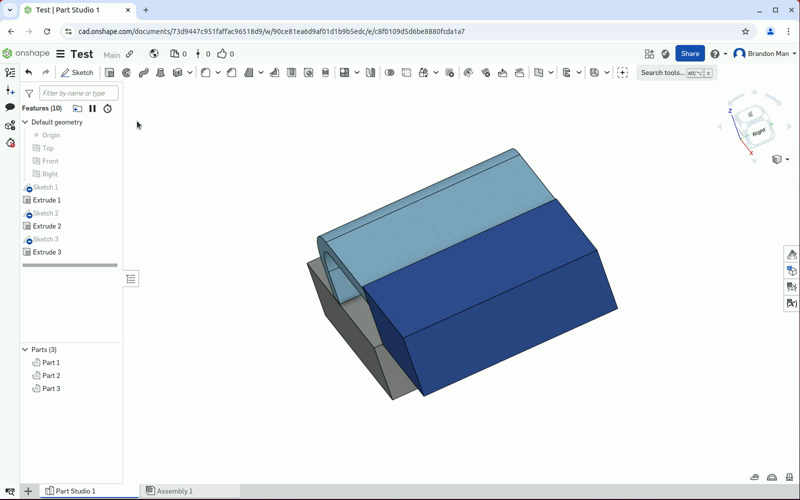
key(down, 2)
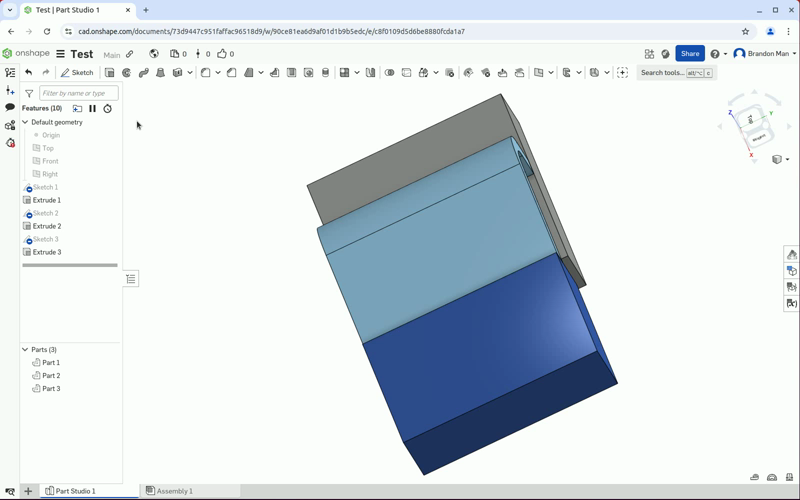
key(up, 2)
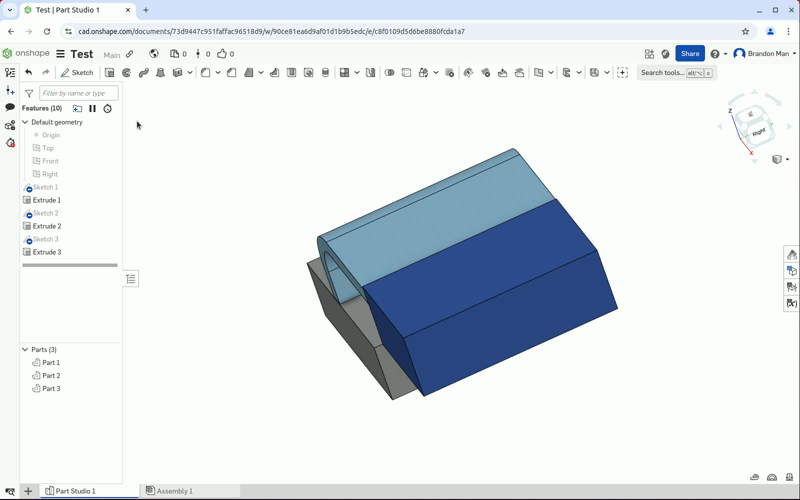
key(right, 2)
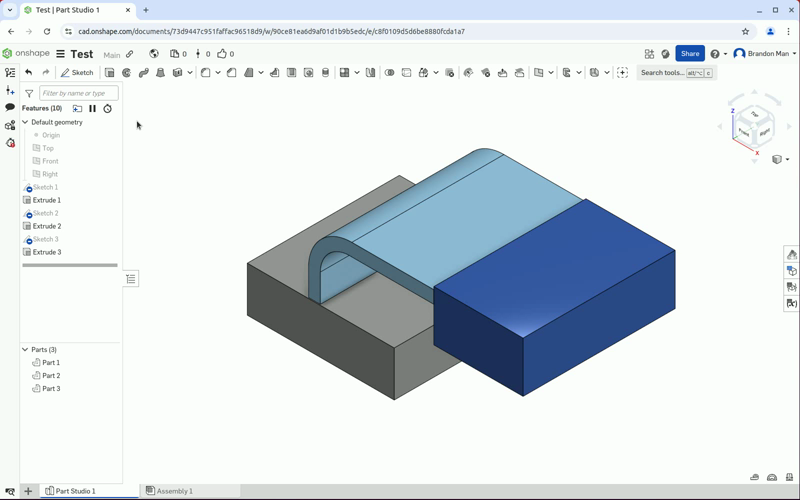
mouse_move(73, 189)
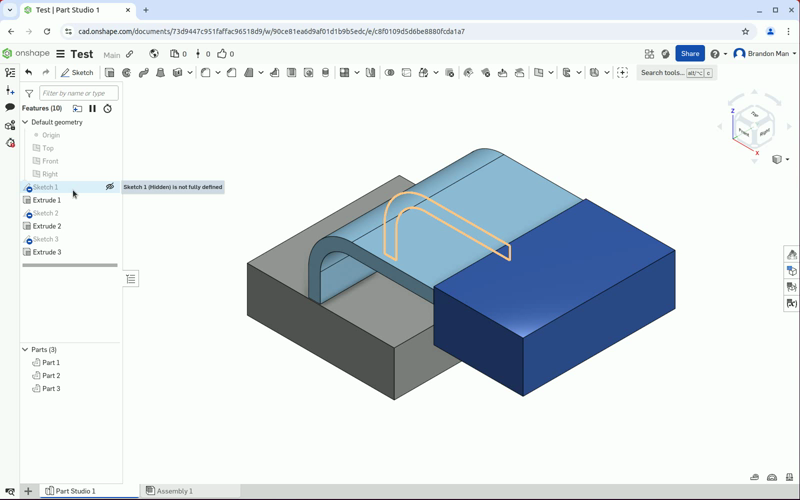
click(73, 189)